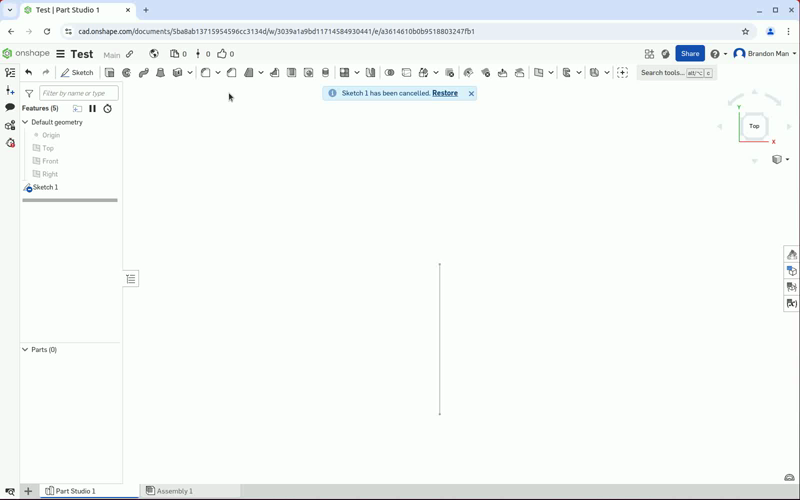
key(shift+h)
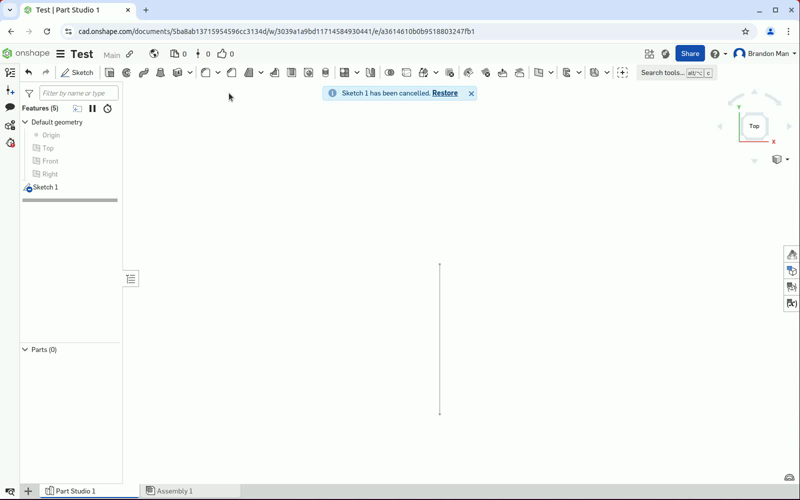
key(shift+s)
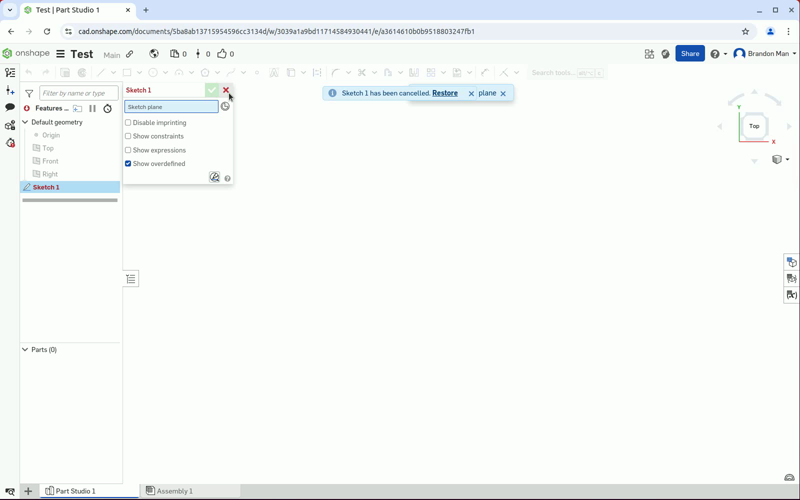
mouse_move(73, 150)
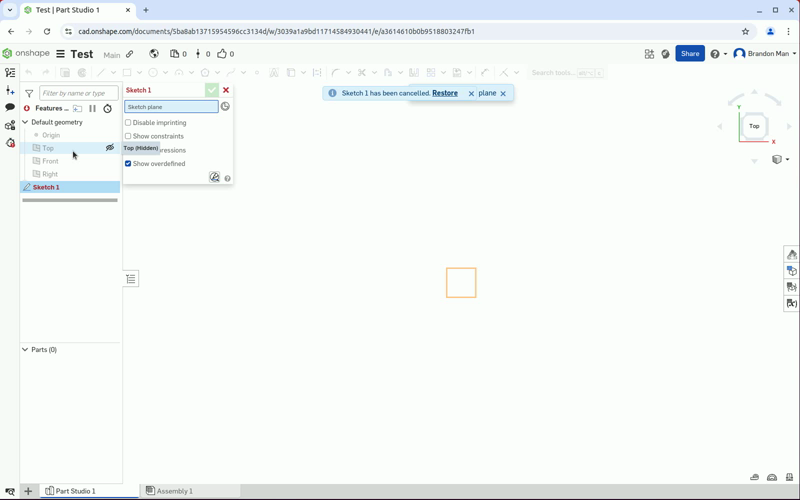
click(73, 150)
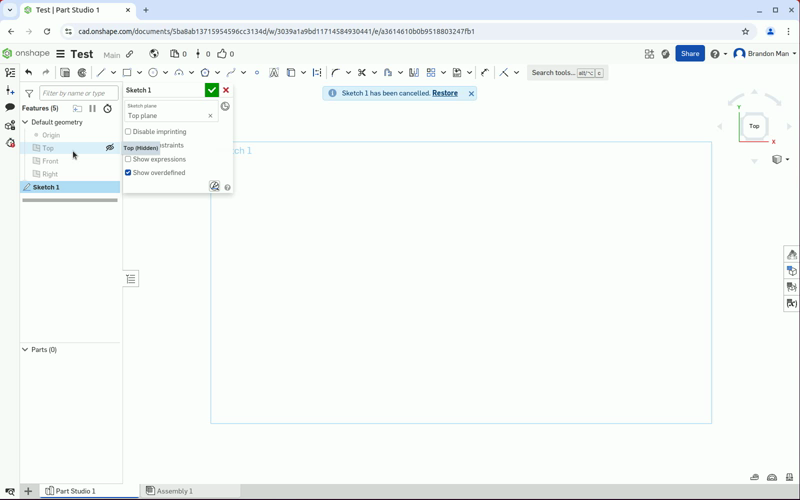
mouse_move(73, 352)
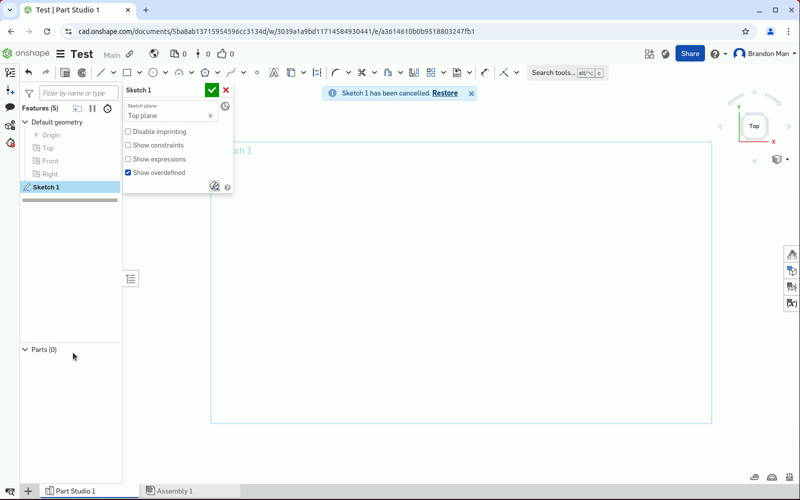
key(y)
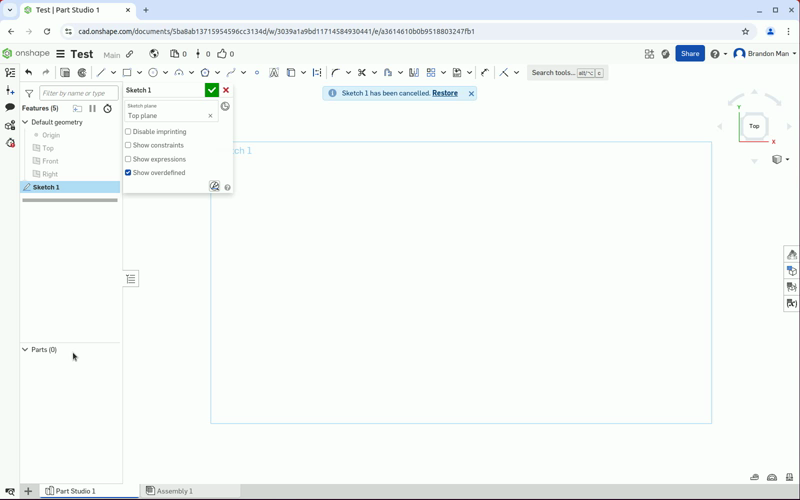
key(l)
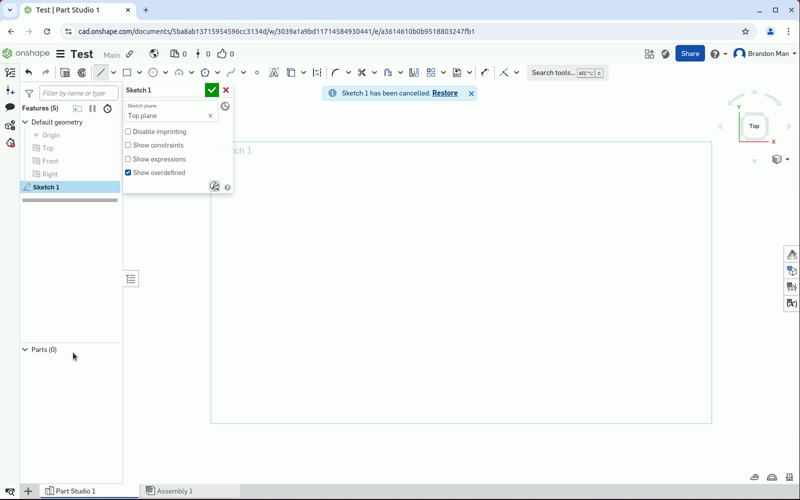
key_down(shift)
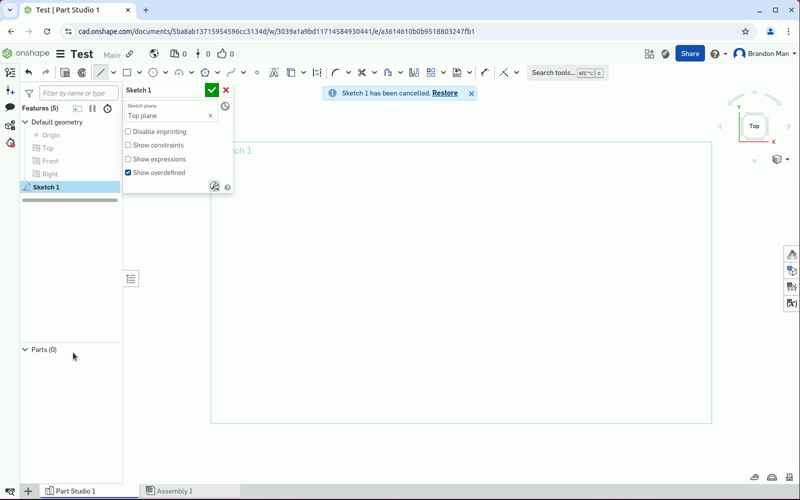
mouse_move(349, 361)
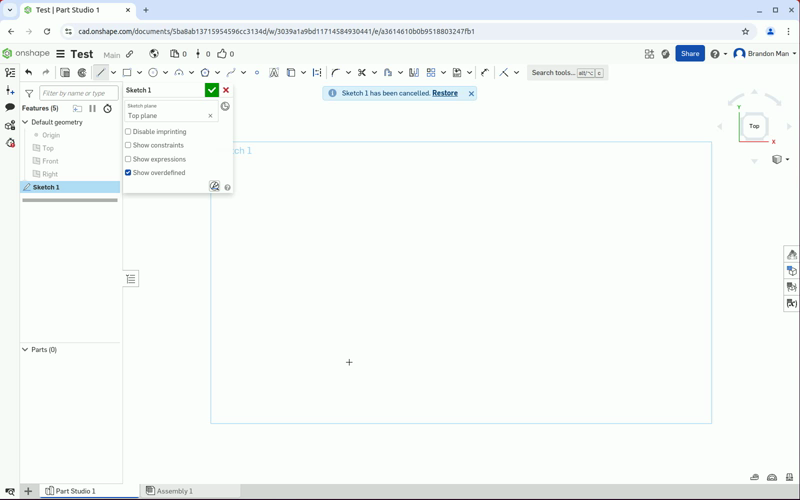
click(349, 361)
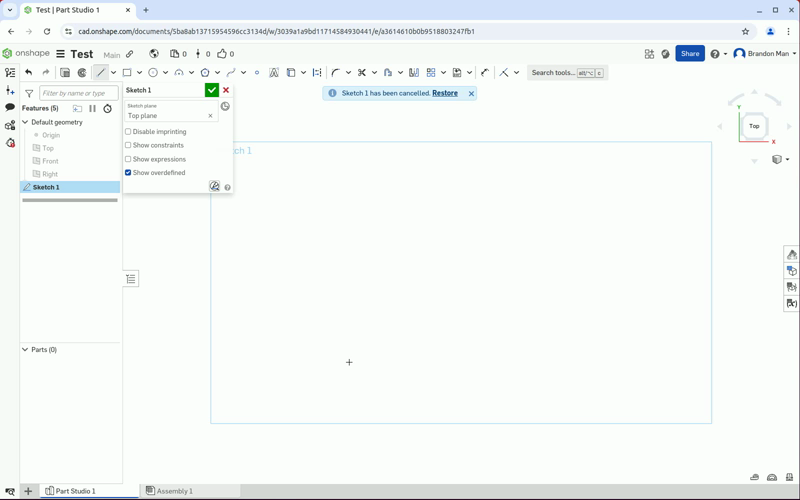
key_up(shift)
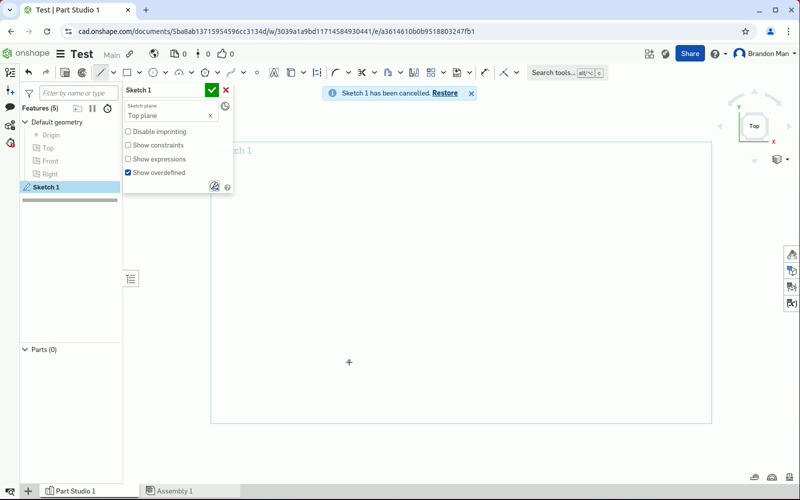
key_down(shift)
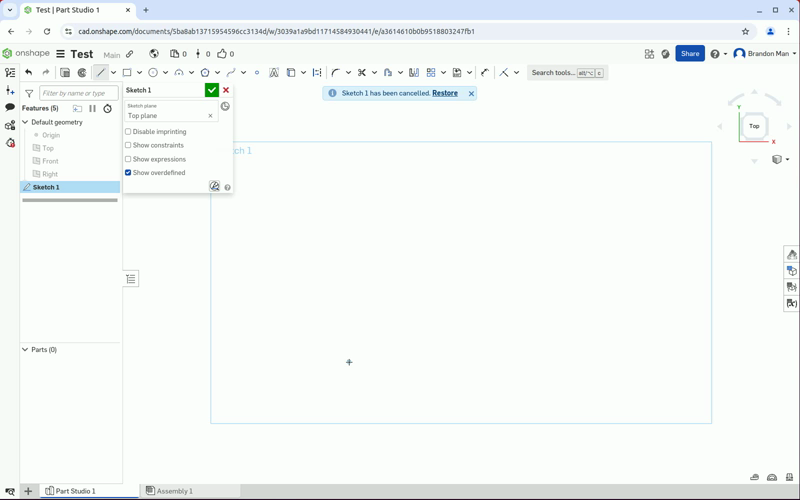
mouse_move(572, 361)
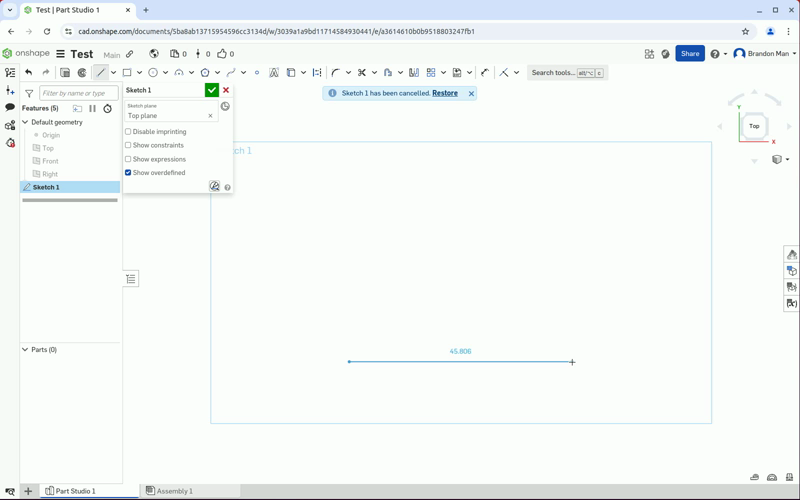
click(572, 361)
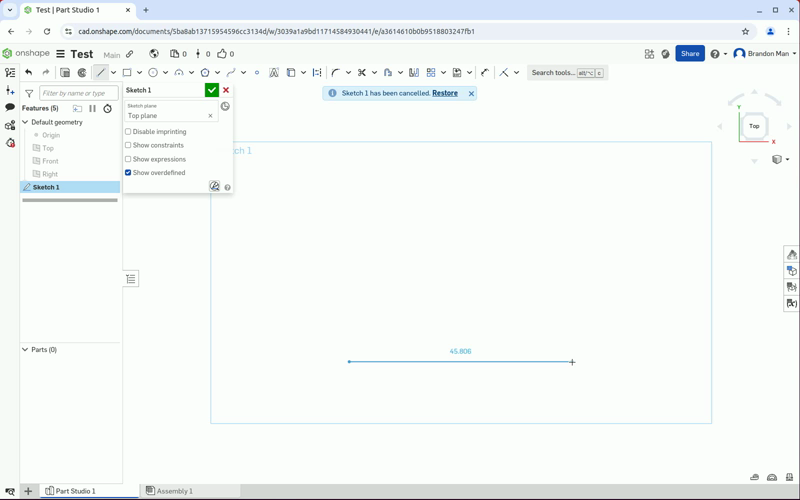
key_up(shift)
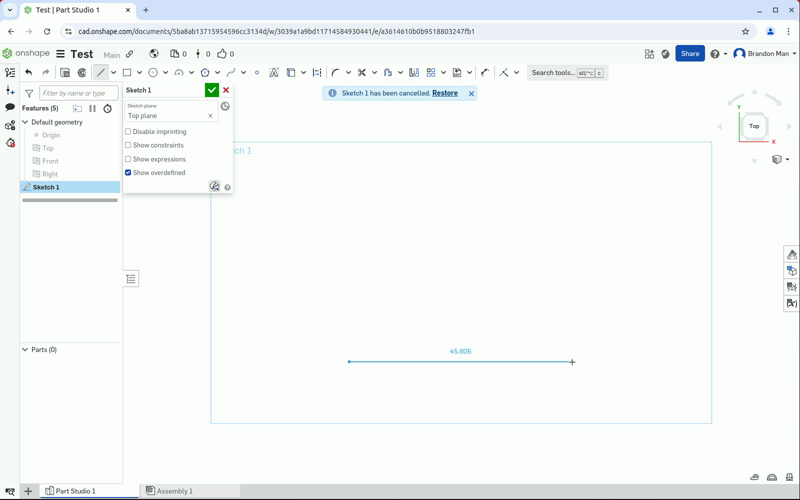
key_down(shift)
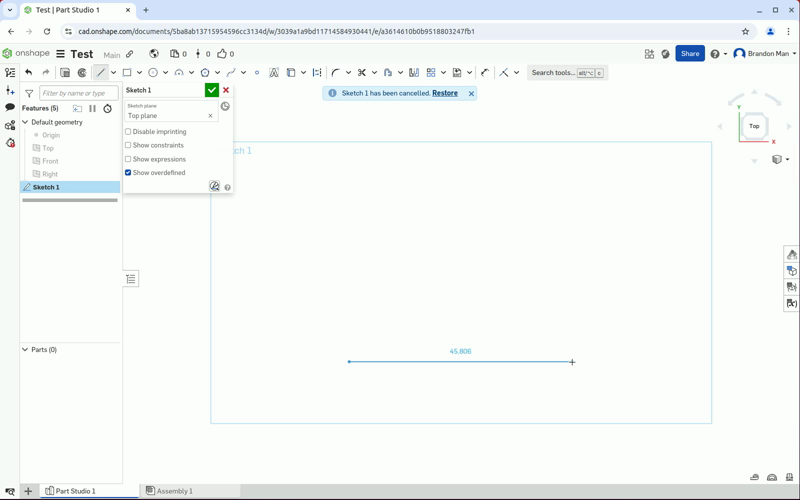
mouse_move(572, 209)
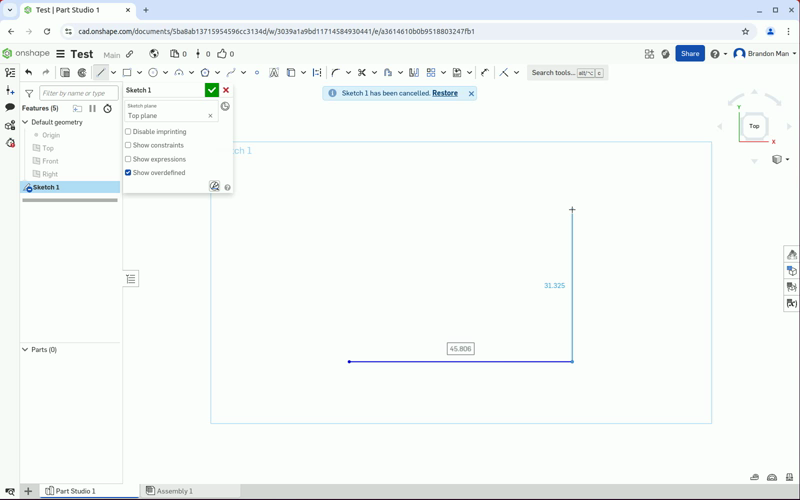
click(572, 209)
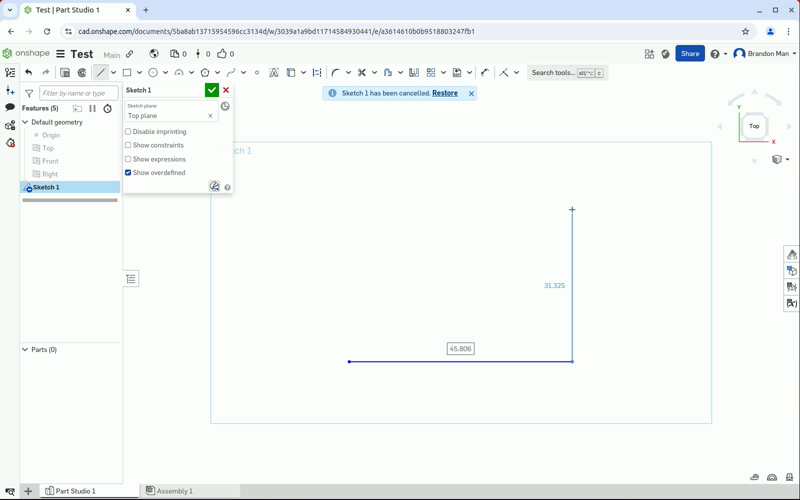
key_up(shift)
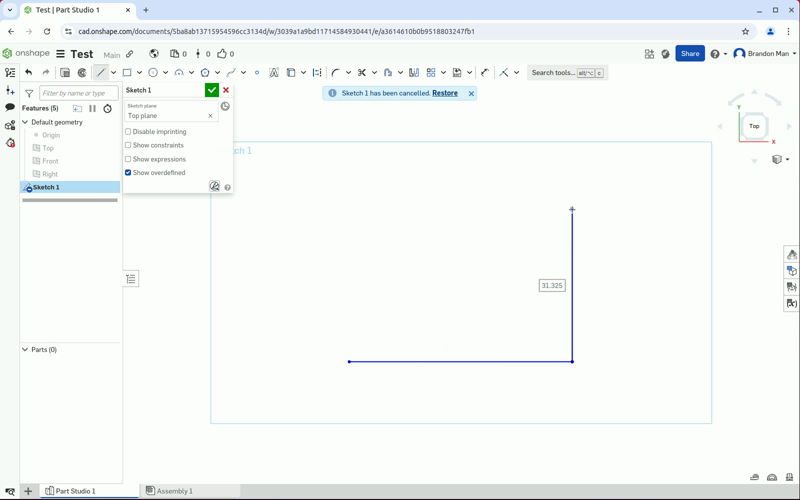
key_down(shift)
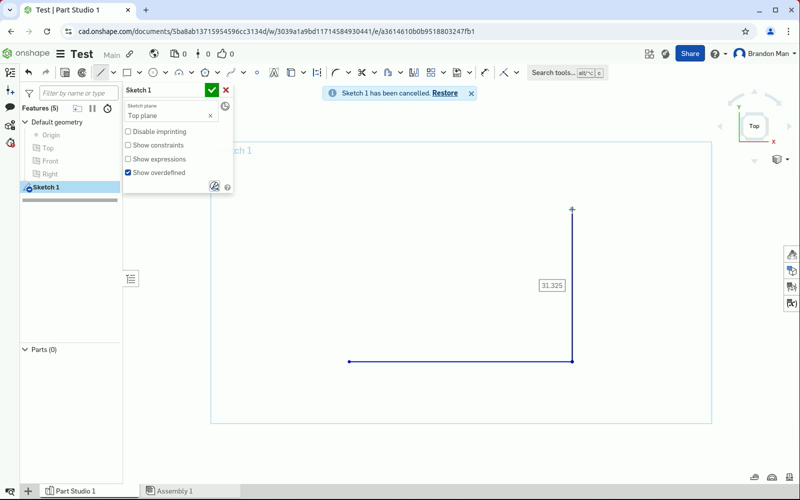
mouse_move(349, 209)
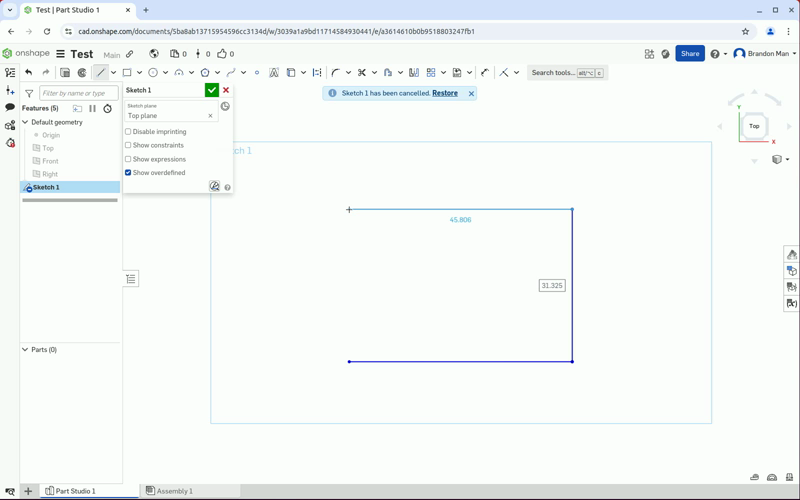
click(349, 209)
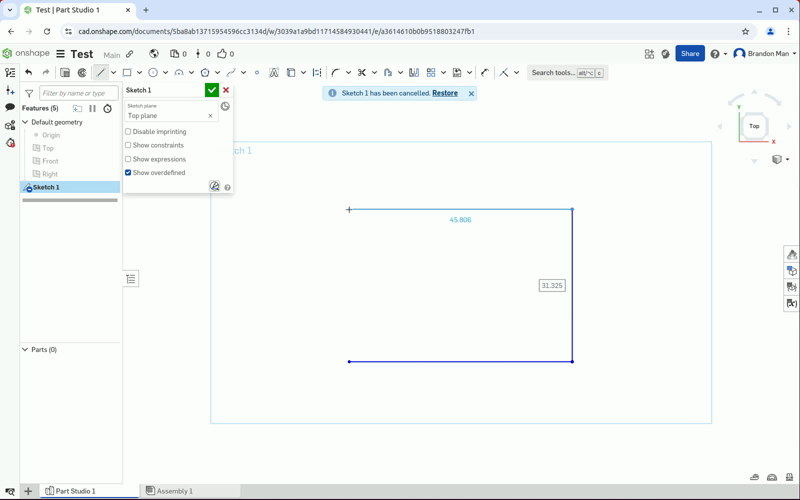
key_up(shift)
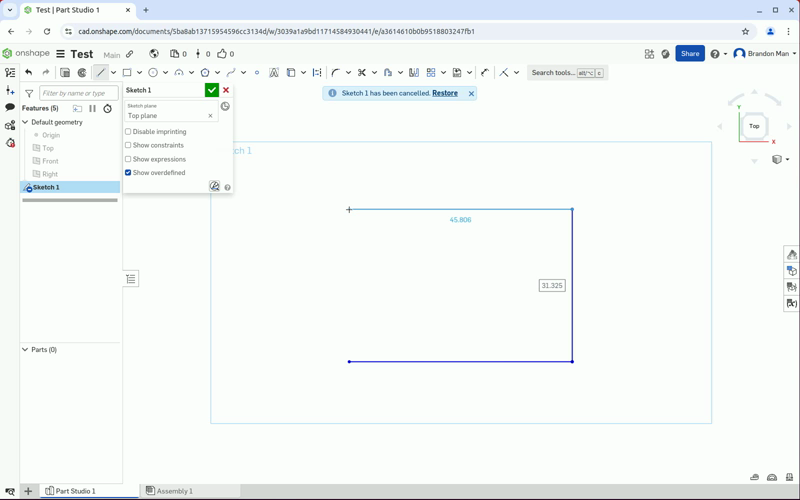
key_down(shift)
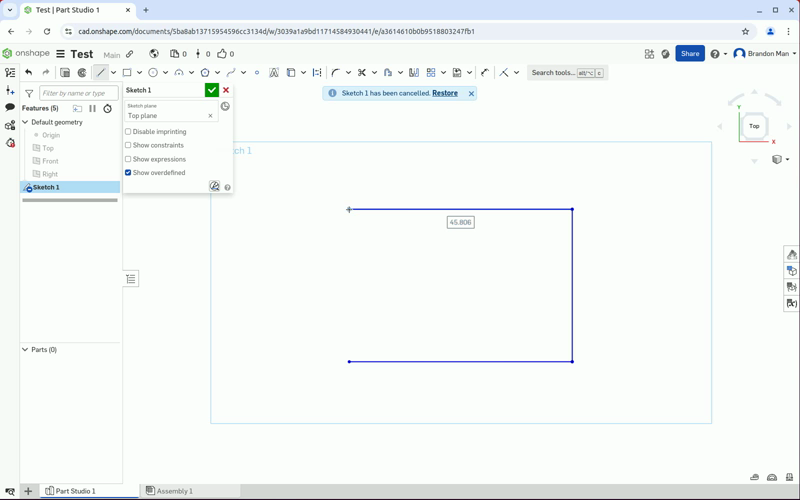
mouse_move(349, 361)
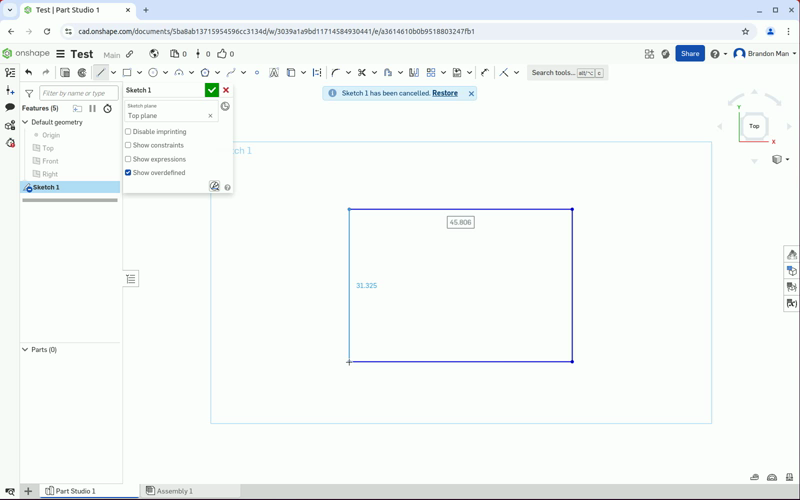
key_up(shift)
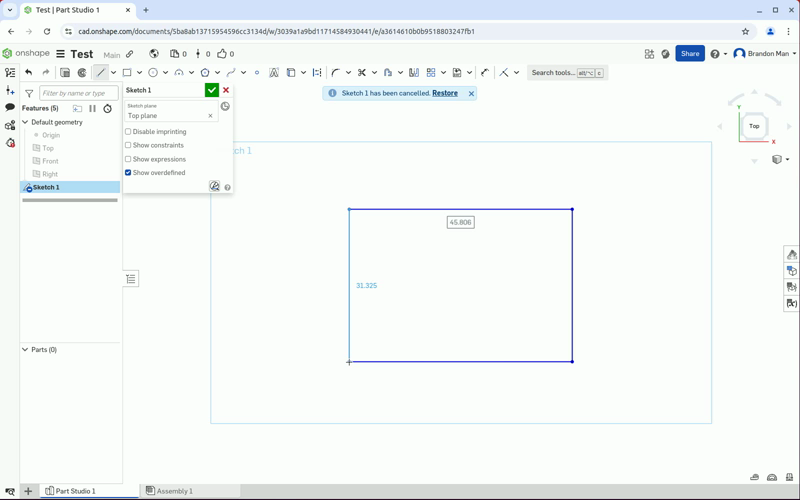
click(349, 361)
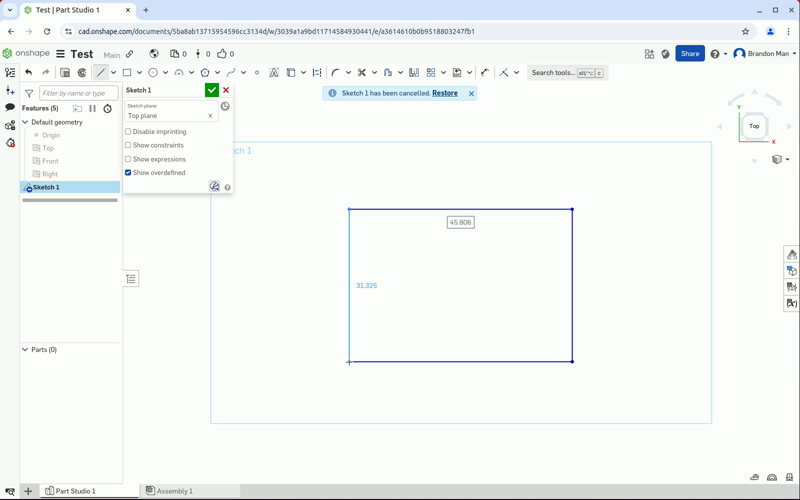
key(esc)
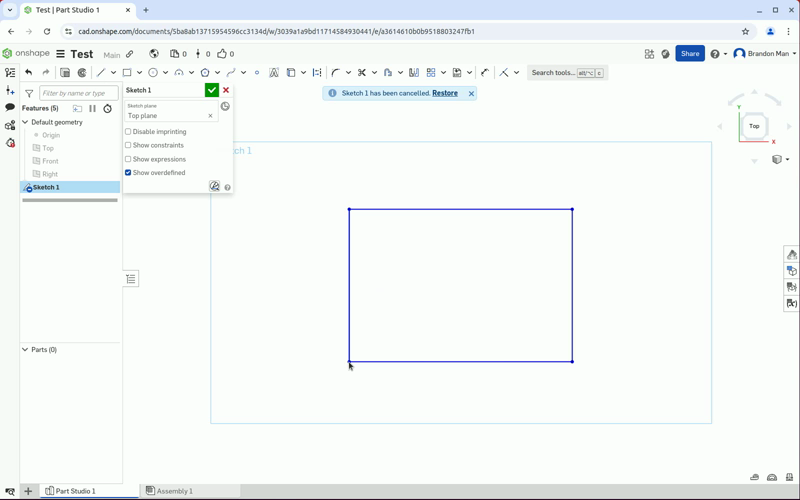
mouse_move(540, 244)
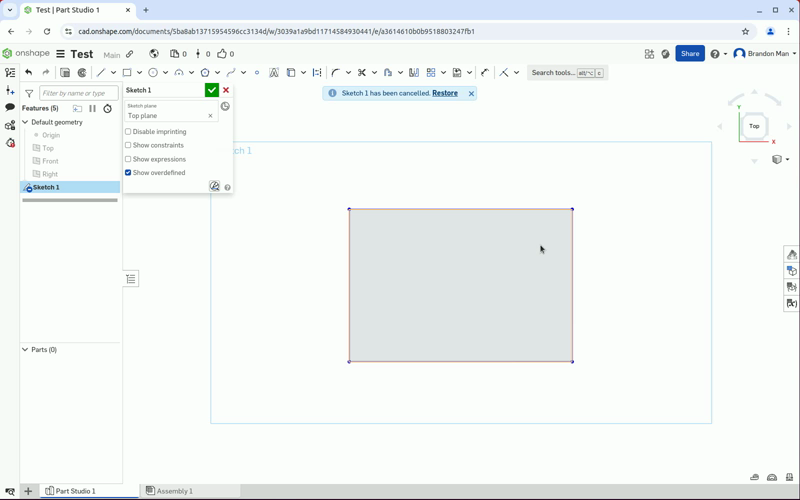
click(540, 244)
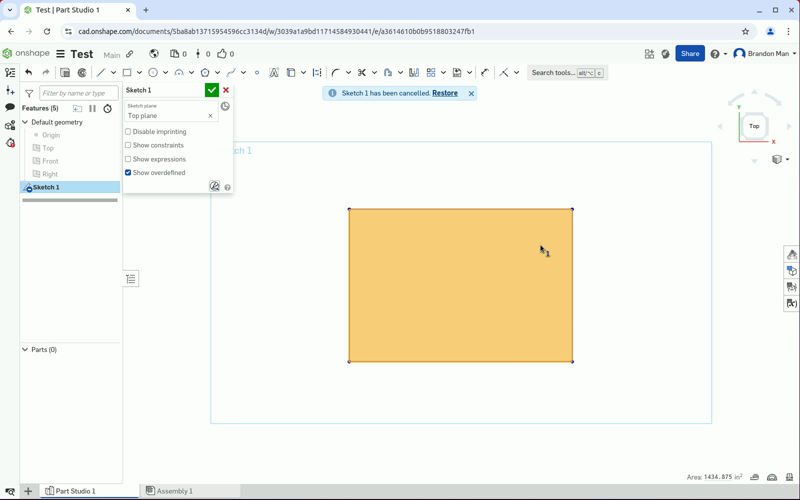
mouse_move(73, 352)
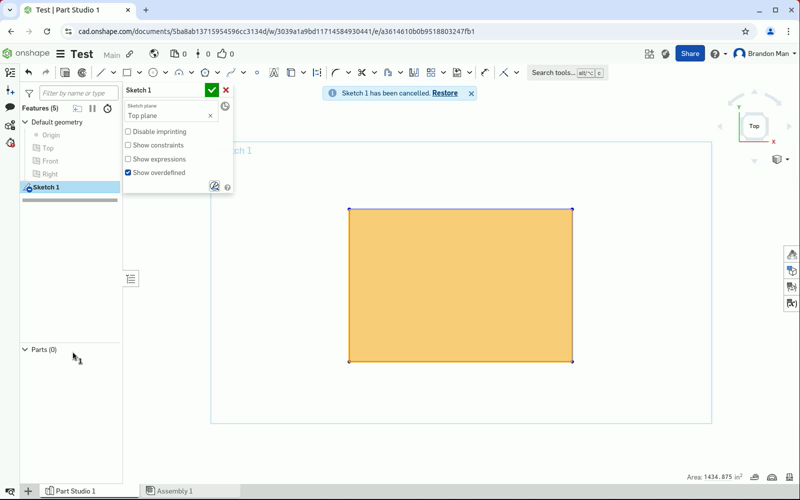
key(shift+y)
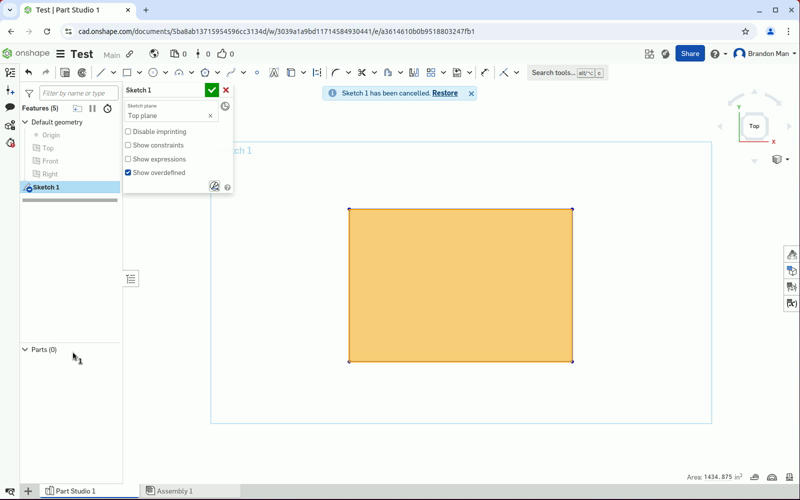
key(shift+e)
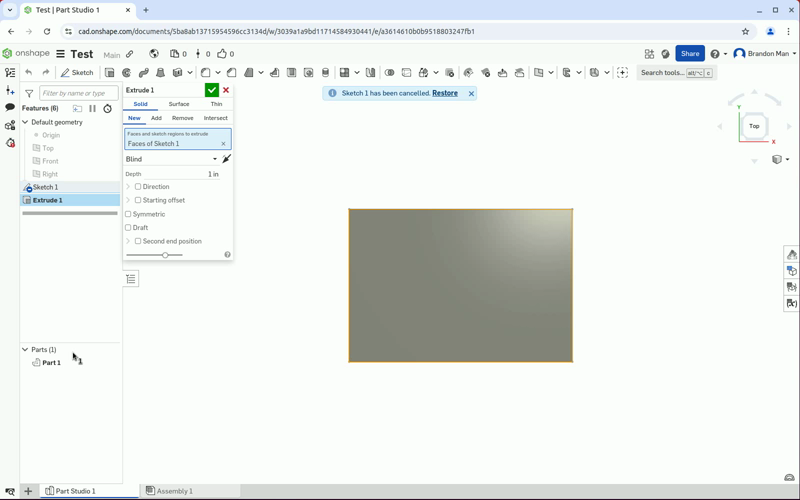
mouse_move(143, 106)
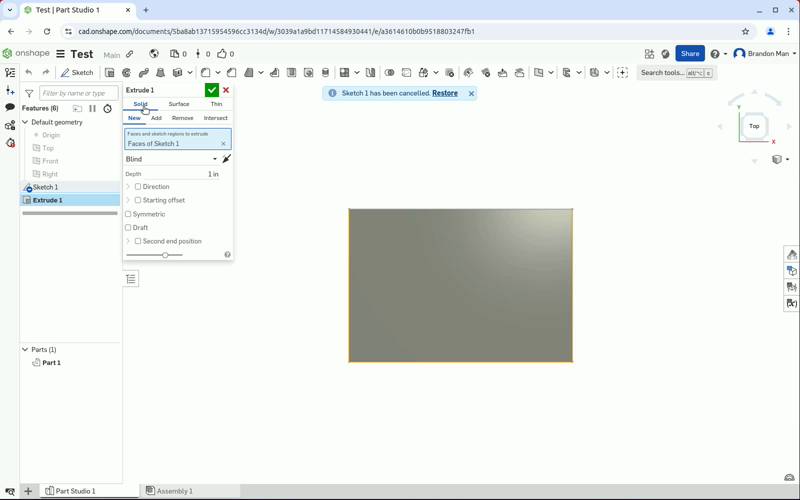
click(143, 106)
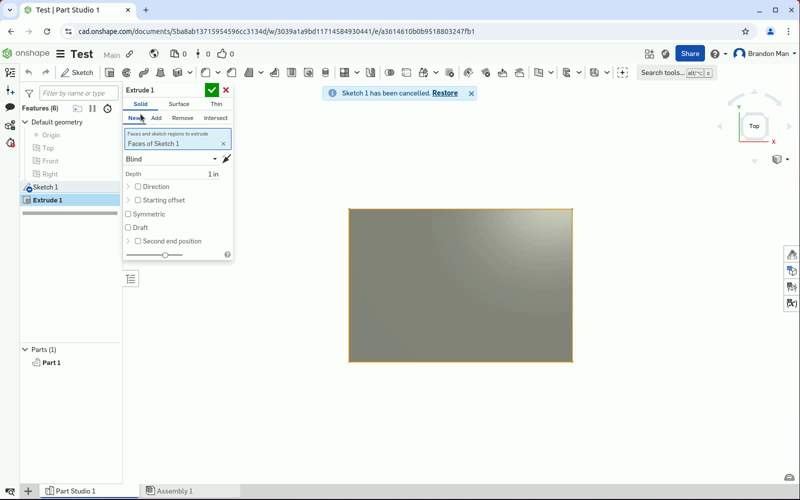
mouse_move(137, 120)
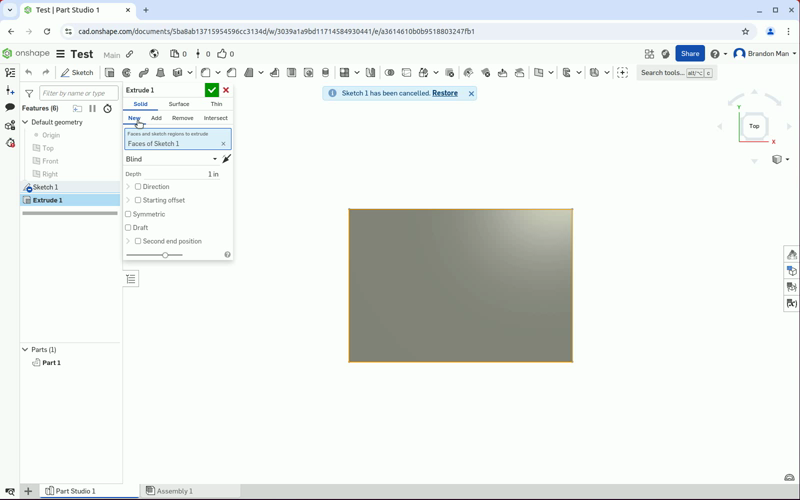
click(137, 120)
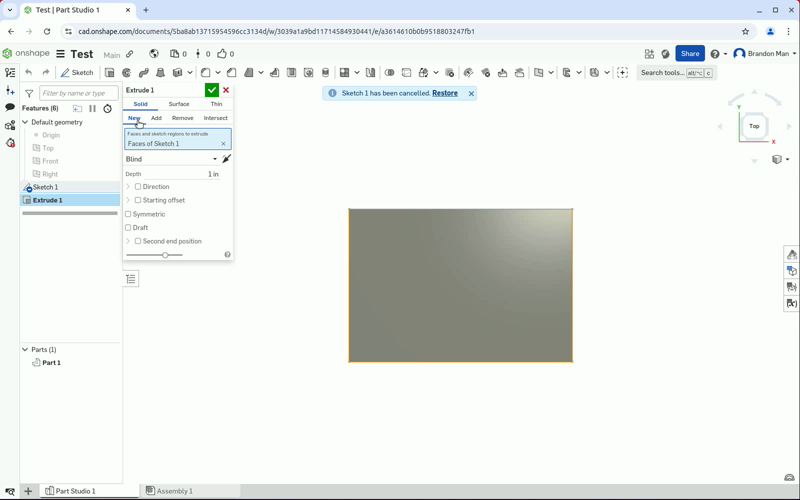
key(tab, 4)
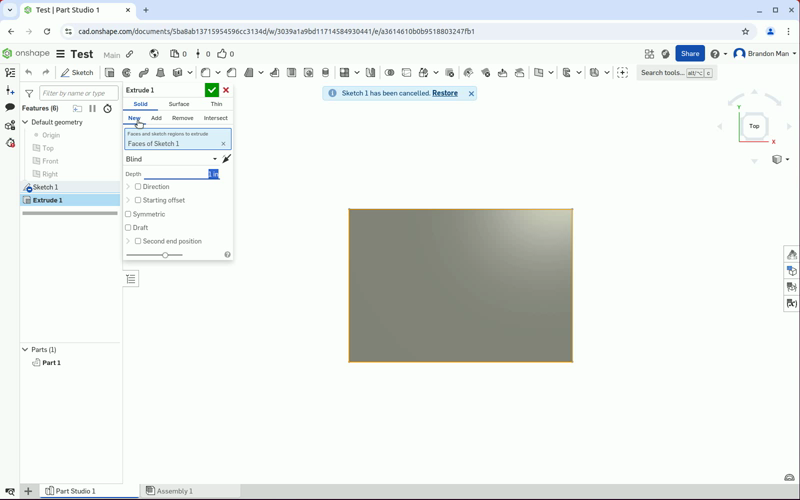
text(19.738)
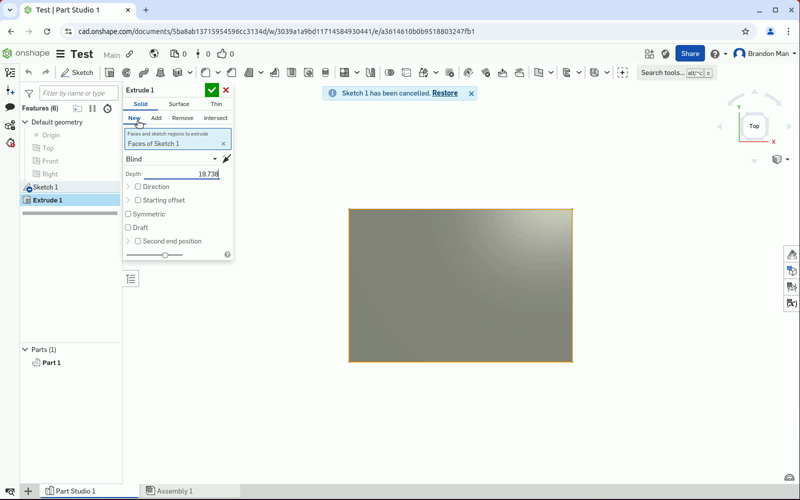
key(enter)
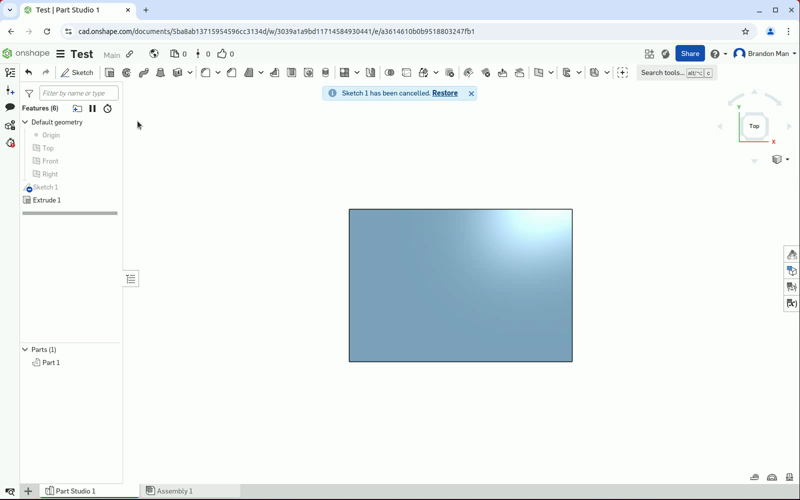
key(shift+h)
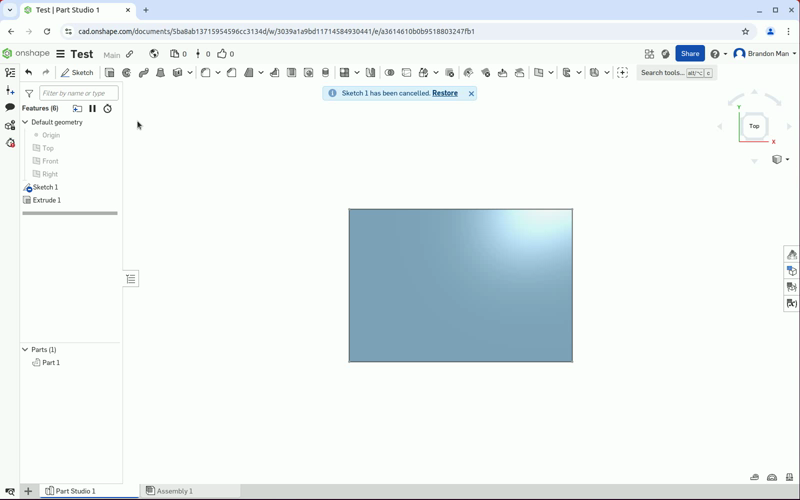
key(shift+h)
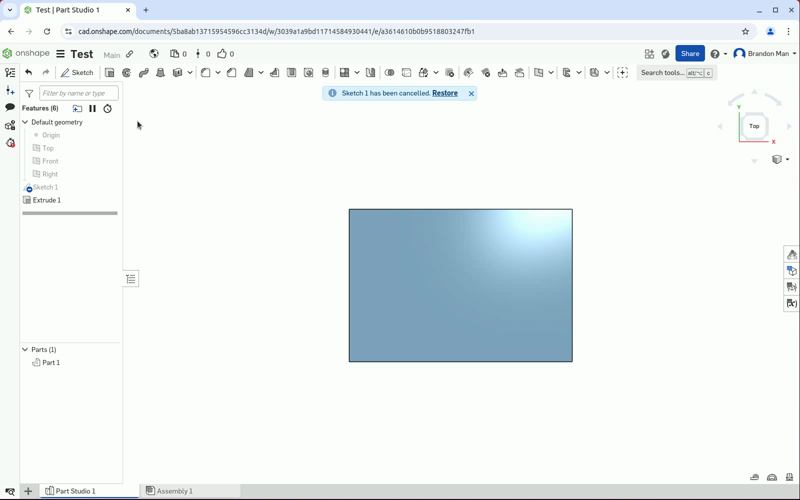
mouse_move(73, 189)
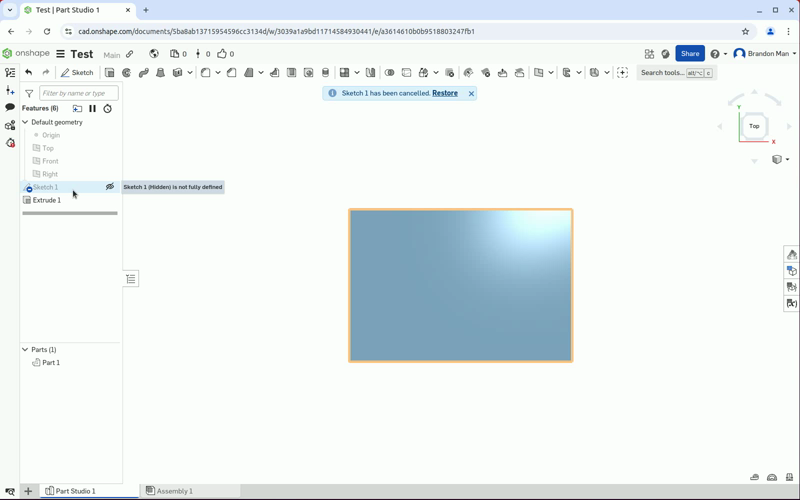
click(73, 189)
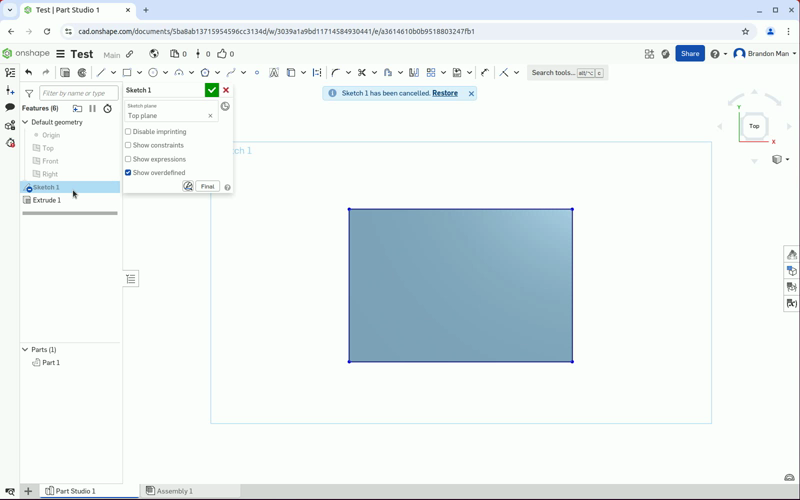
mouse_move(229, 92)
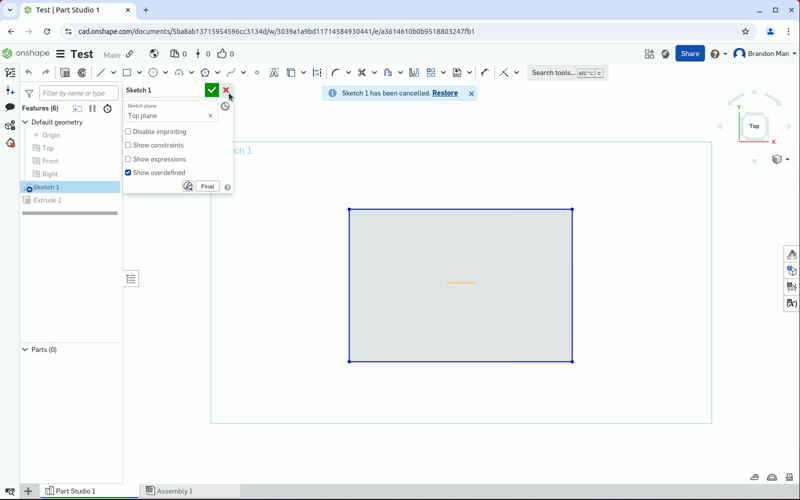
click(229, 92)
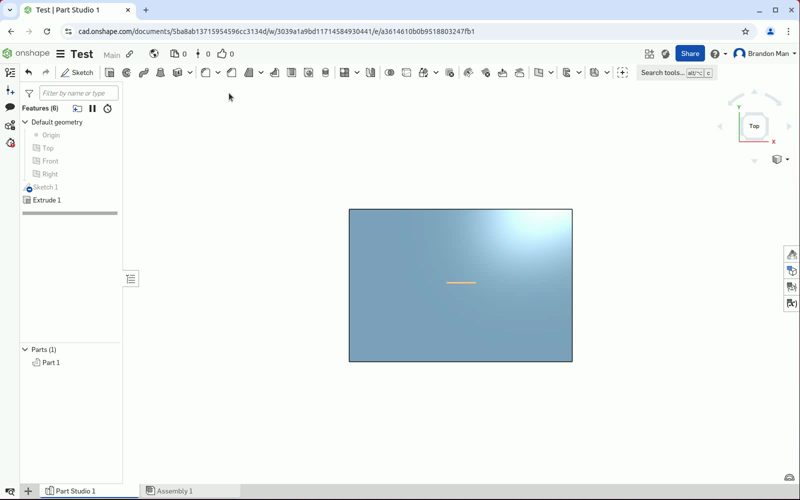
mouse_move(541, 75)
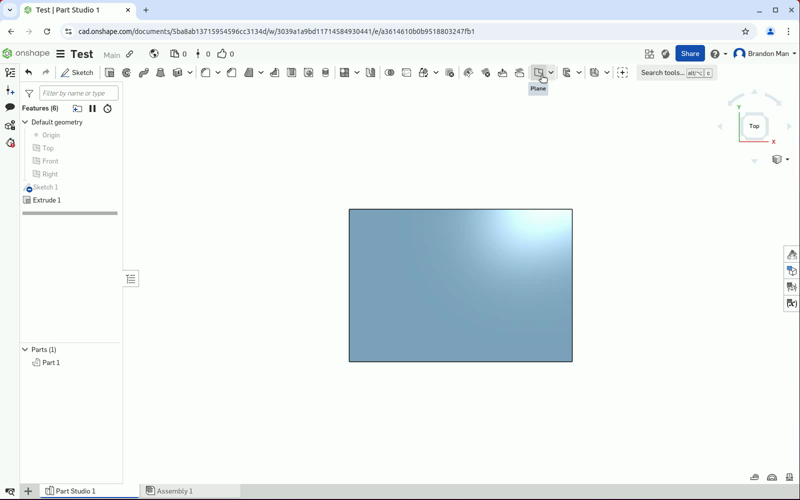
click(541, 75)
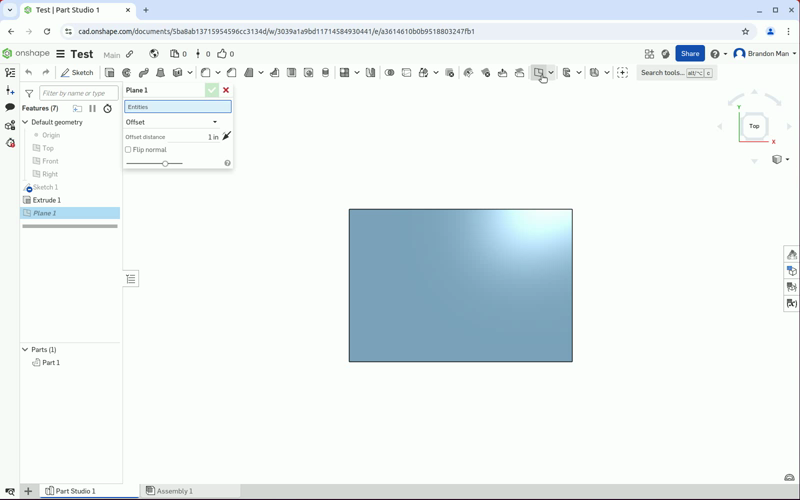
mouse_move(73, 150)
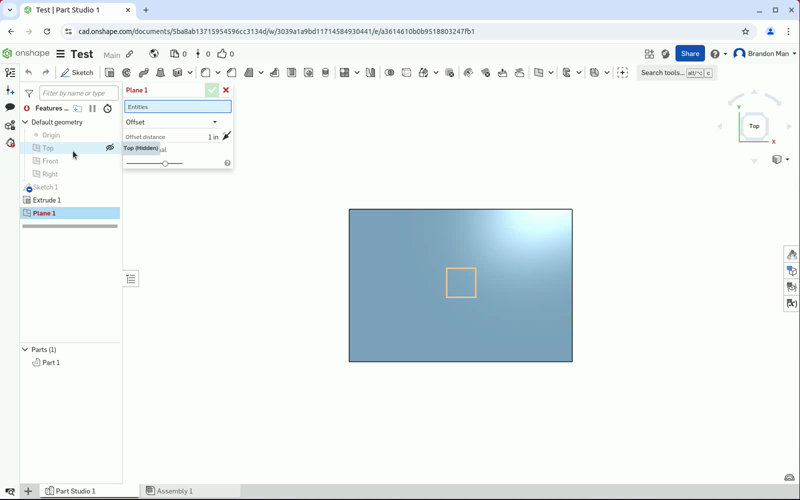
click(73, 150)
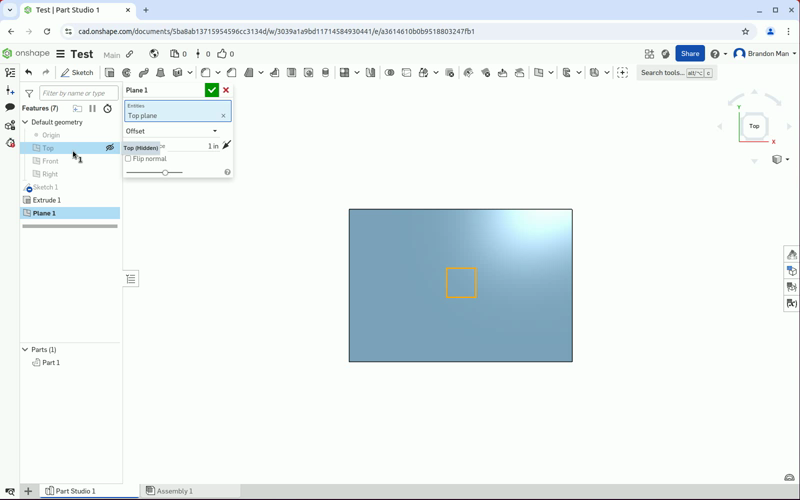
key(tab, 2)
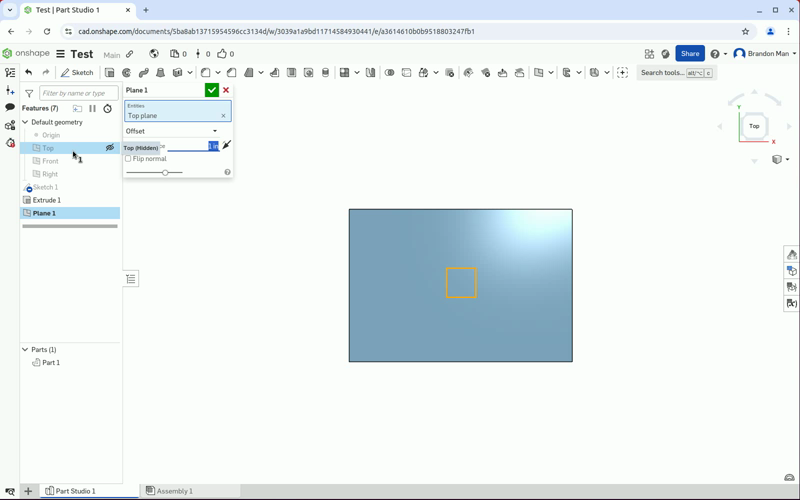
text(19.75)
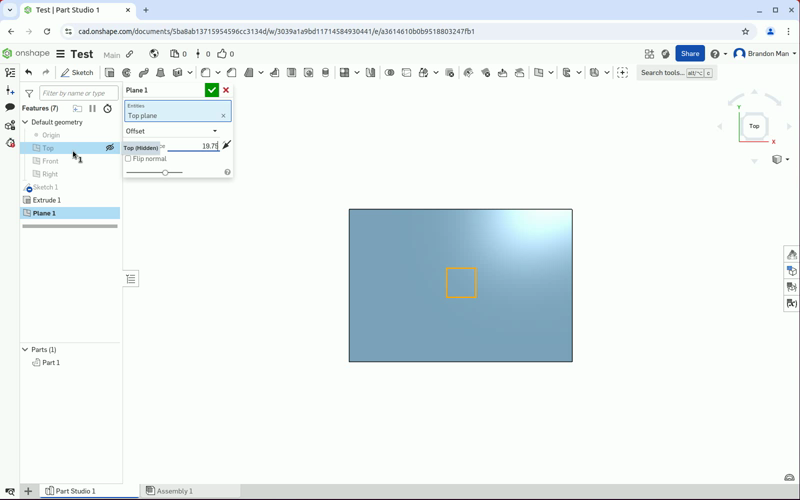
key(enter, 2)
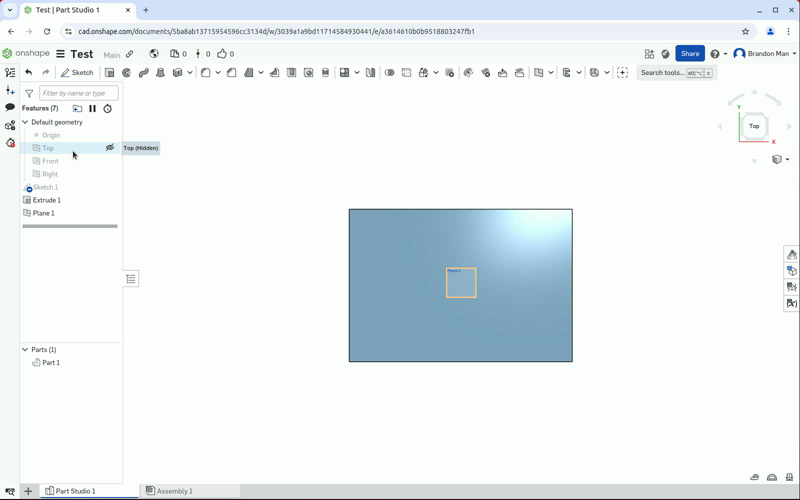
key(shift+s)
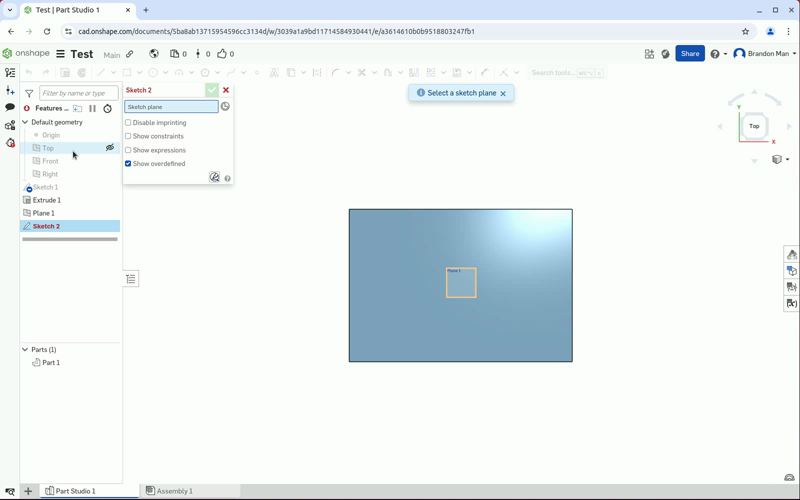
mouse_move(73, 215)
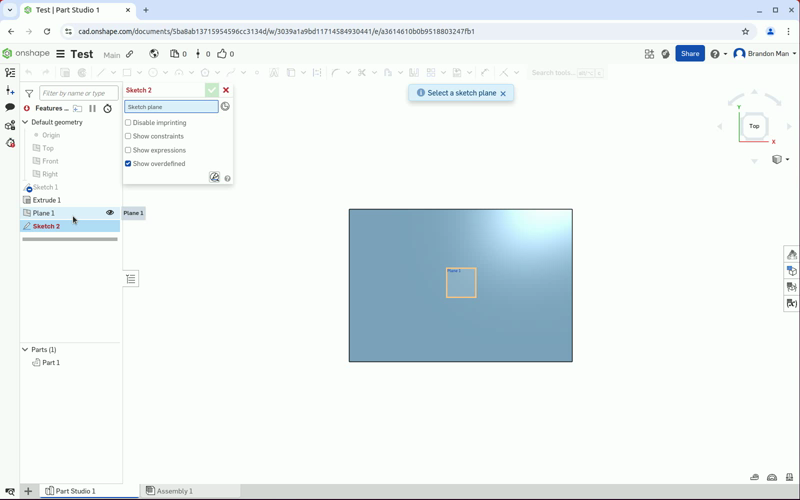
click(73, 215)
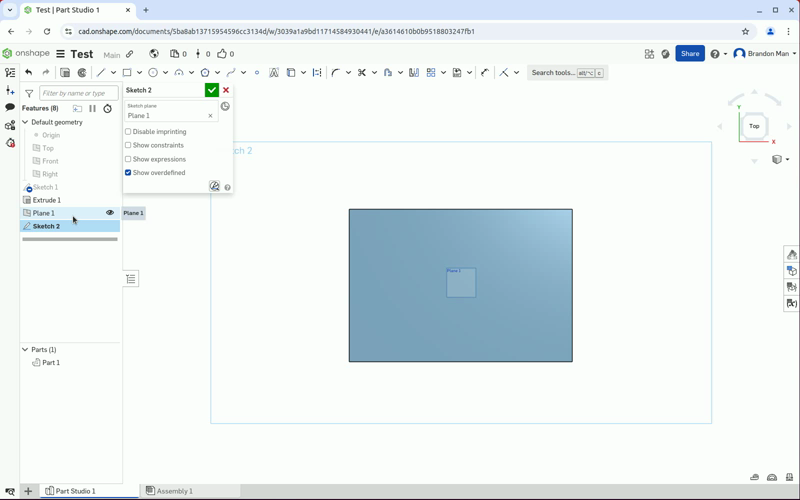
mouse_move(73, 352)
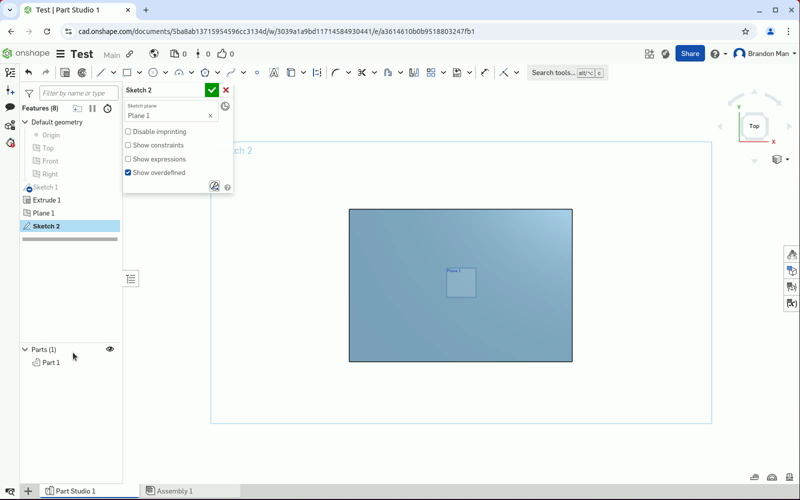
key(y)
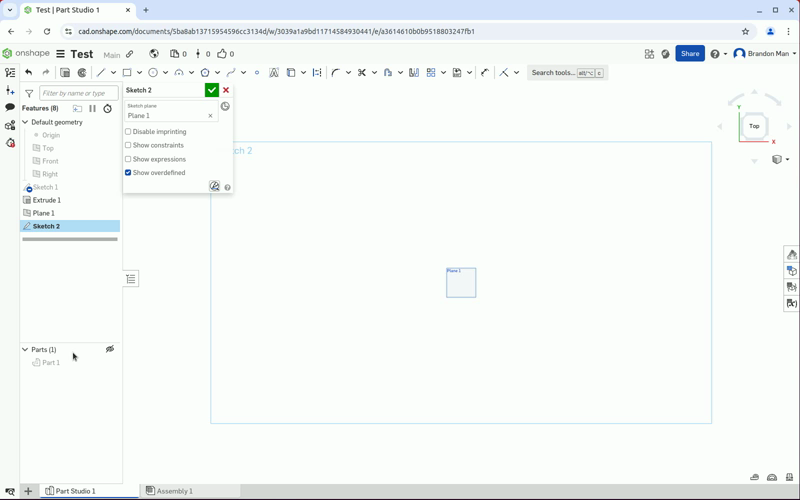
key(l)
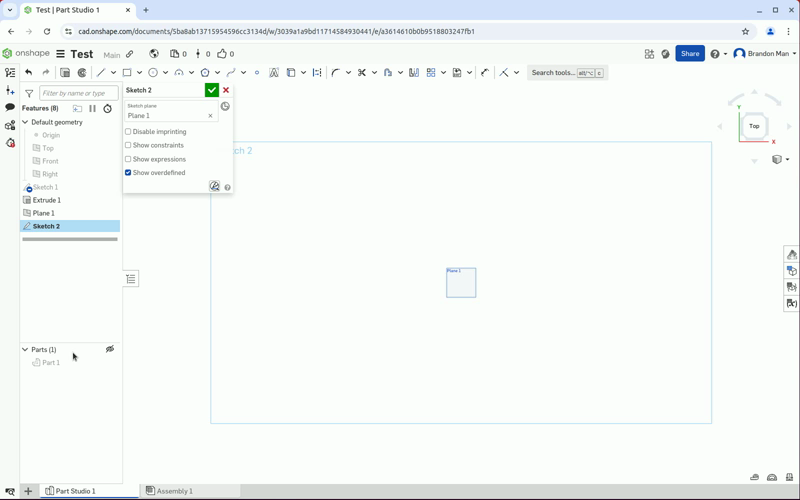
key_down(shift)
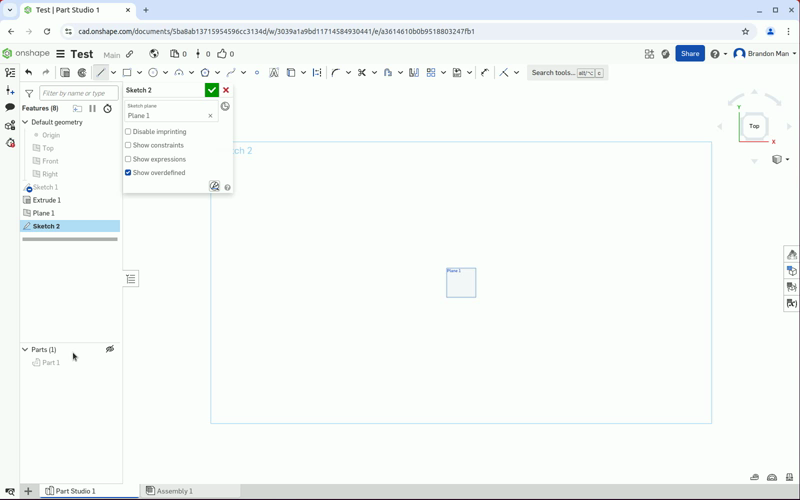
mouse_move(439, 361)
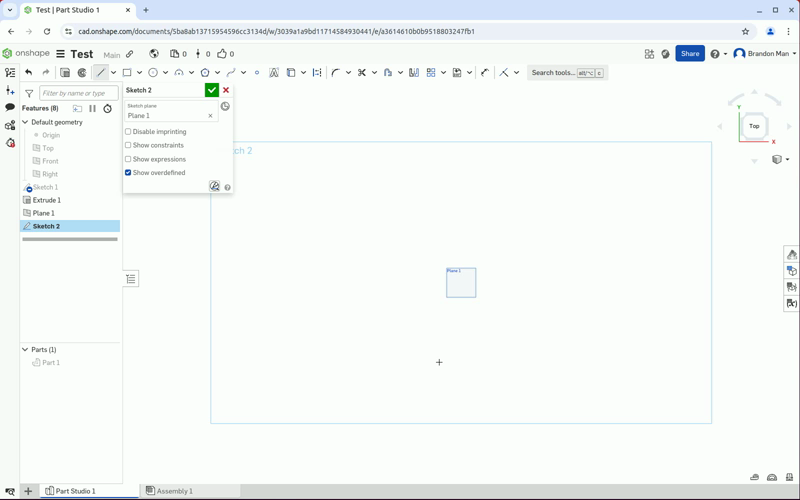
click(439, 361)
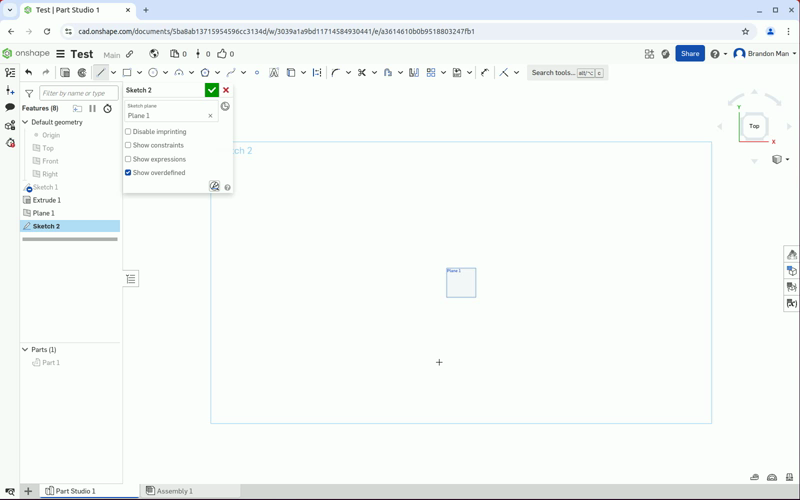
key_up(shift)
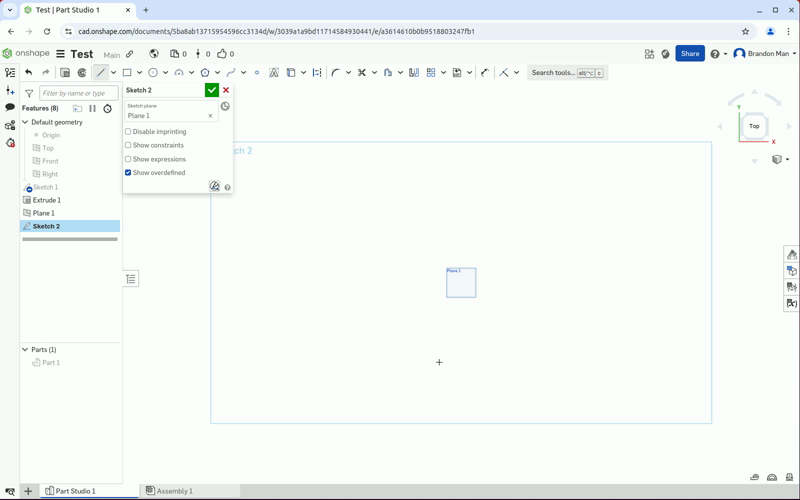
key_down(shift)
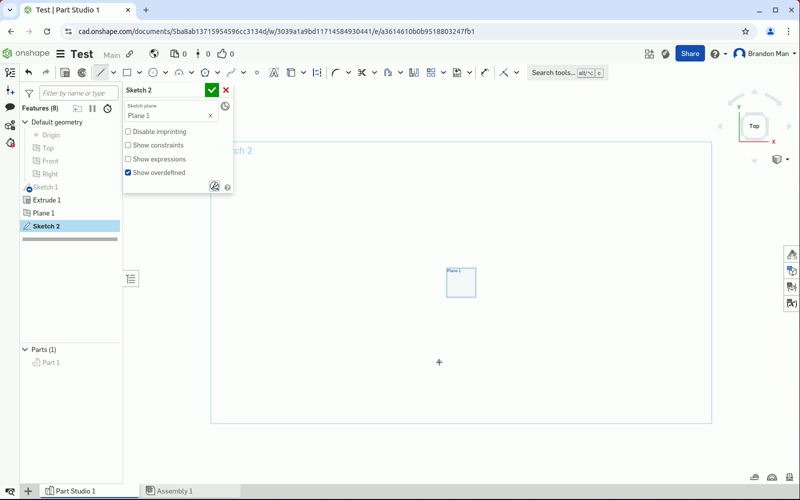
mouse_move(573, 361)
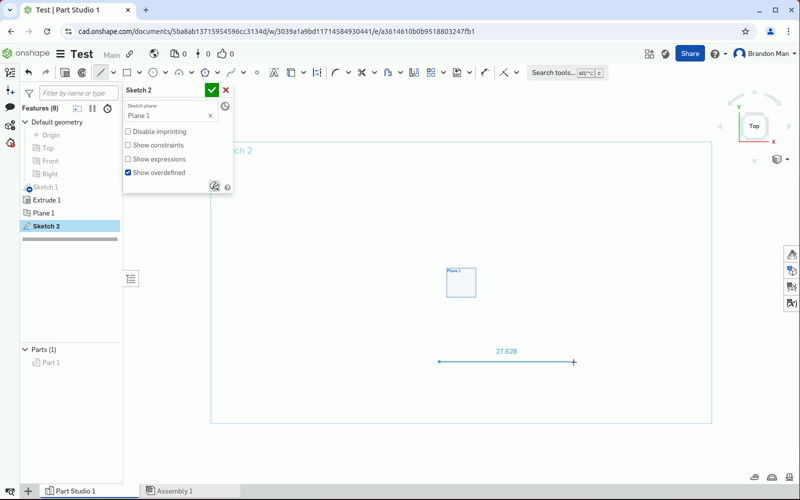
click(573, 361)
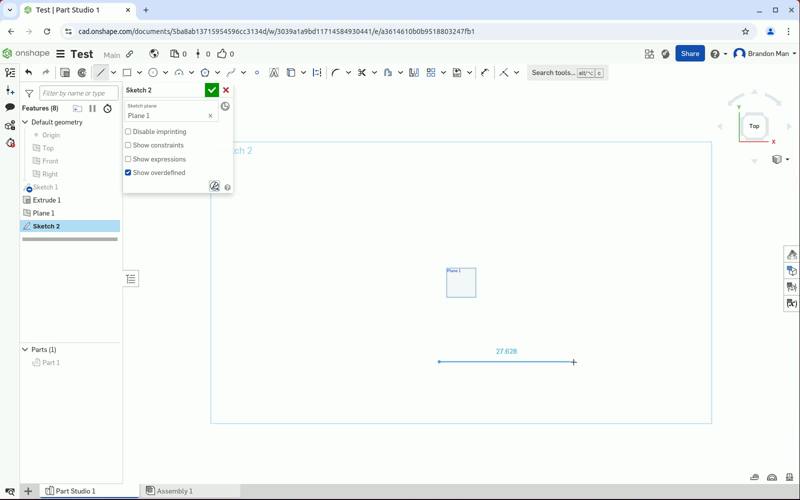
key_up(shift)
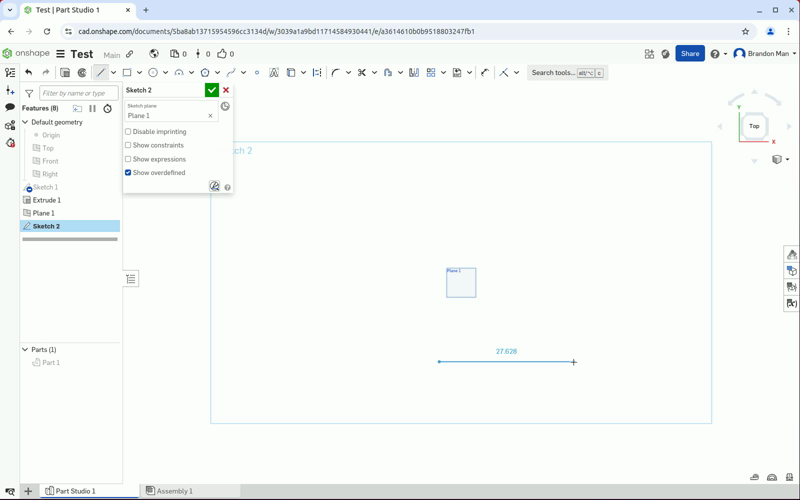
key_down(shift)
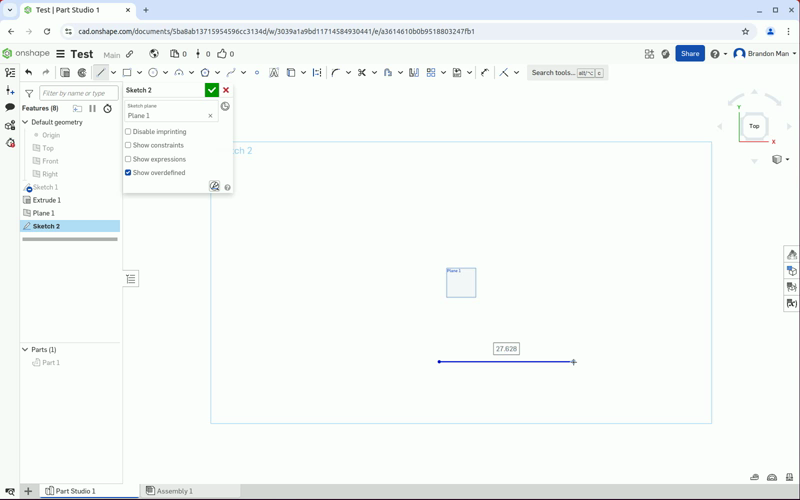
mouse_move(573, 209)
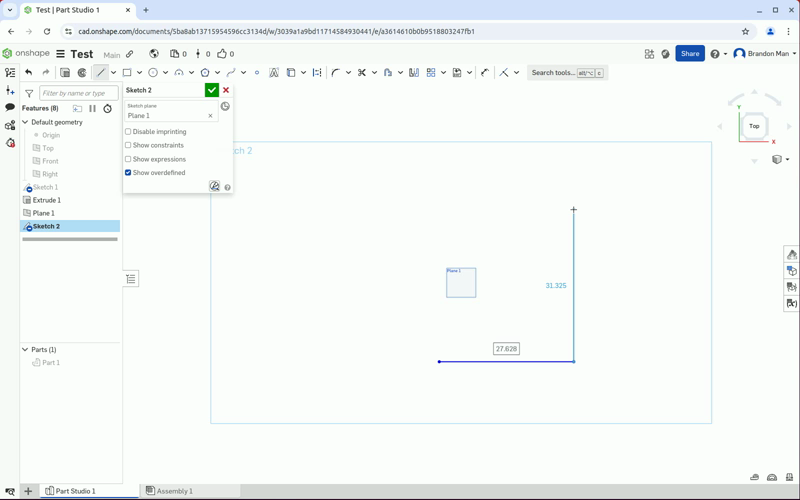
click(573, 209)
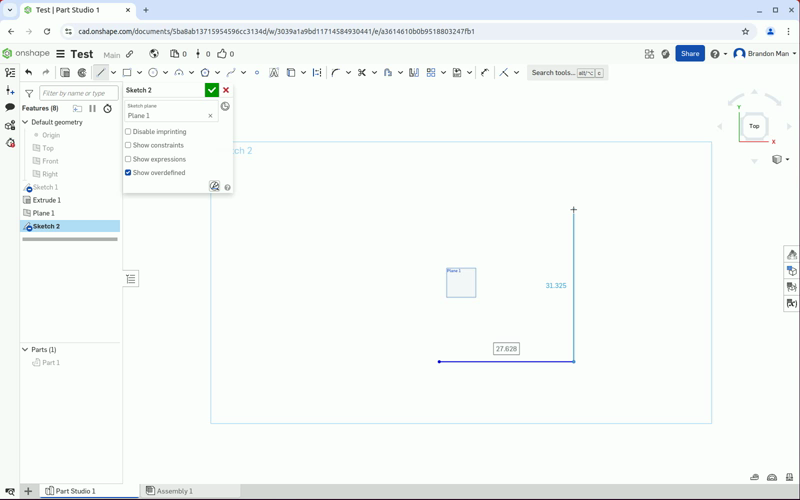
key_up(shift)
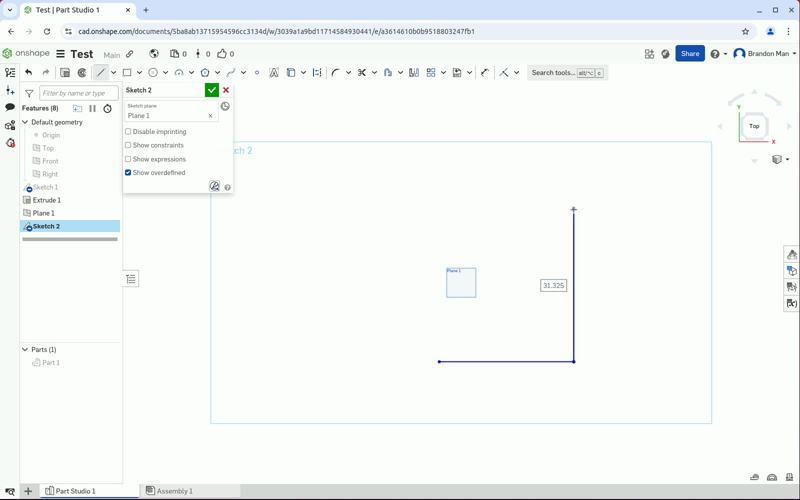
key_down(shift)
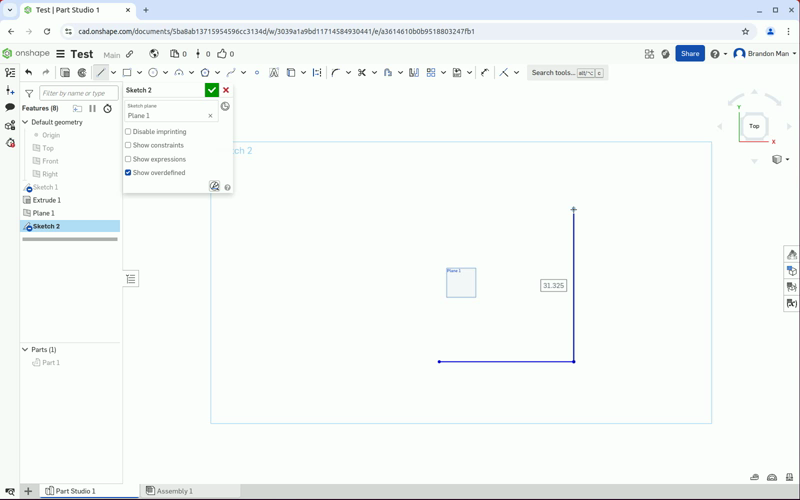
mouse_move(439, 209)
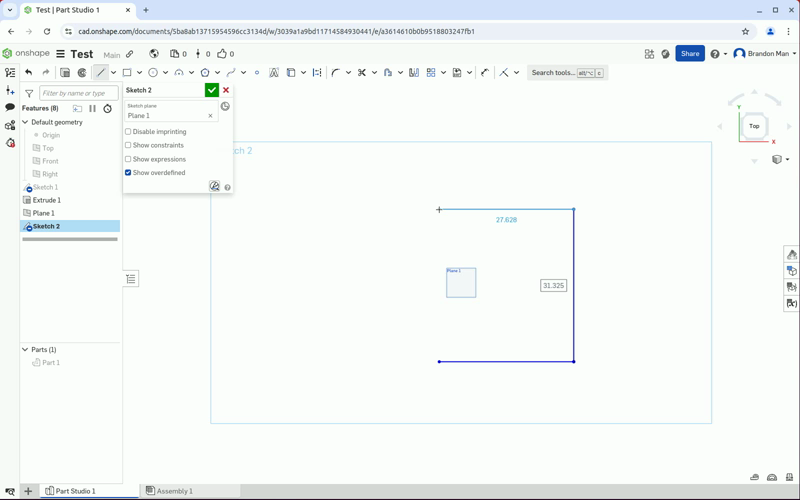
click(439, 209)
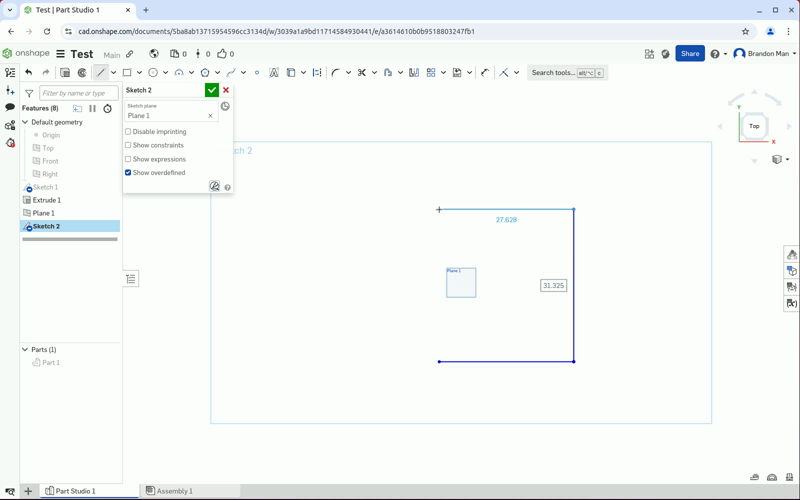
key_up(shift)
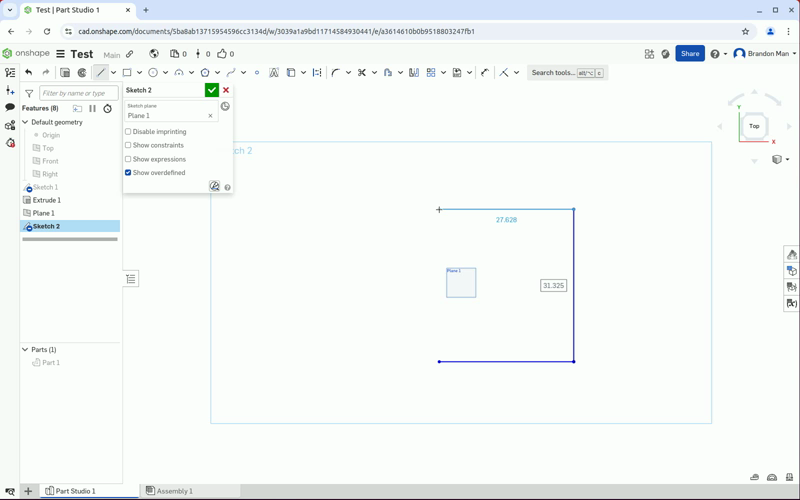
key_down(shift)
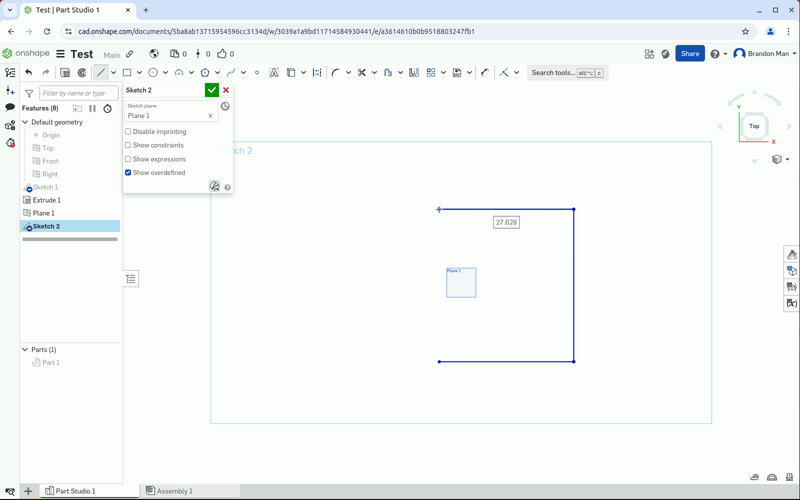
mouse_move(439, 361)
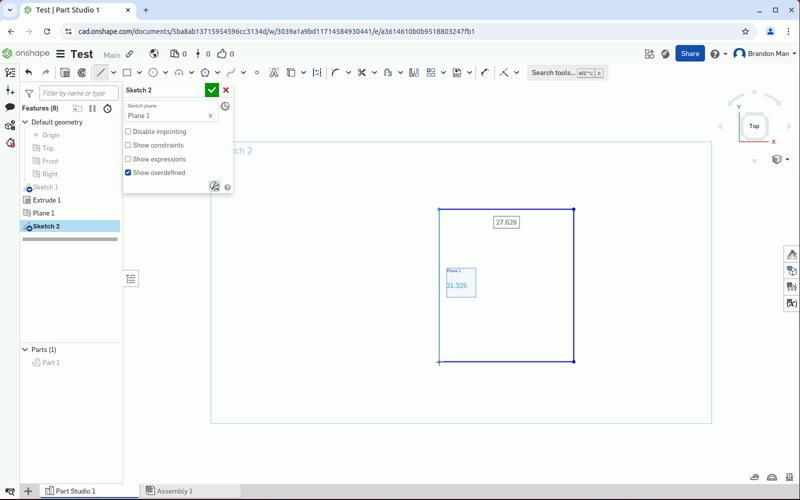
key_up(shift)
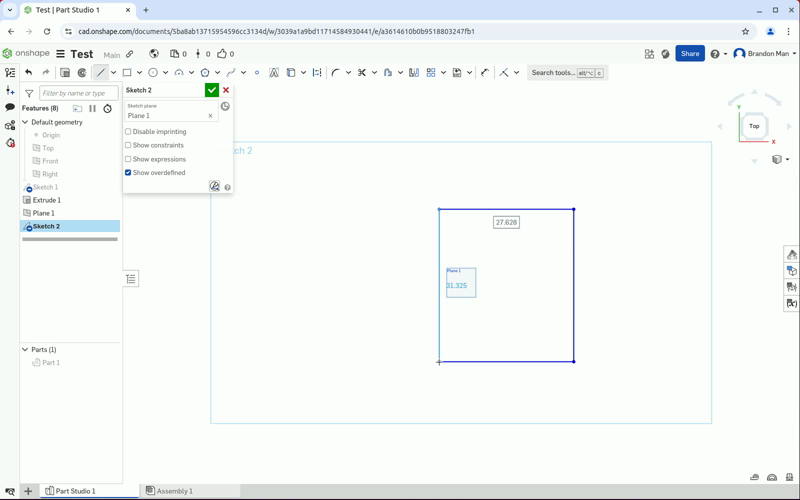
click(439, 361)
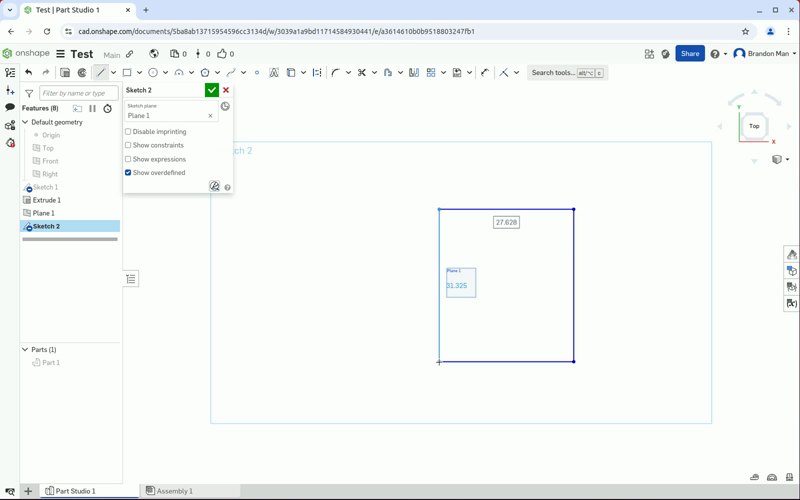
key(esc)
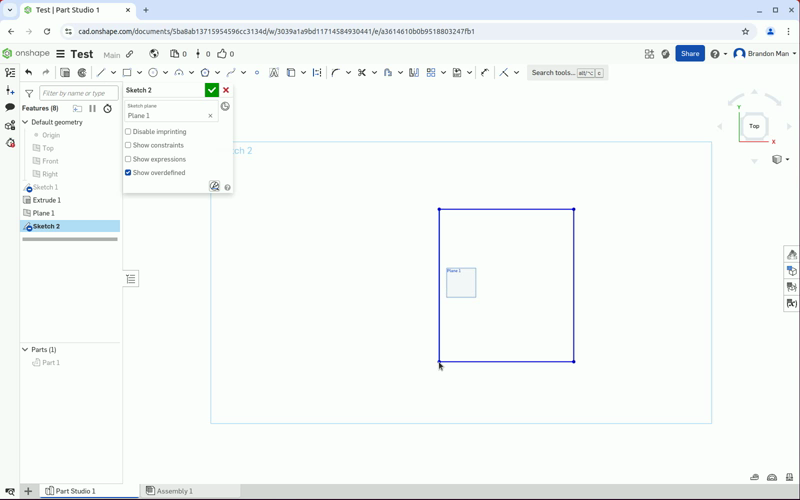
mouse_move(500, 252)
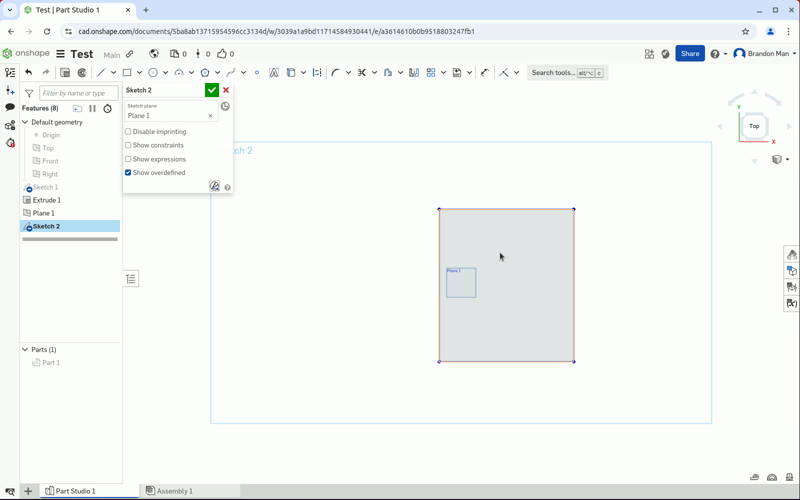
click(500, 252)
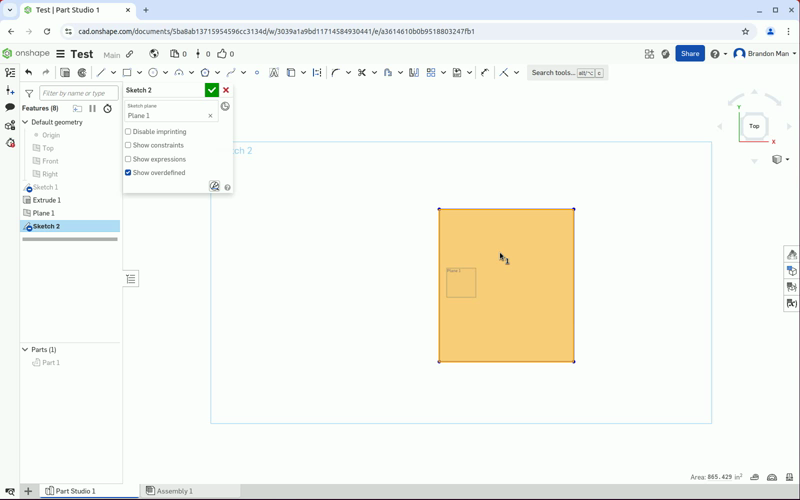
mouse_move(73, 352)
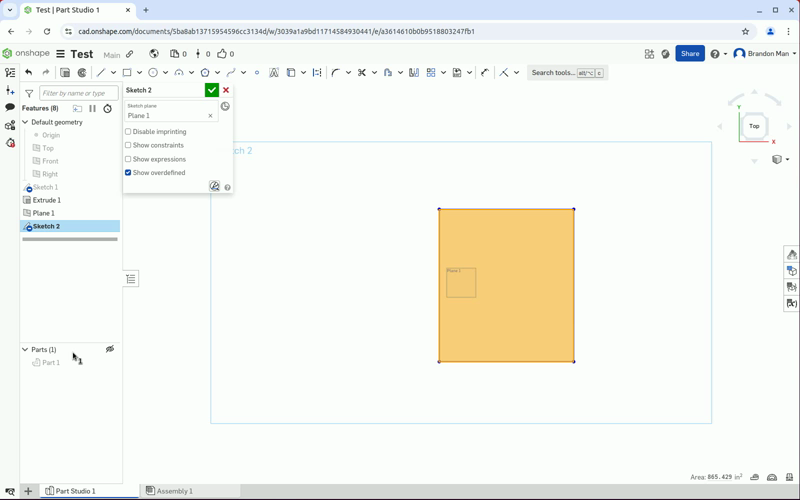
key(shift+y)
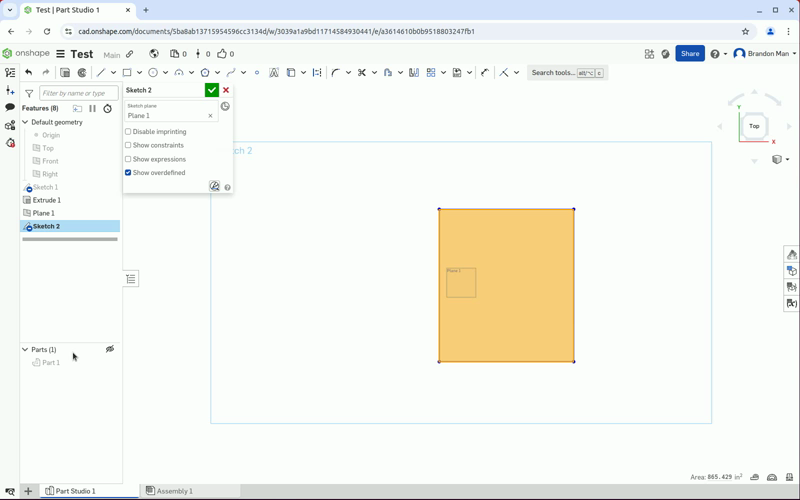
key(shift+e)
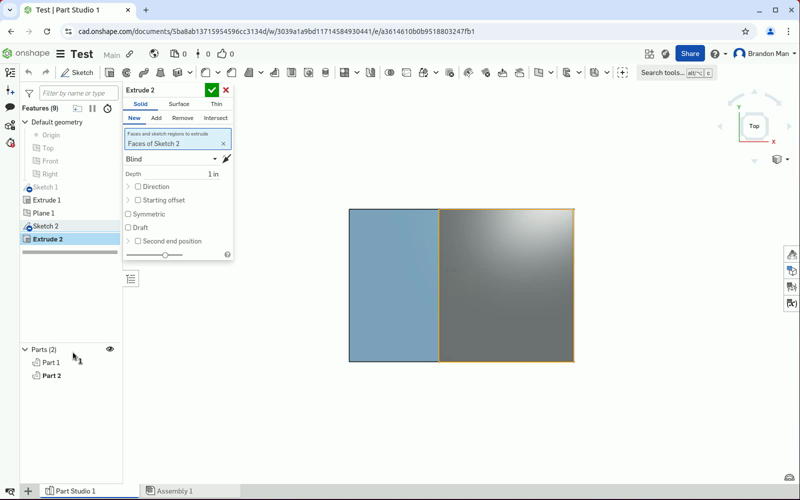
mouse_move(143, 106)
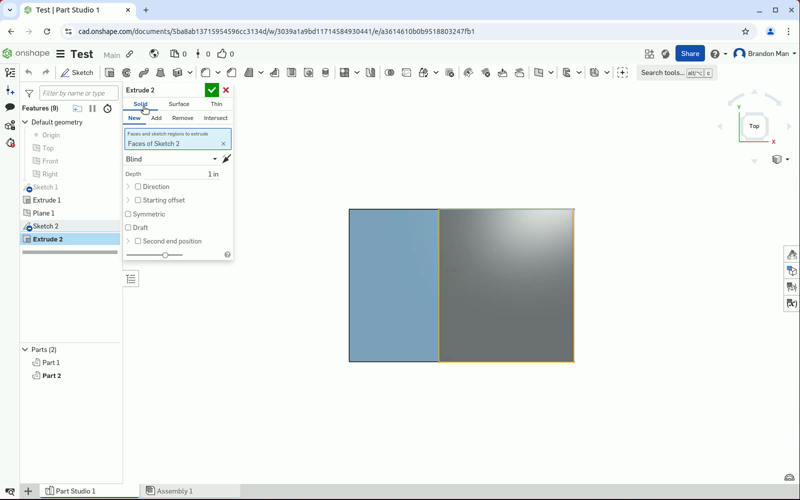
click(143, 106)
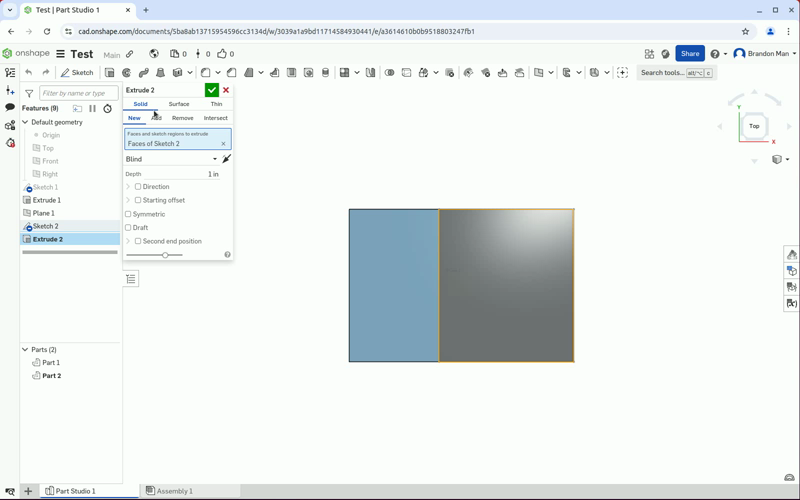
mouse_move(186, 120)
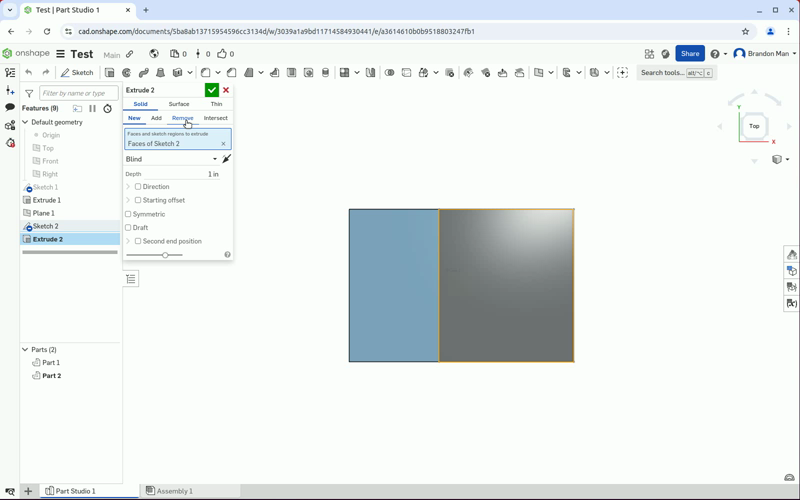
click(186, 120)
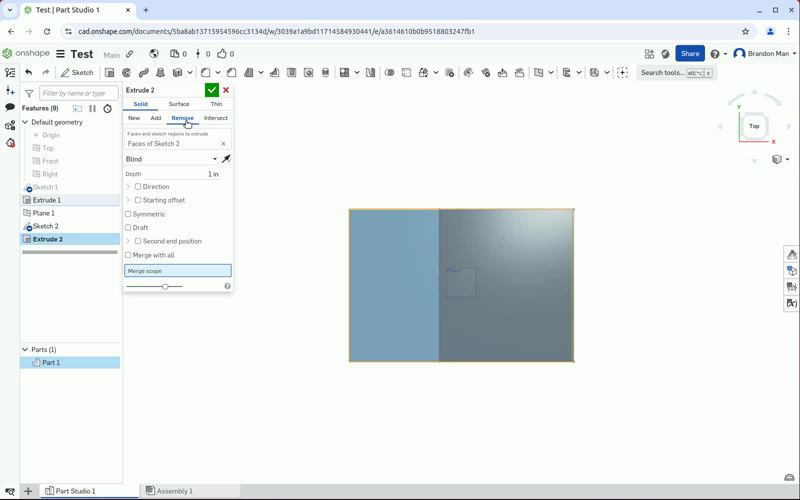
key(tab, 4)
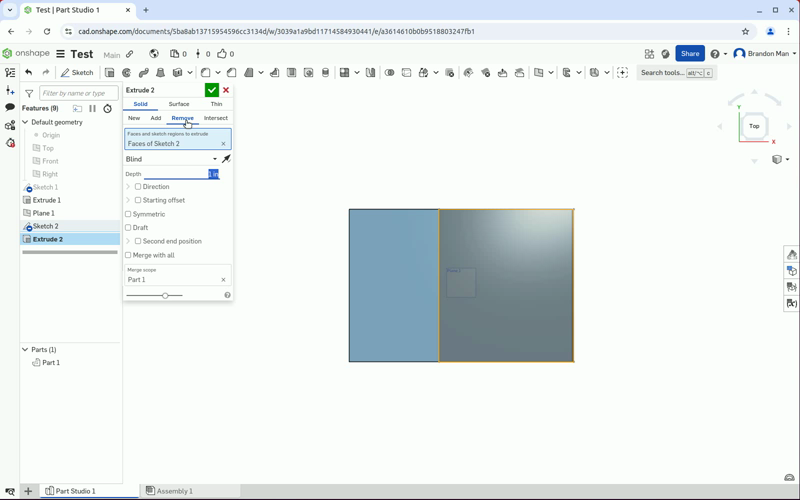
text(13.239)
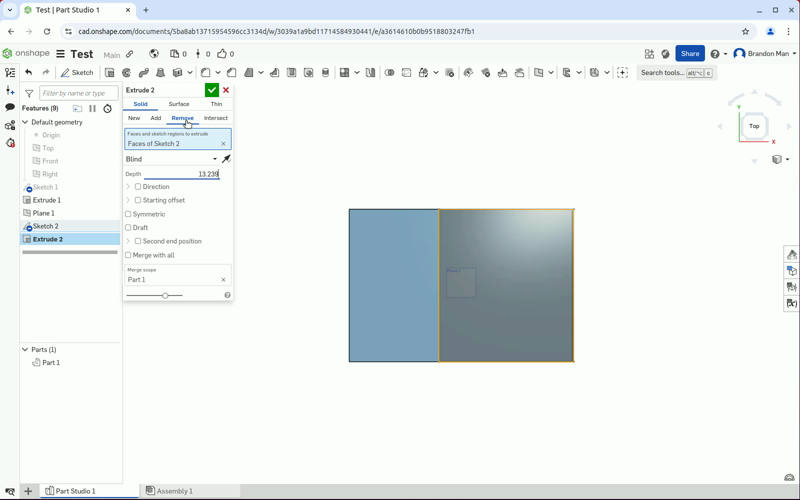
key(tab, 6)
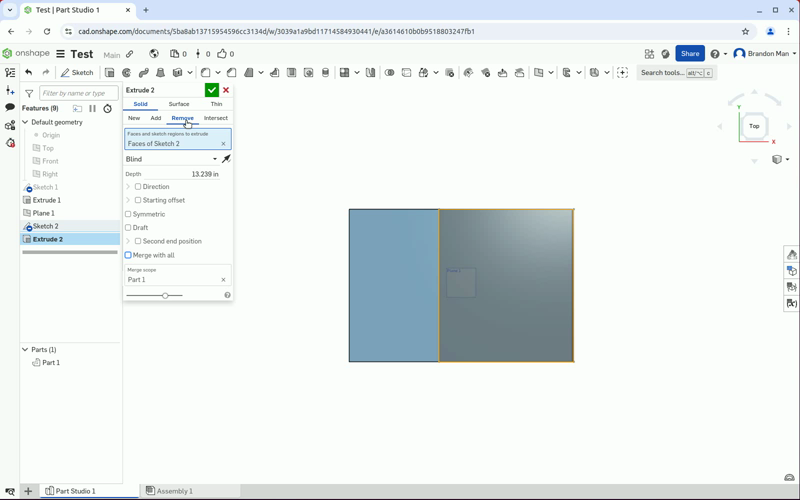
key(space)
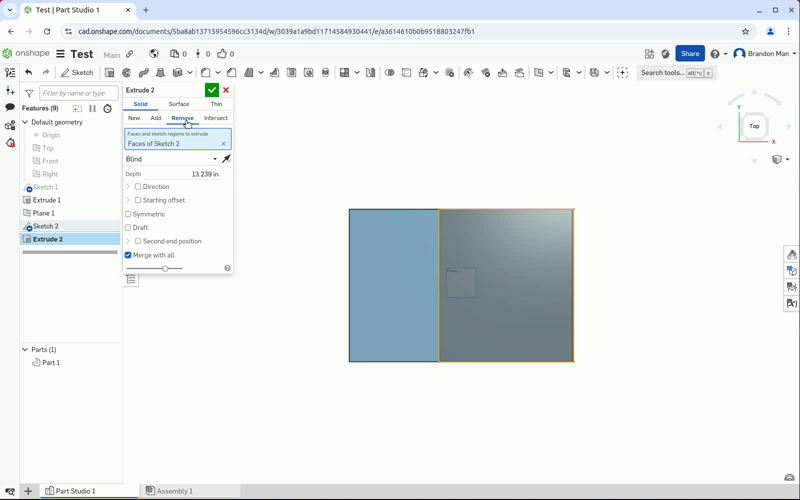
key(enter)
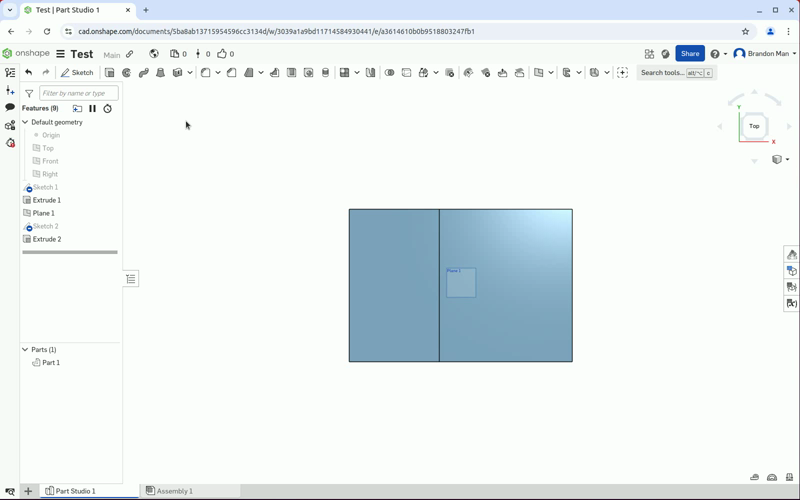
key(shift+h)
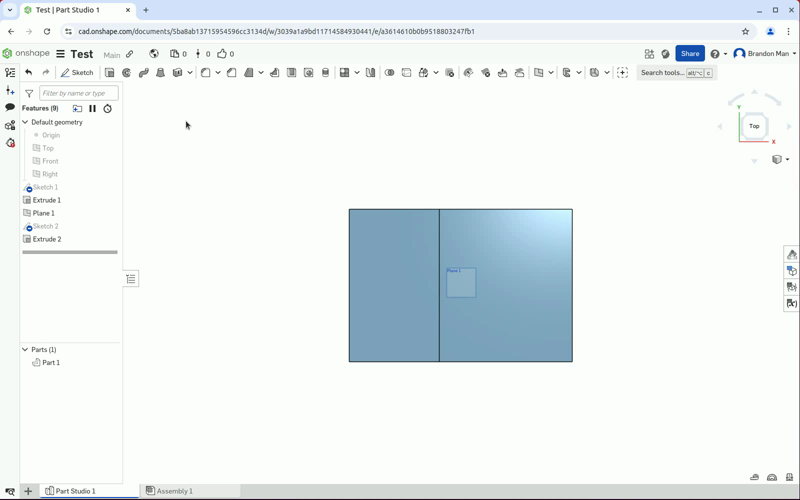
key(shift+h)
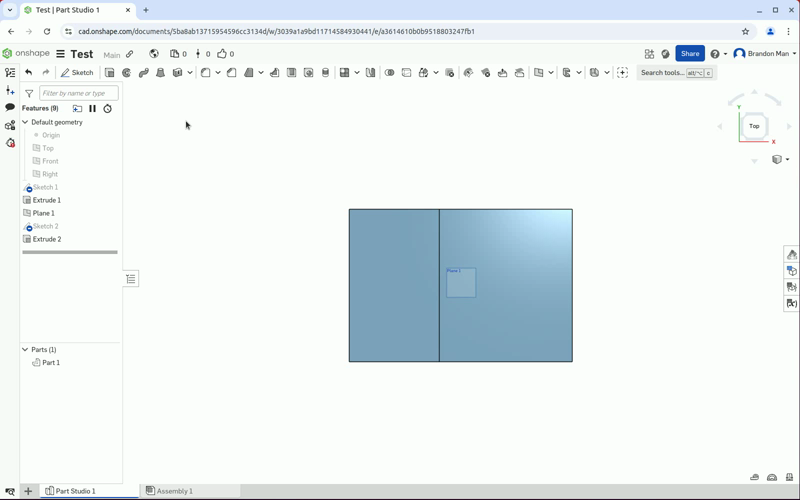
mouse_move(73, 189)
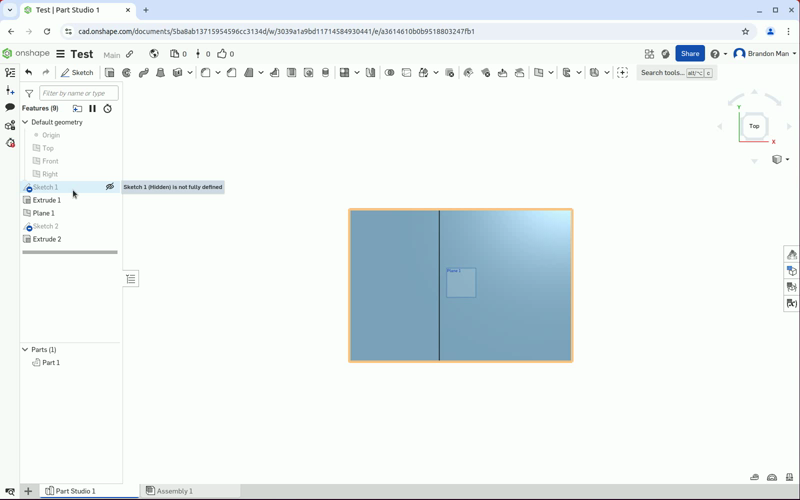
click(73, 189)
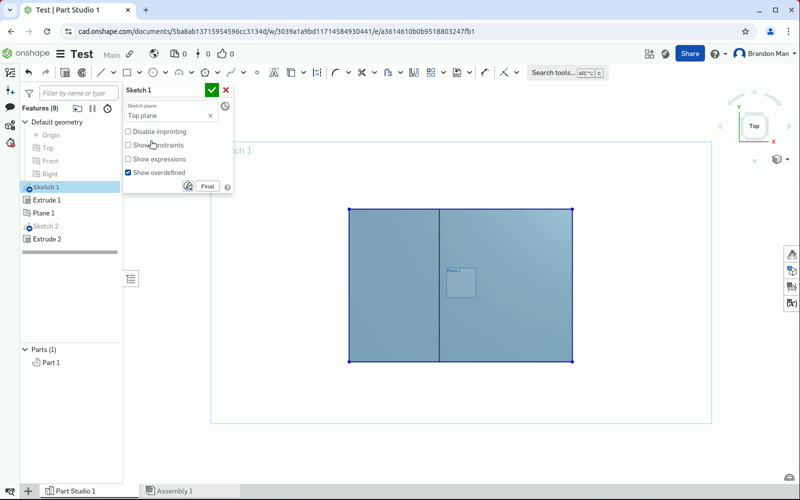
mouse_move(229, 92)
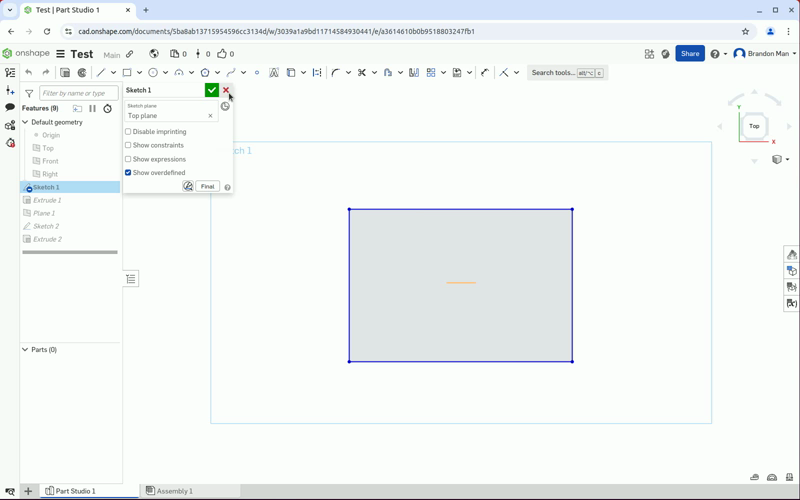
click(229, 92)
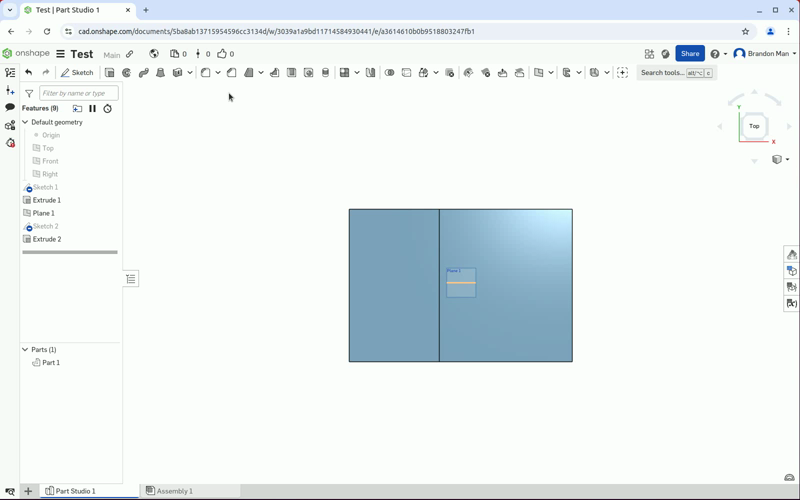
mouse_move(541, 75)
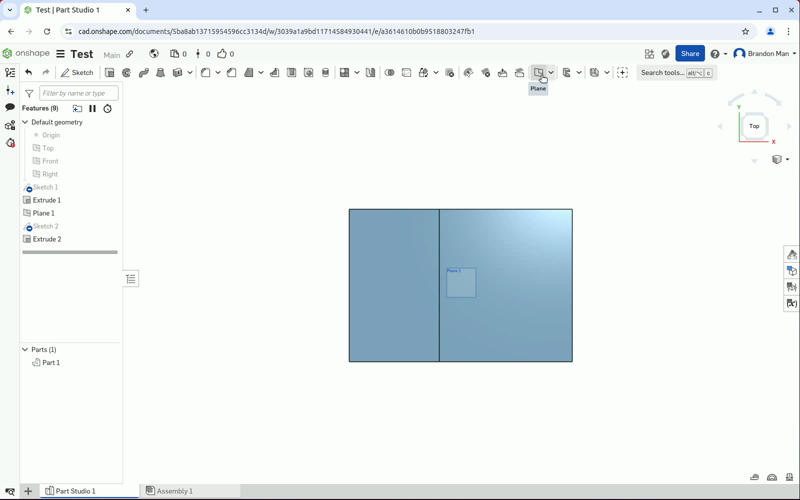
click(541, 75)
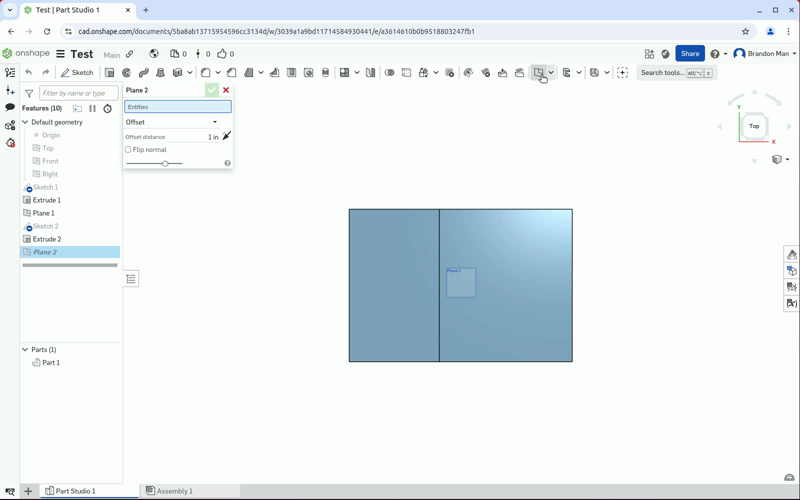
mouse_move(73, 150)
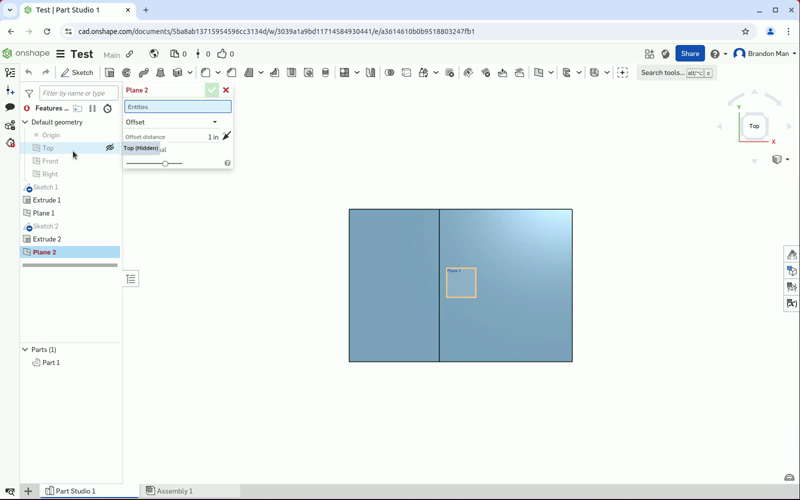
click(73, 150)
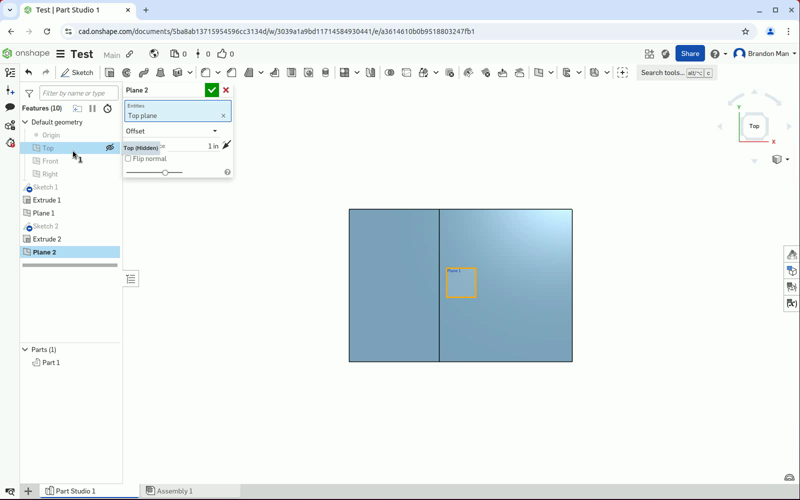
key(tab, 2)
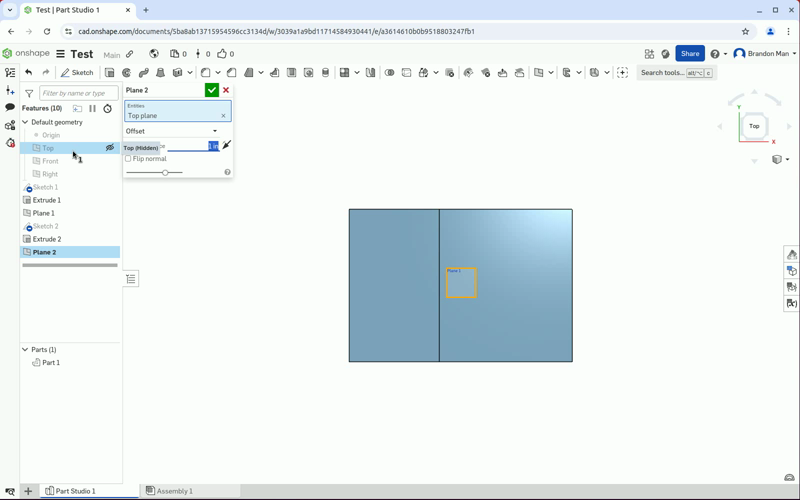
text(6.501)
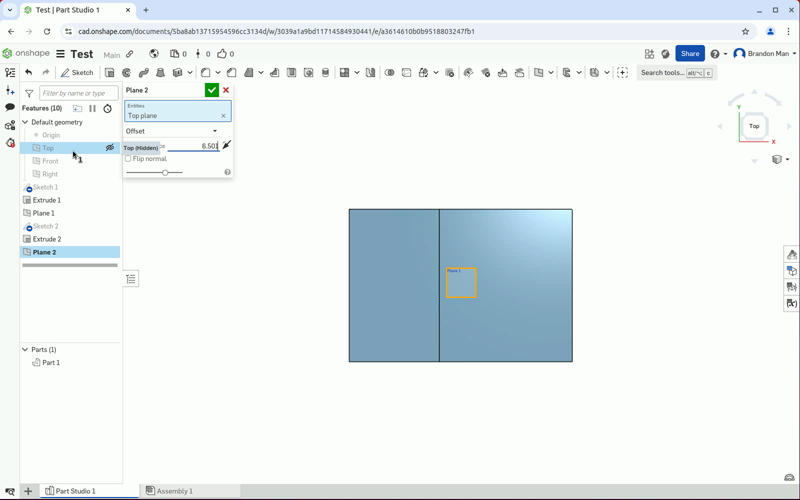
key(enter, 2)
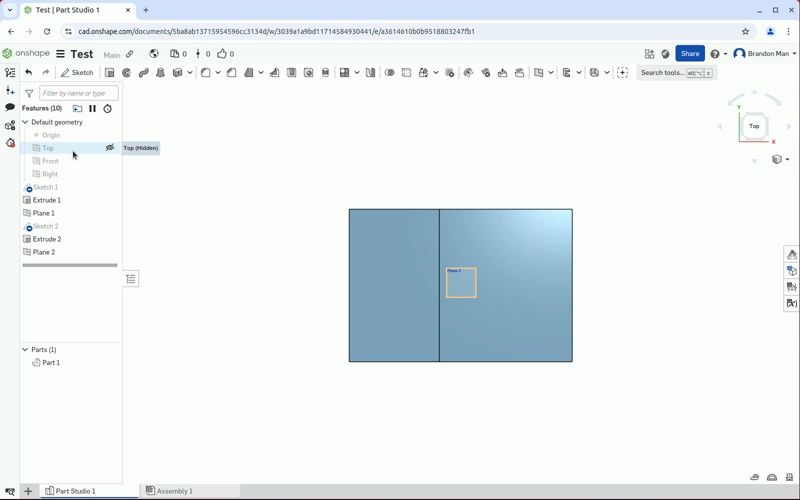
key(shift+s)
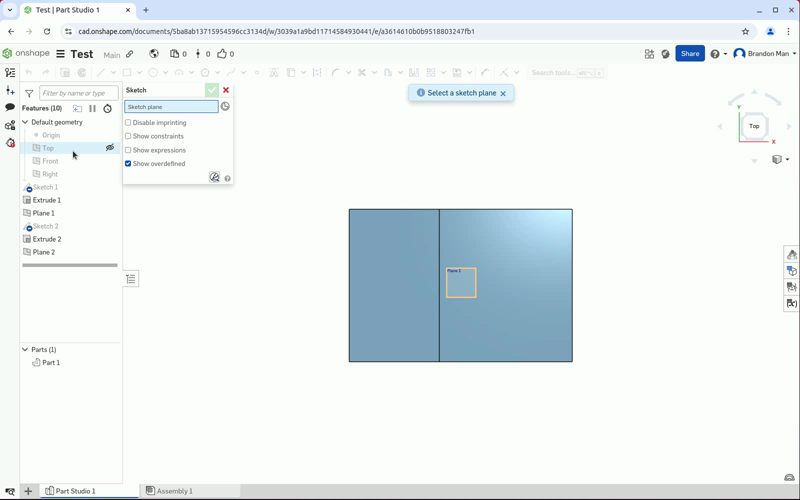
mouse_move(73, 254)
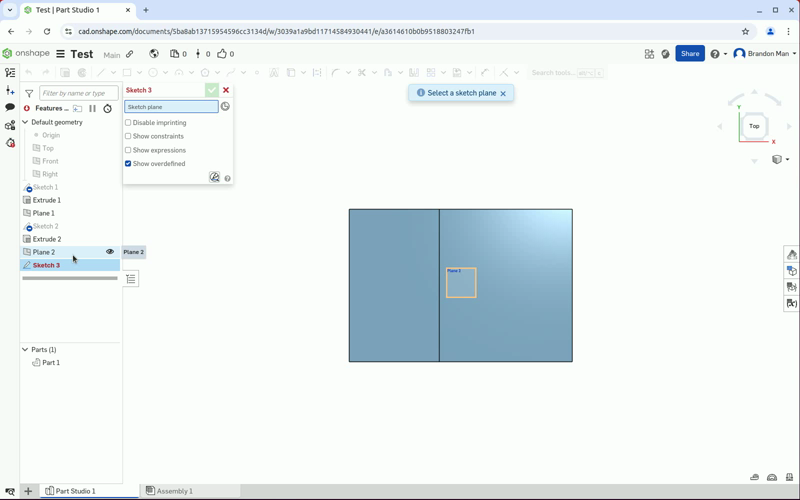
click(73, 254)
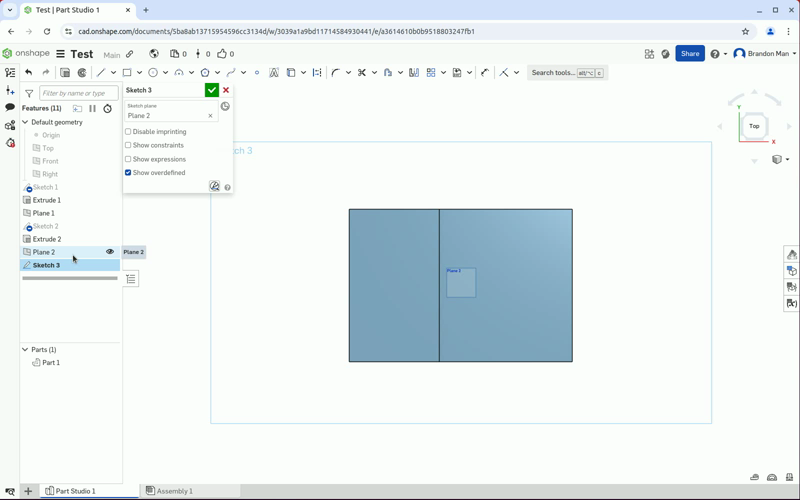
mouse_move(73, 352)
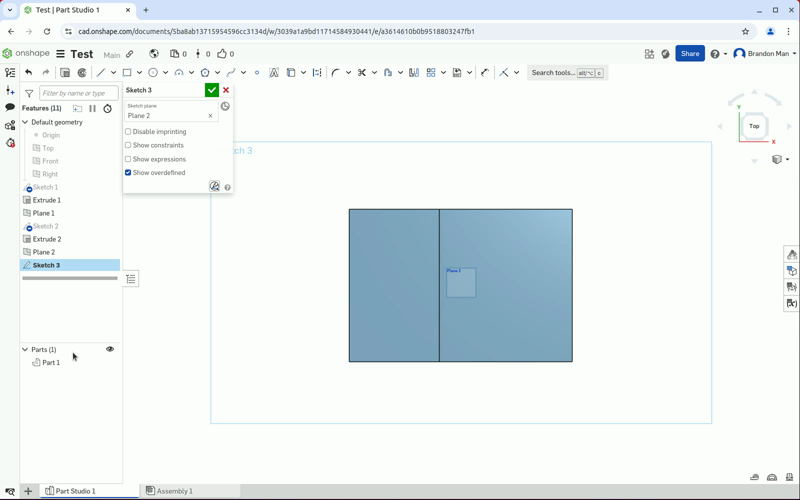
key(y)
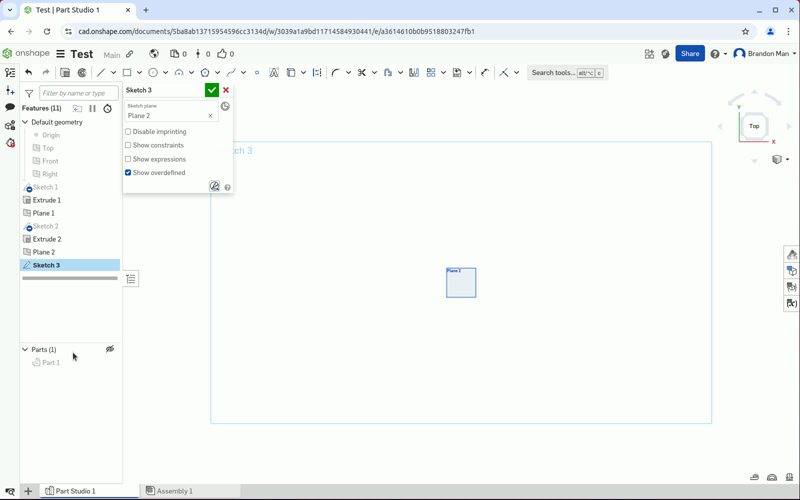
key(c)
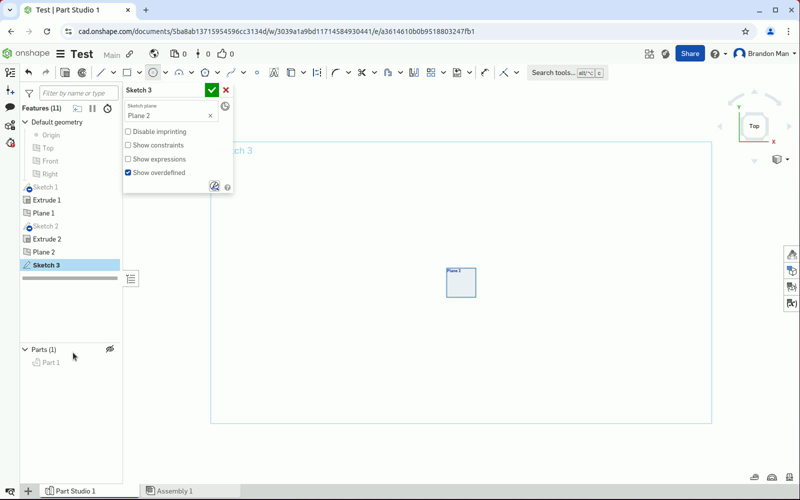
key_down(shift)
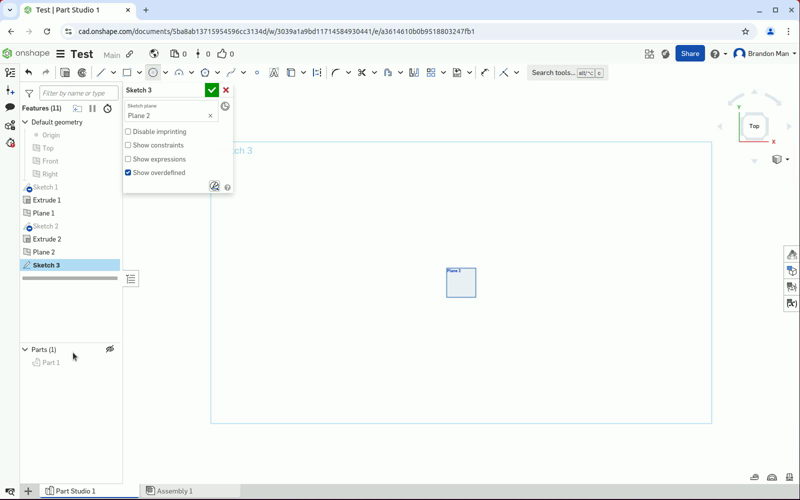
mouse_move(487, 282)
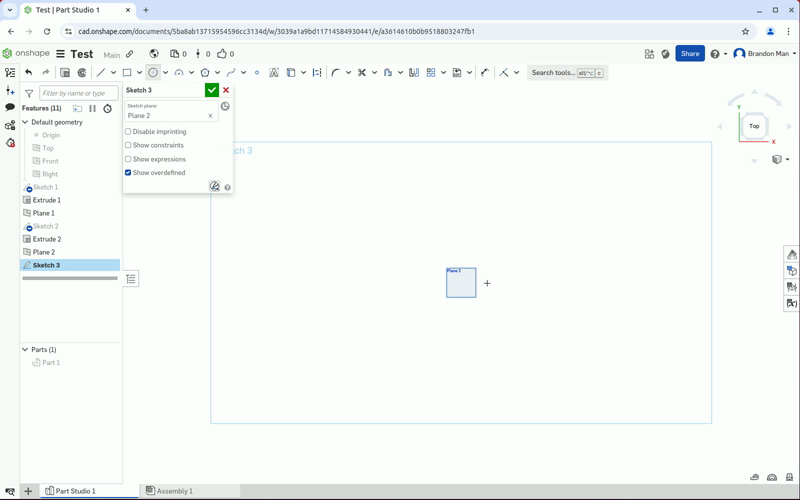
click(487, 282)
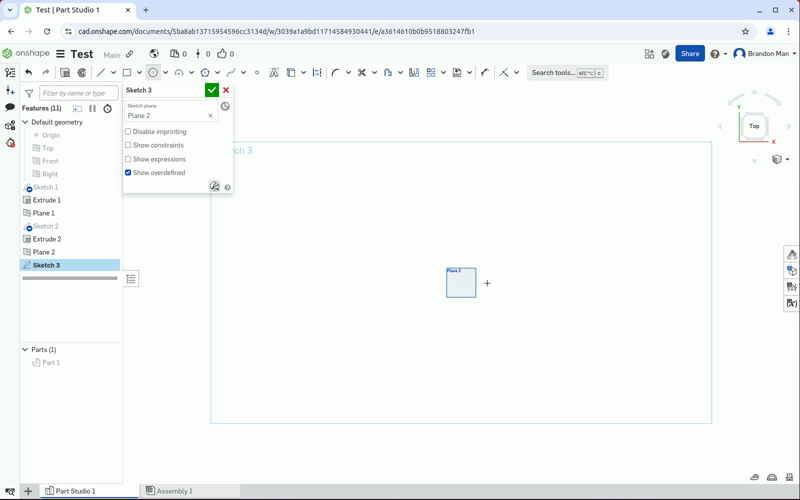
key_up(shift)
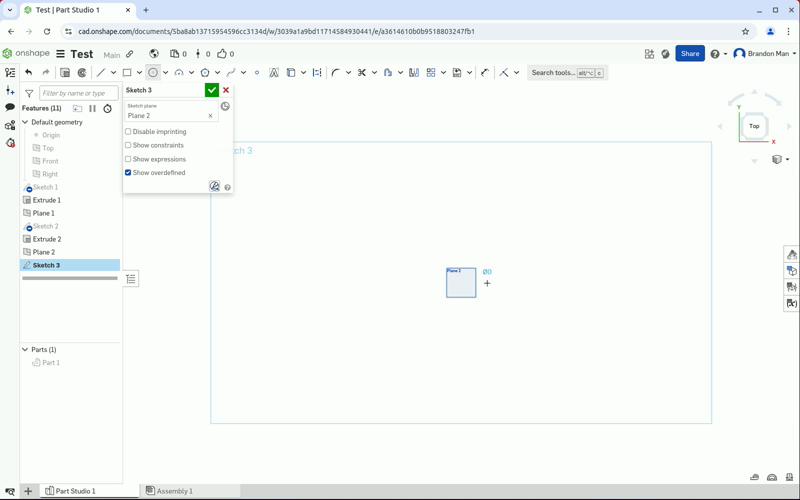
mouse_move(509, 282)
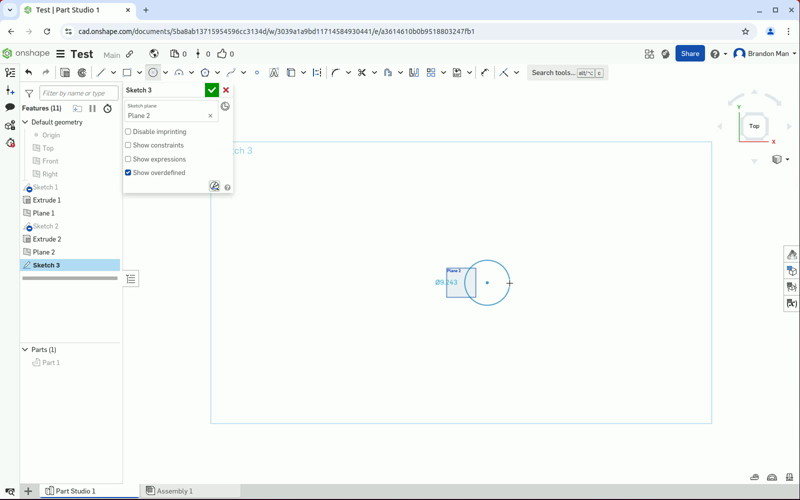
click(509, 282)
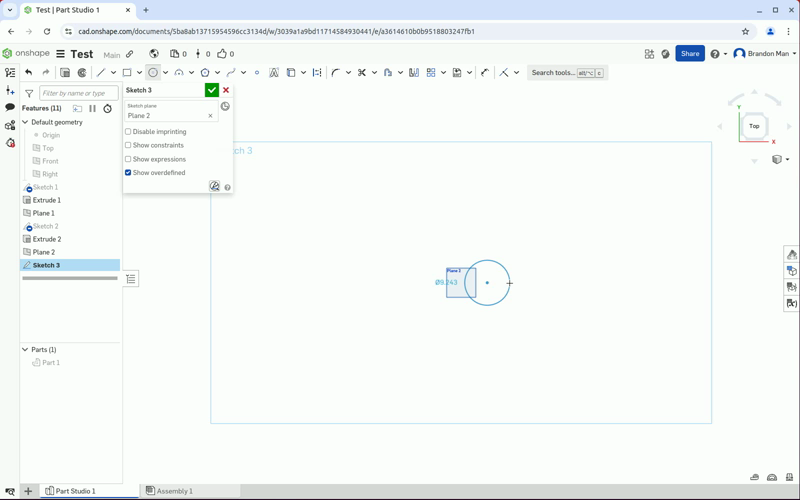
key(esc)
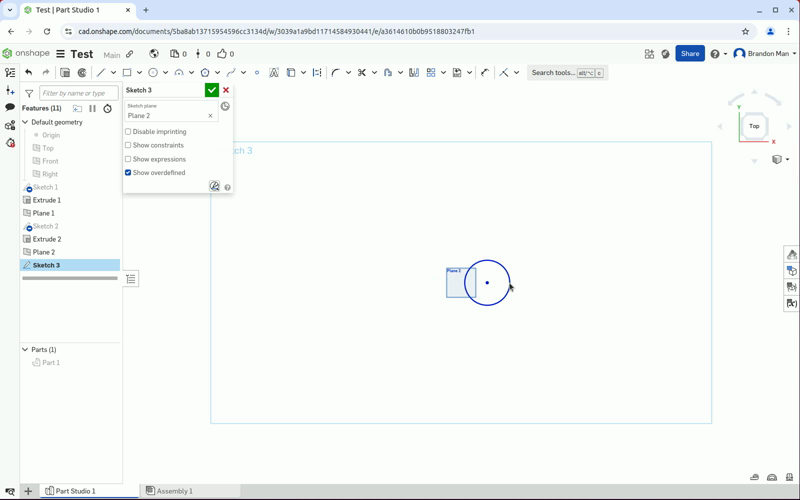
mouse_move(491, 268)
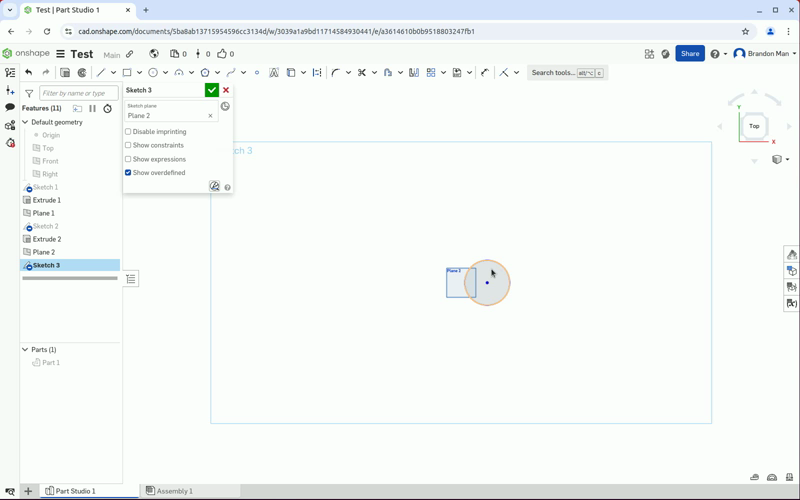
scroll(6)
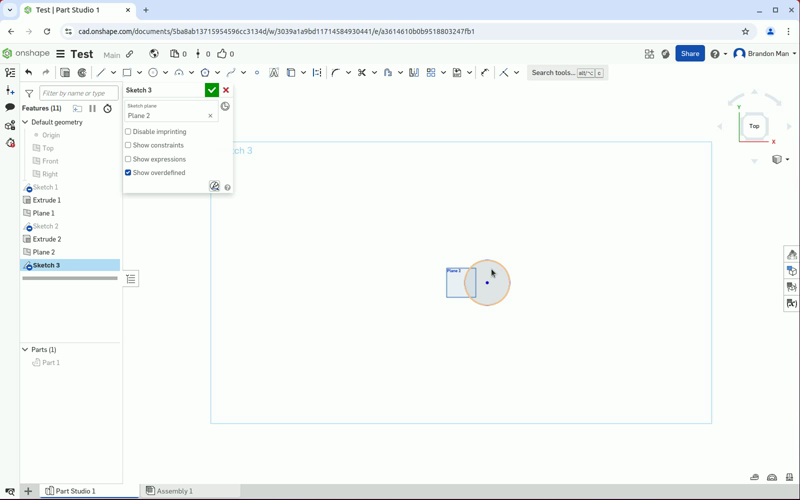
scroll(6)
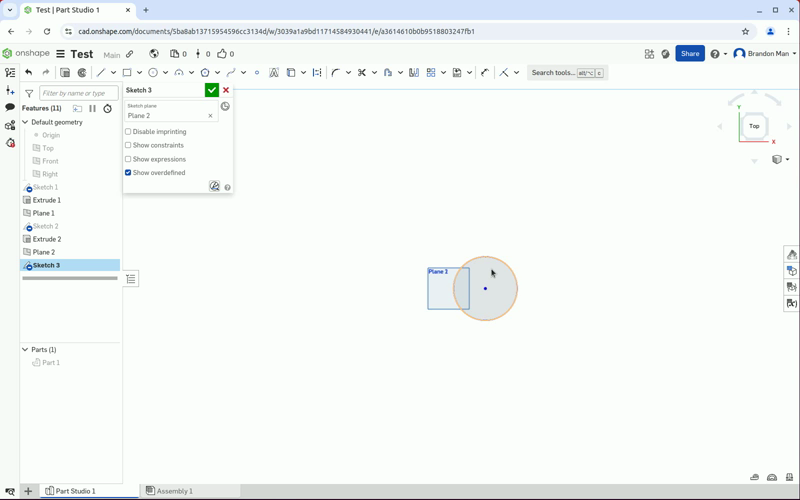
scroll(6)
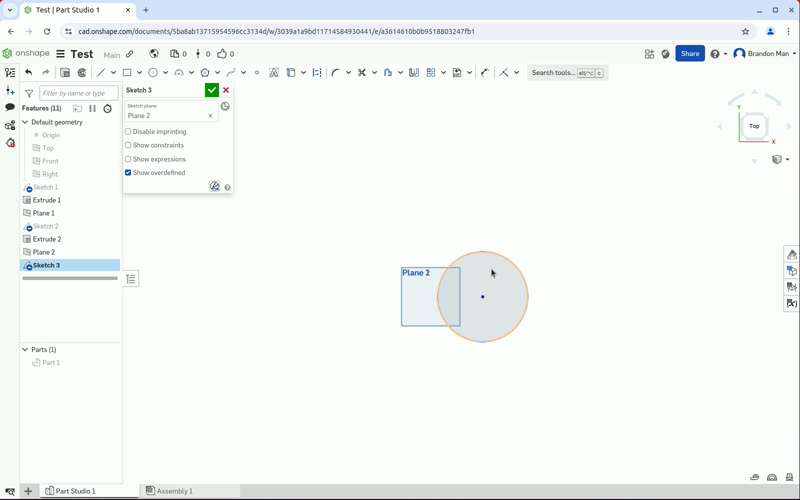
scroll(6)
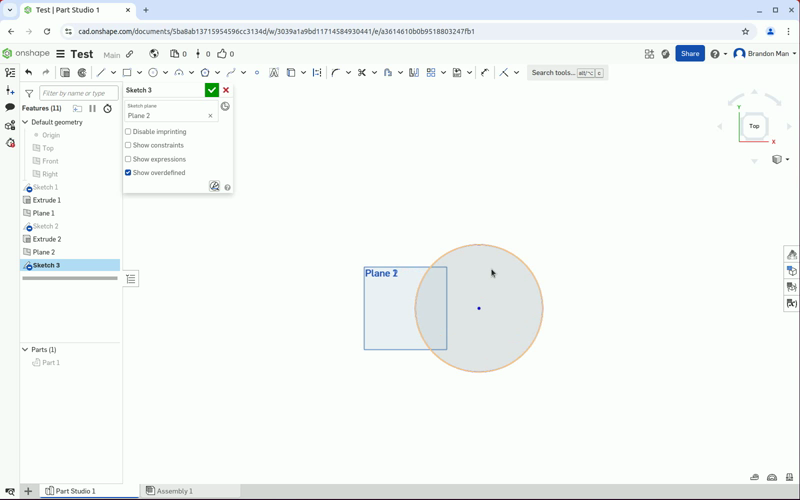
scroll(6)
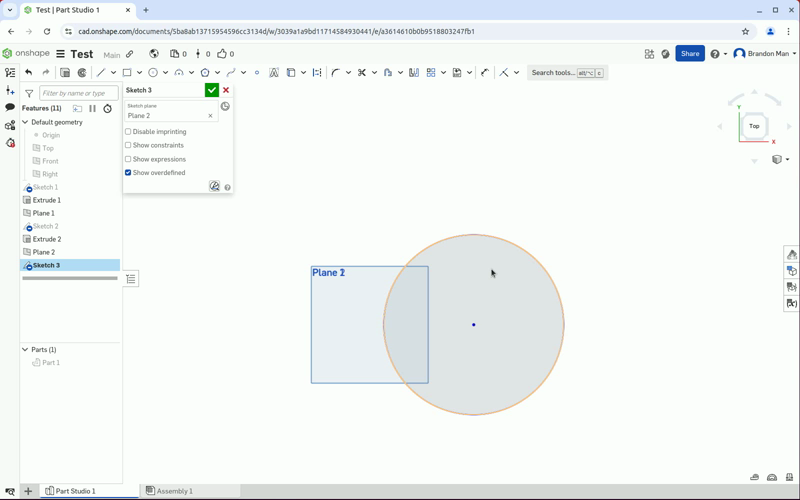
scroll(6)
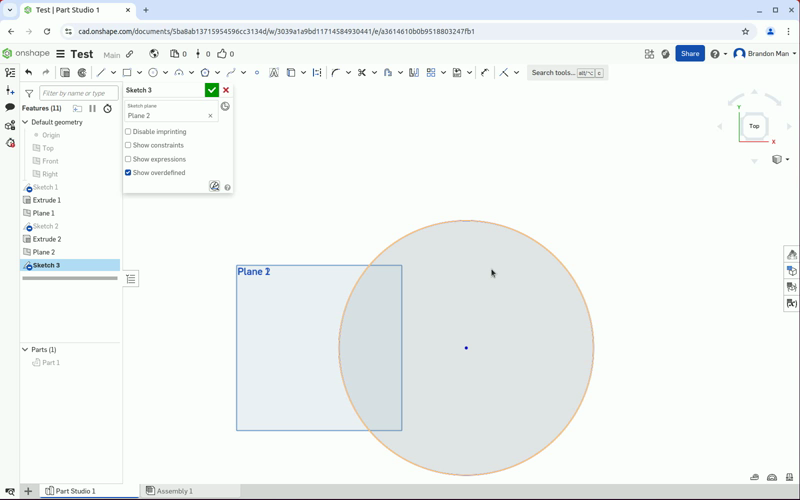
scroll(6)
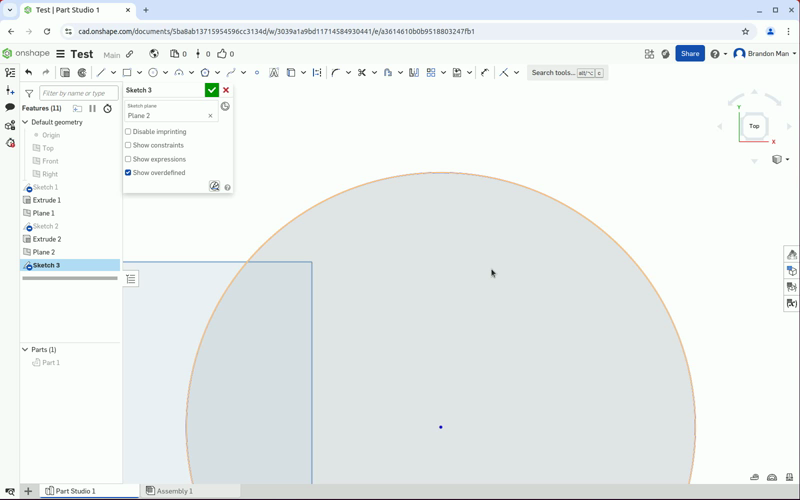
click(491, 268)
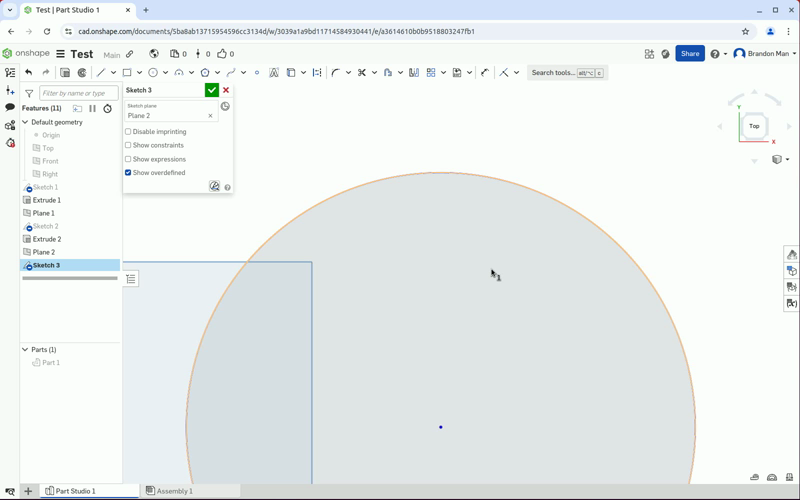
scroll(-6)
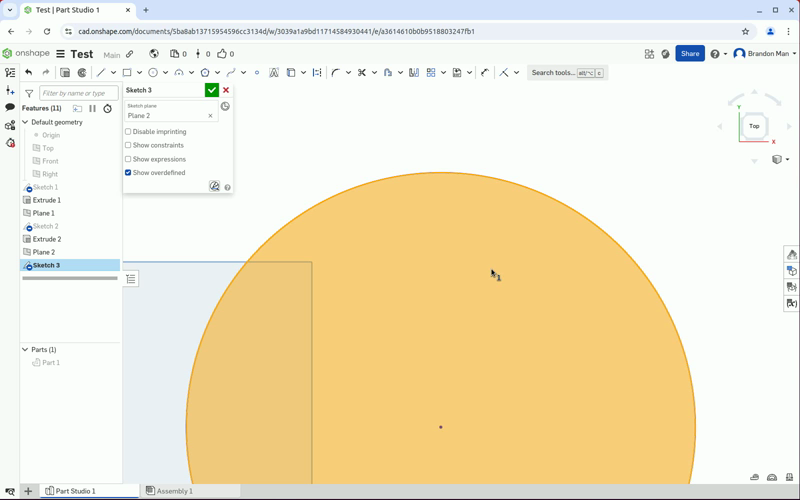
scroll(-6)
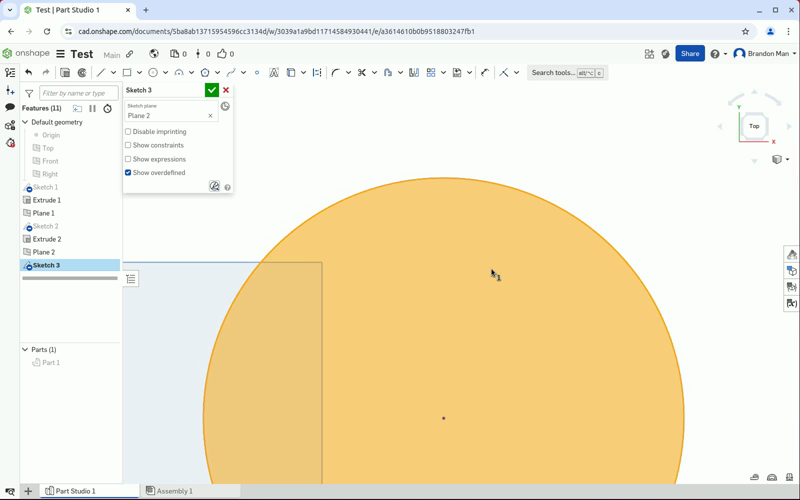
scroll(-6)
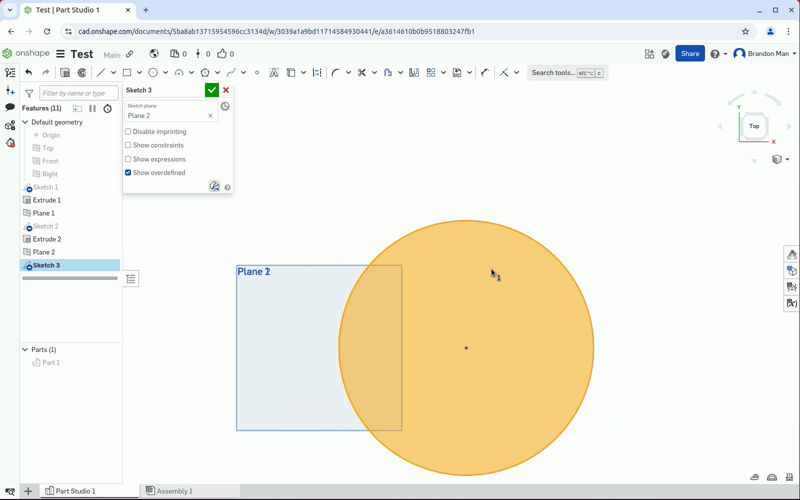
scroll(-6)
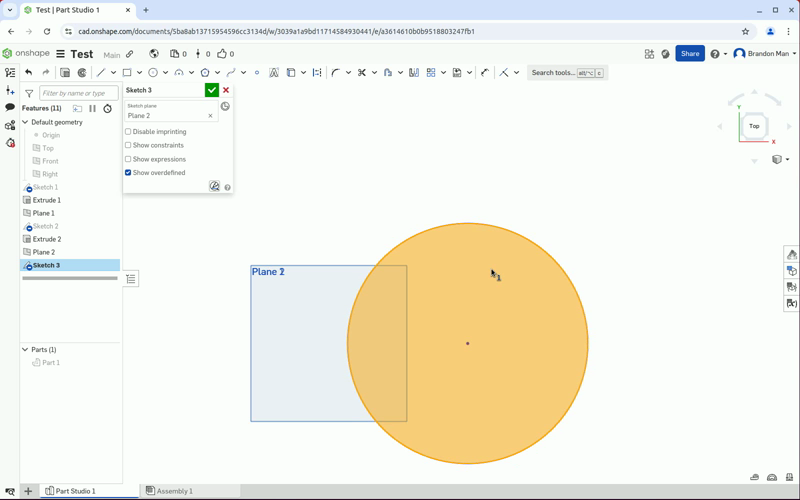
scroll(-6)
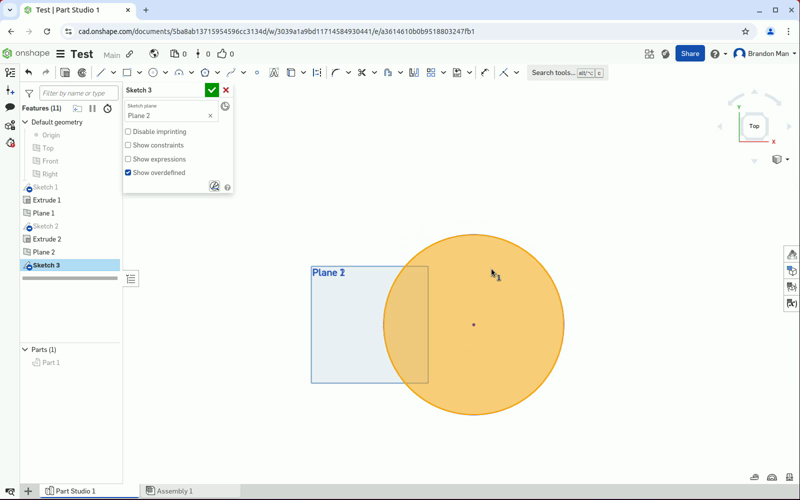
scroll(-6)
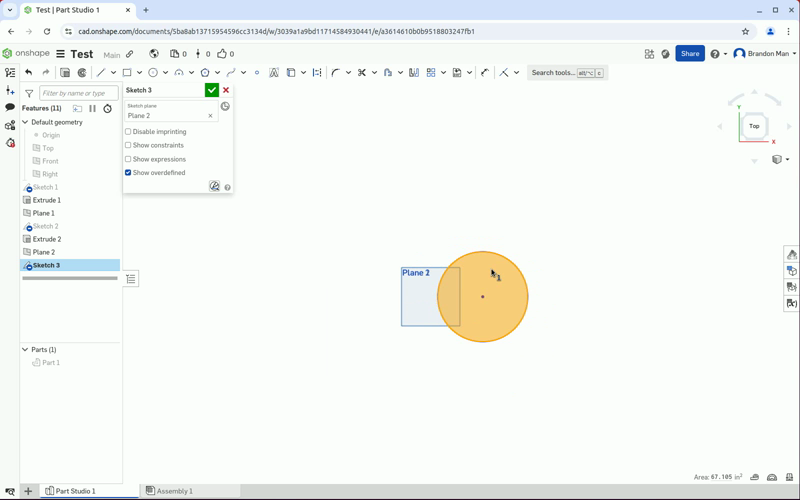
scroll(-6)
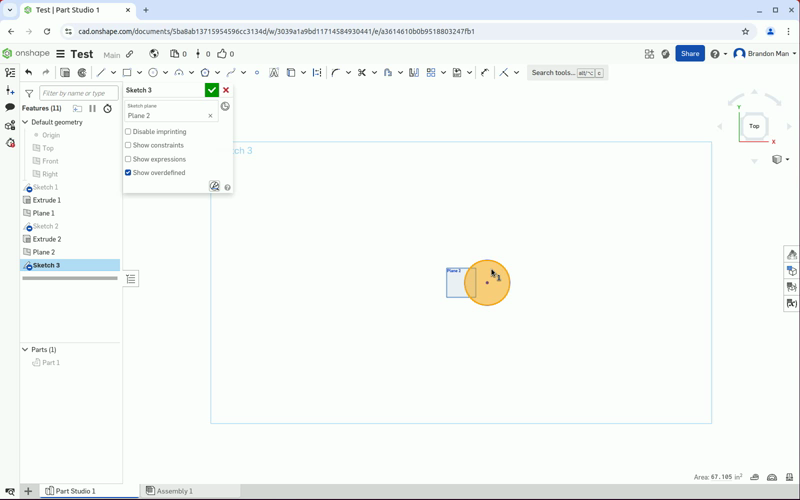
mouse_move(73, 352)
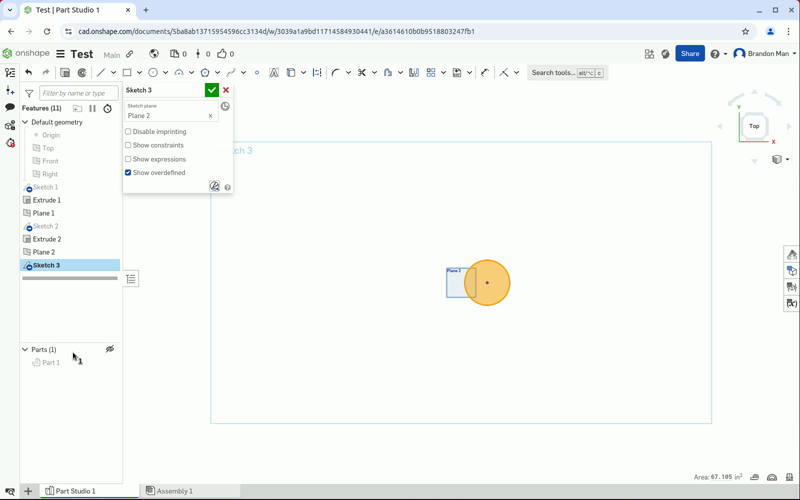
key(shift+y)
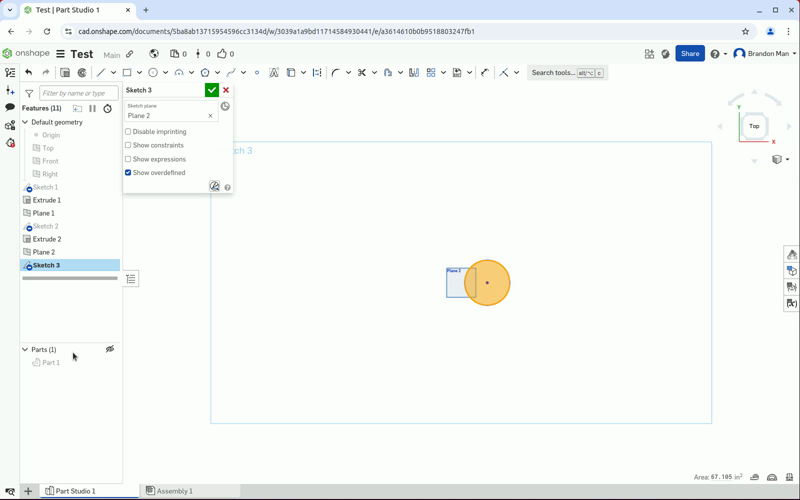
key(shift+e)
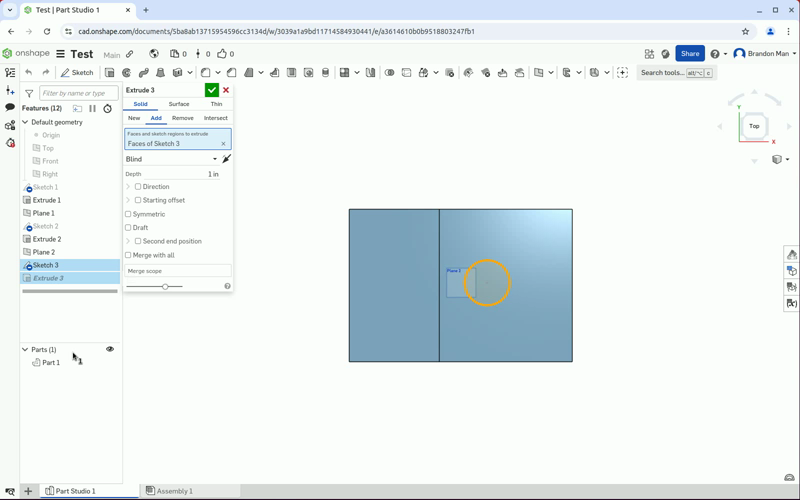
mouse_move(143, 106)
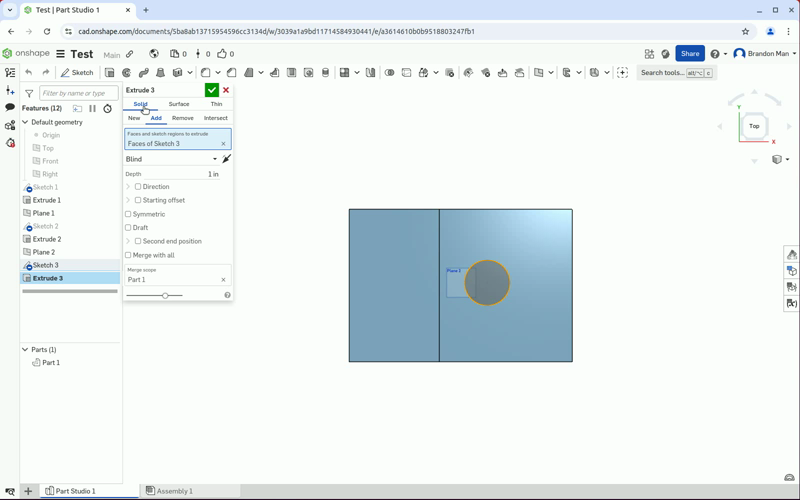
click(143, 106)
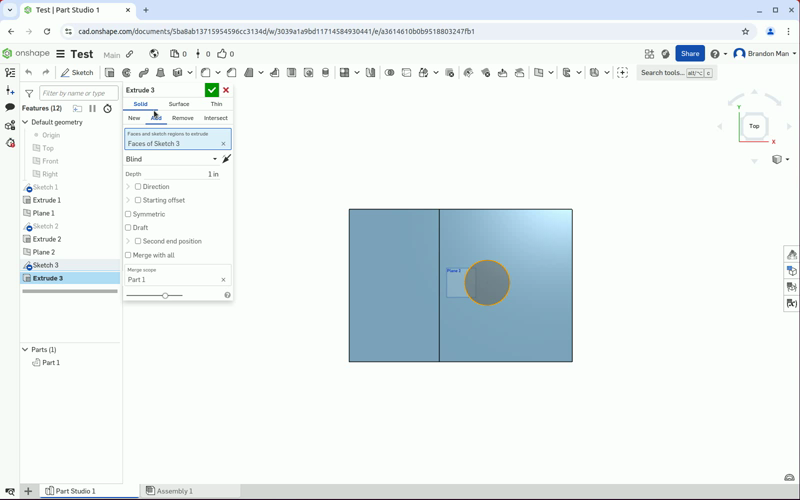
mouse_move(186, 120)
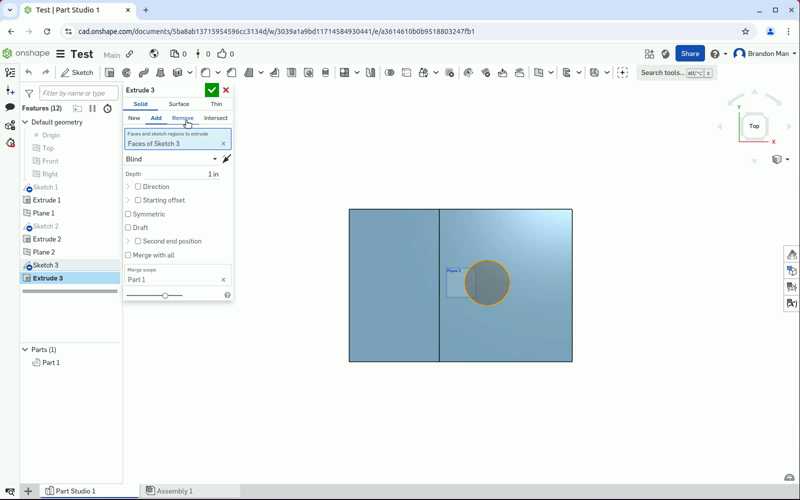
click(186, 120)
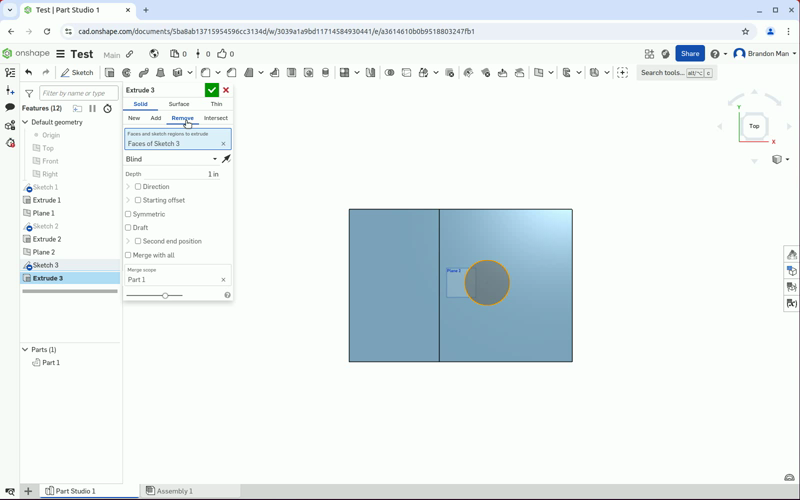
key(tab, 4)
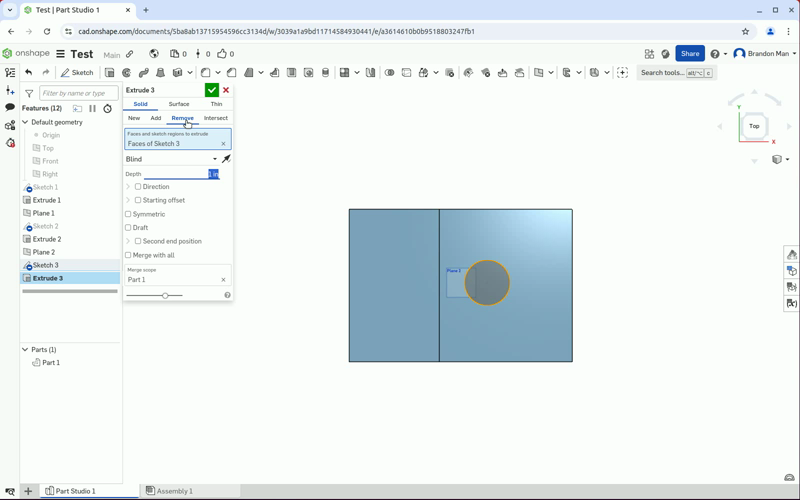
text(5.296)
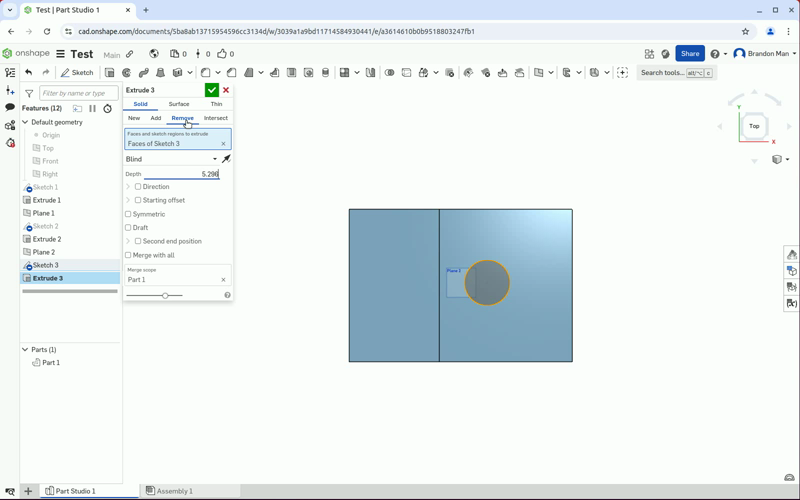
key(tab, 6)
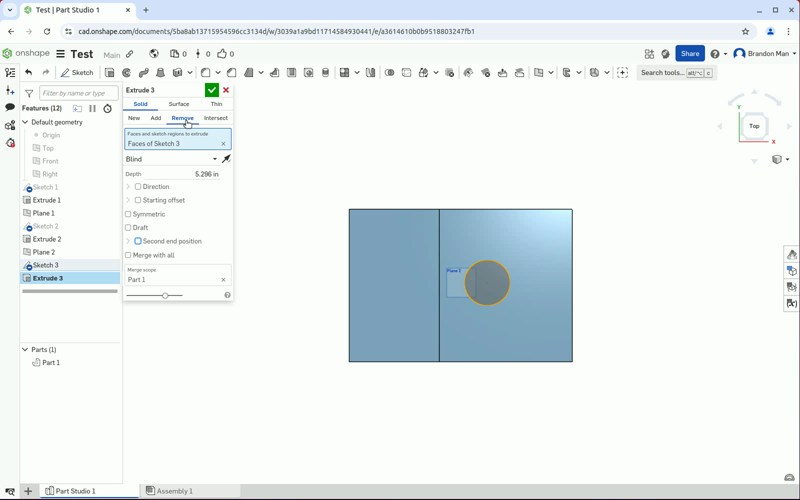
key(space)
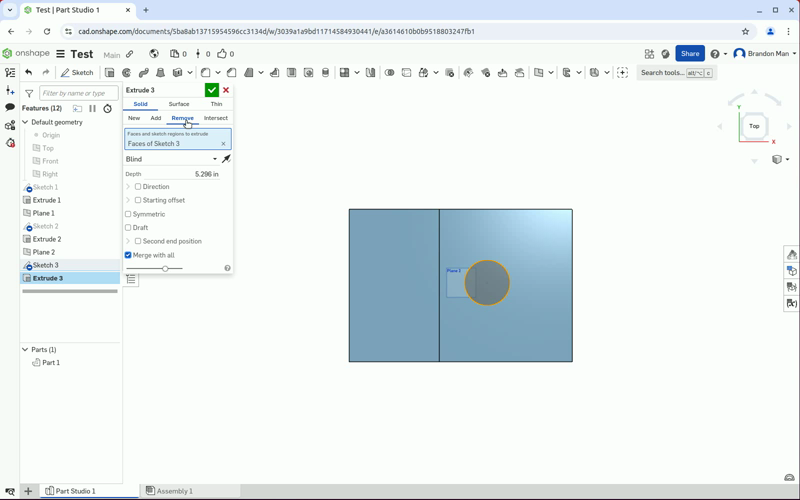
key(enter)
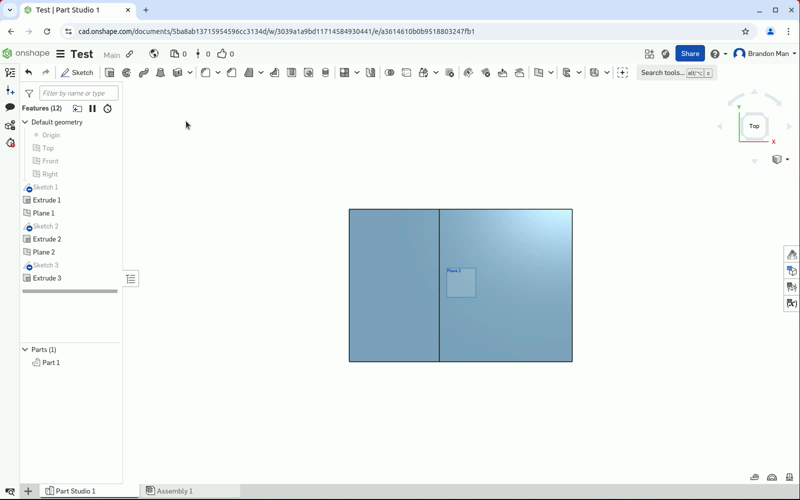
key(shift+h)
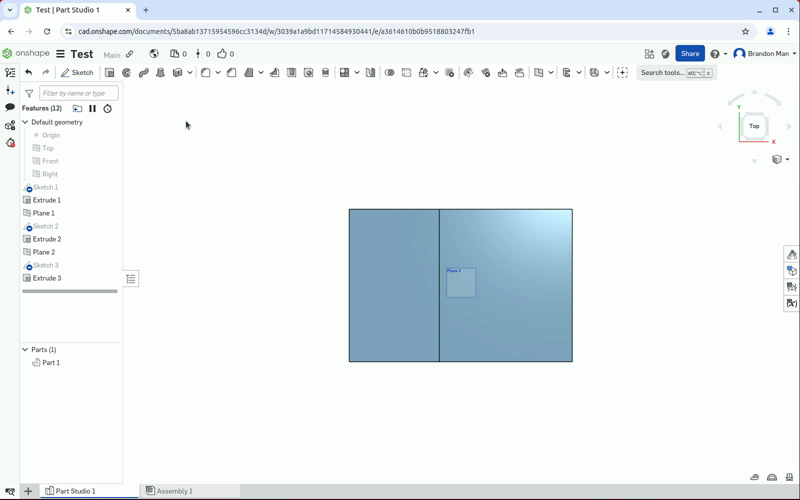
key(shift+h)
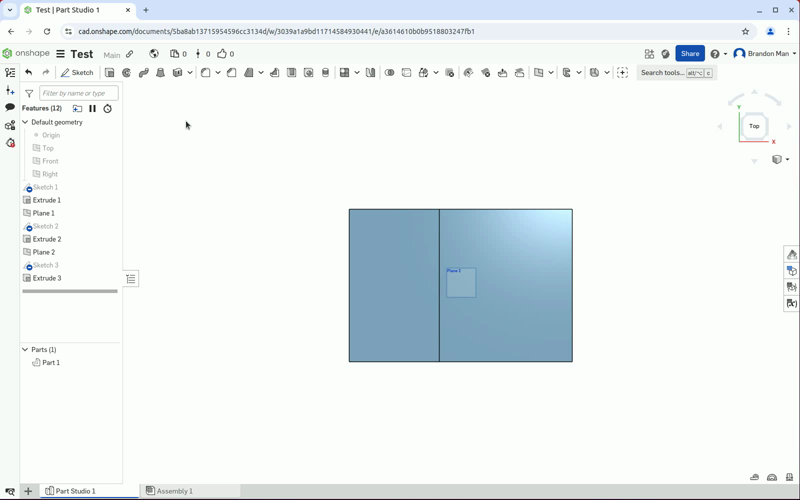
mouse_move(73, 189)
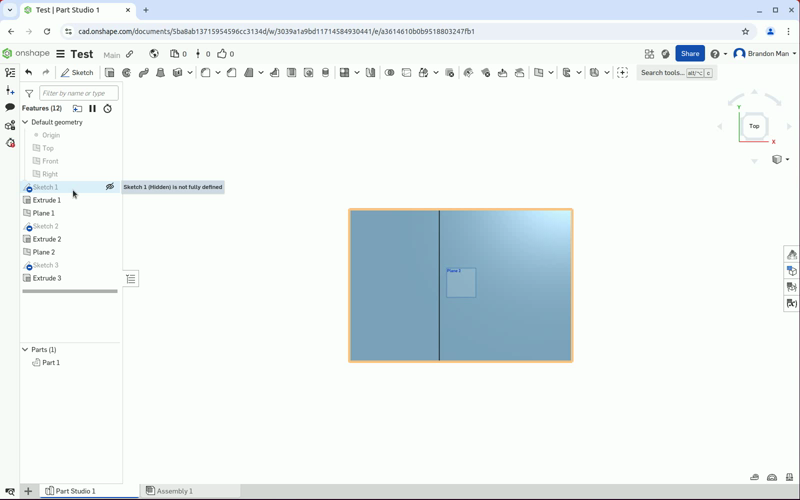
click(73, 189)
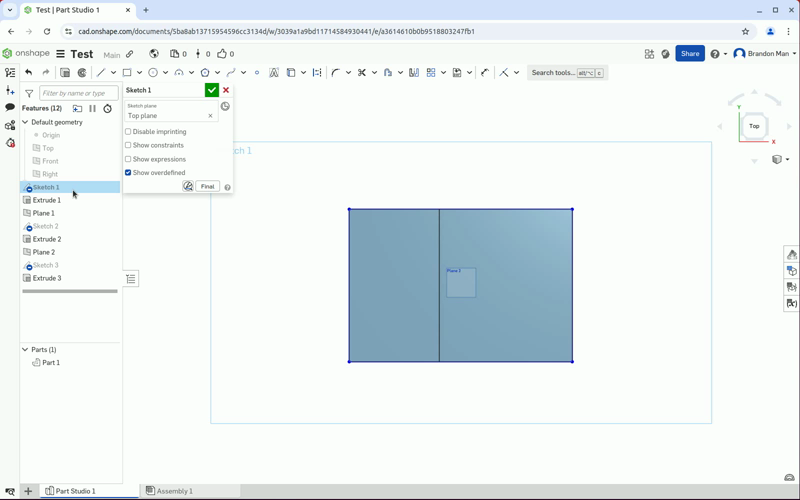
mouse_move(229, 92)
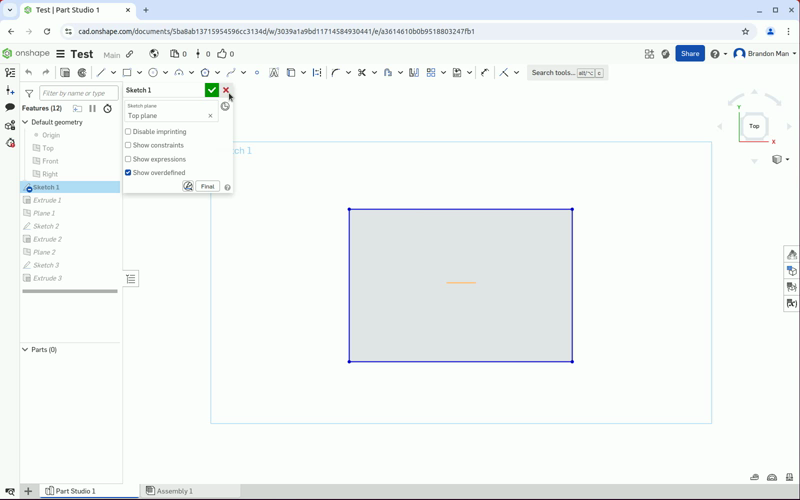
click(229, 92)
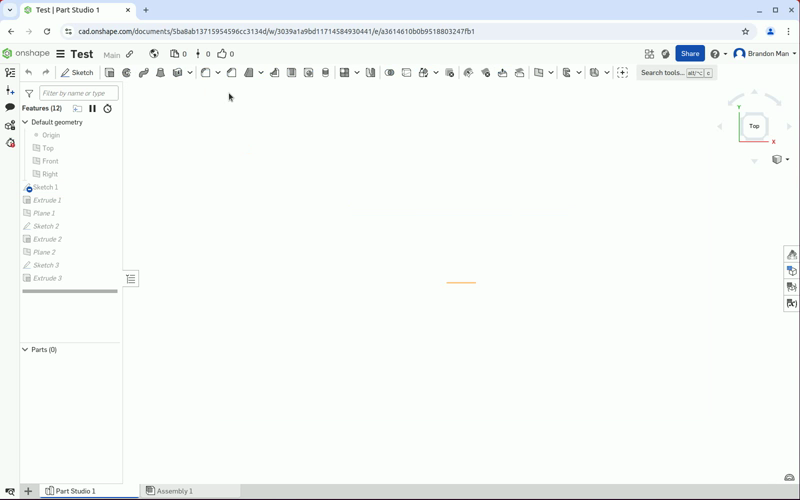
key(shift+s)
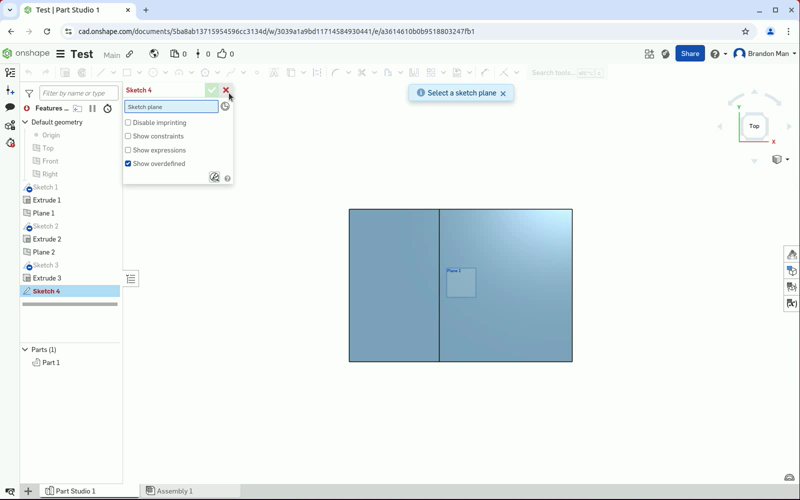
mouse_move(73, 254)
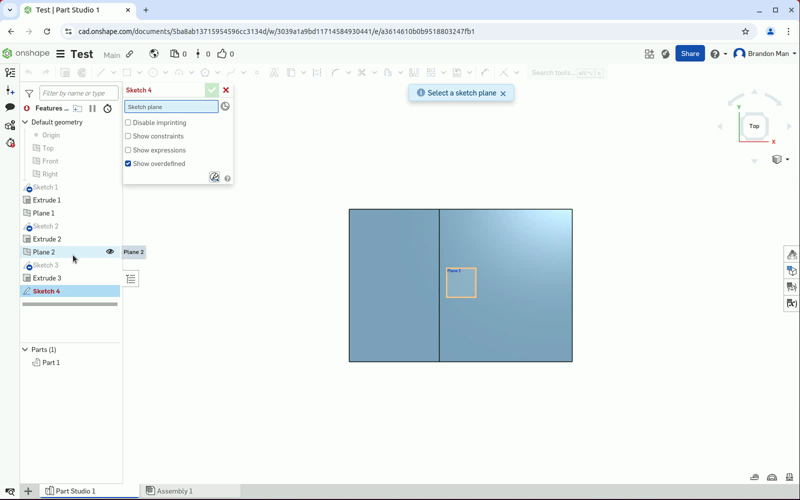
click(73, 254)
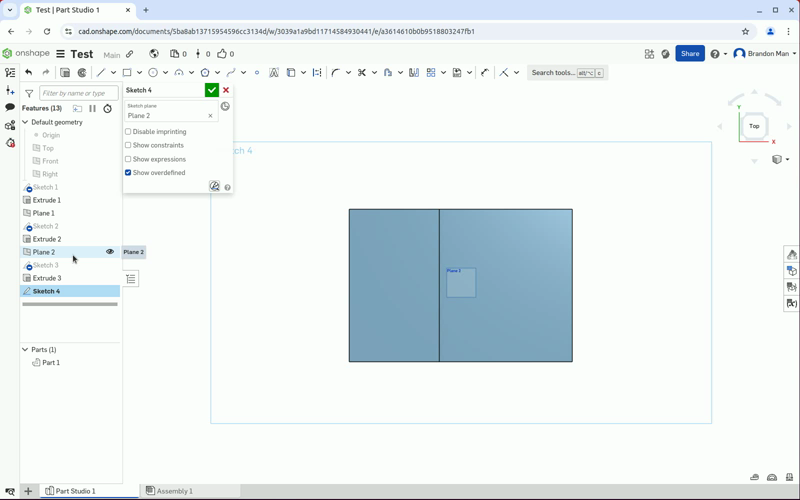
mouse_move(73, 352)
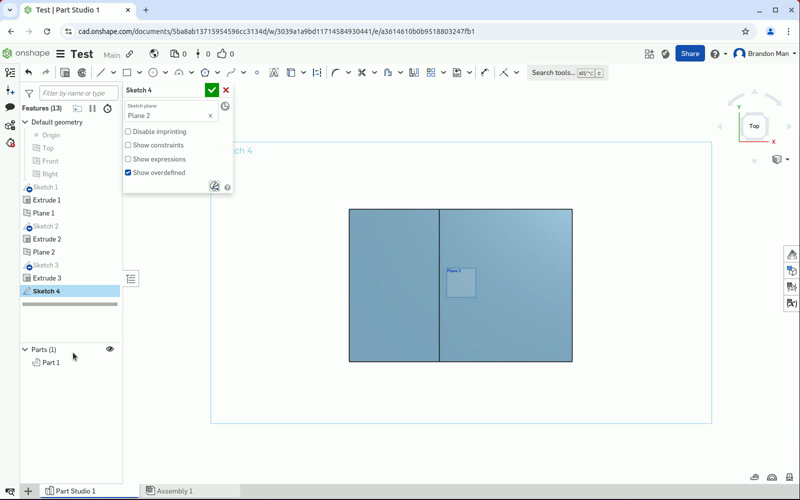
key(y)
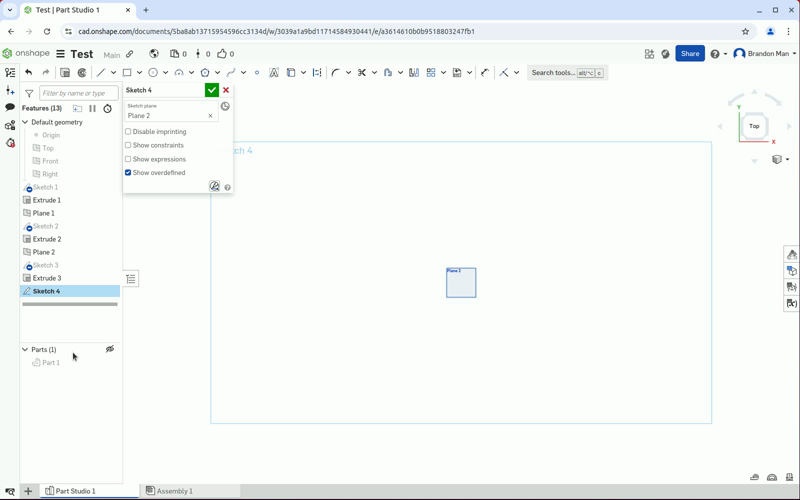
key(c)
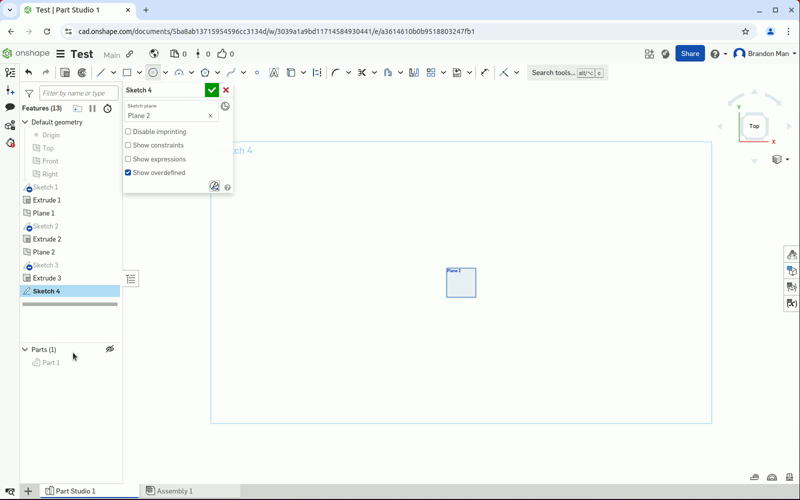
key_down(shift)
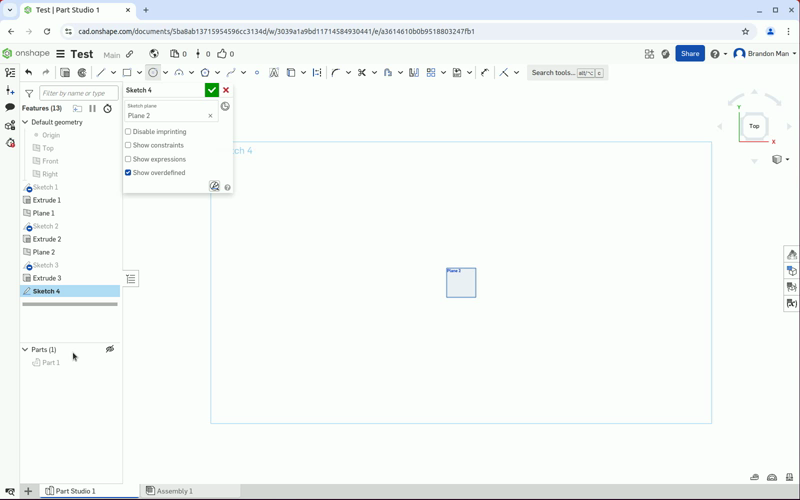
mouse_move(546, 282)
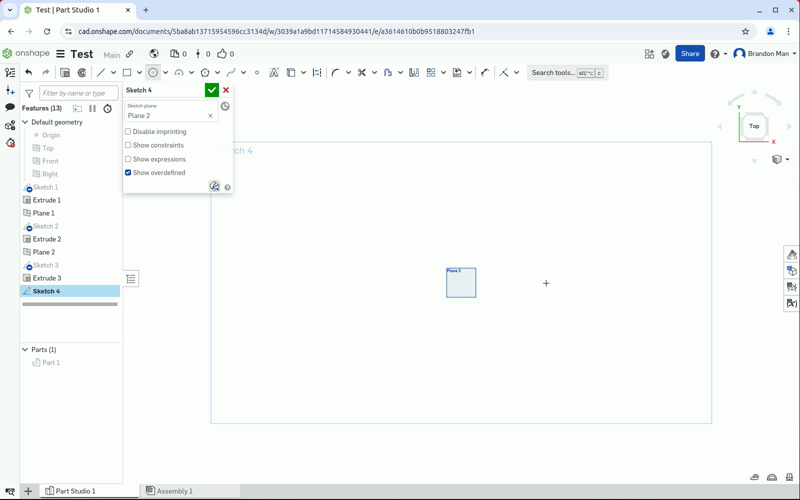
click(546, 282)
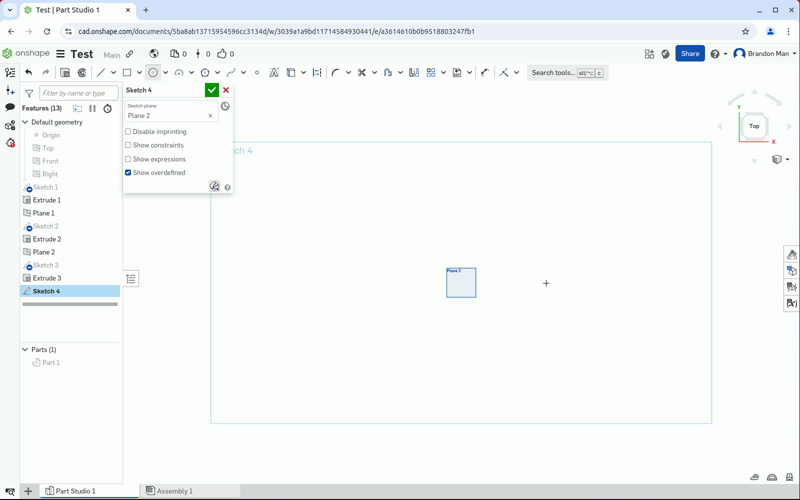
key_up(shift)
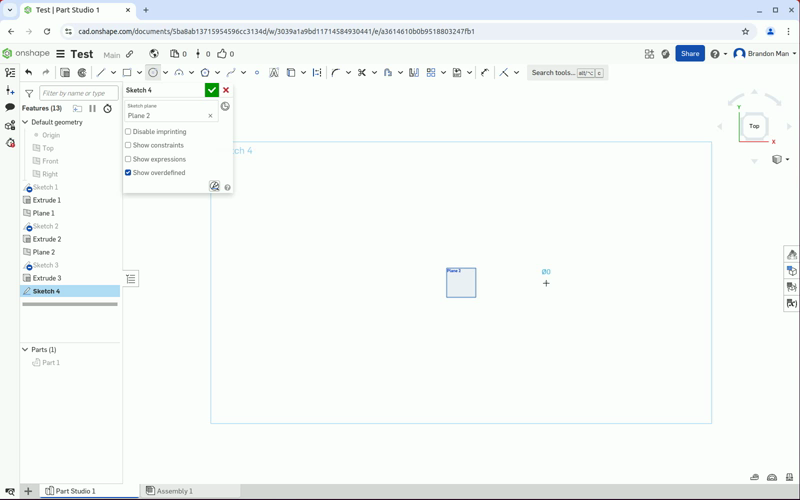
mouse_move(568, 282)
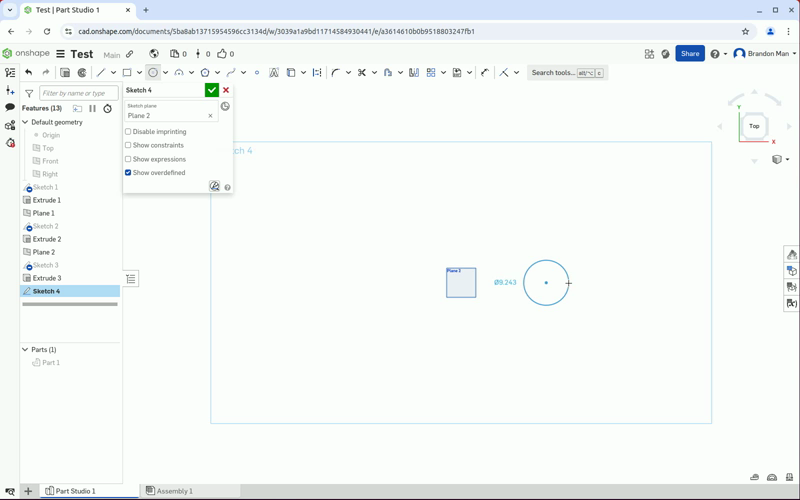
click(568, 282)
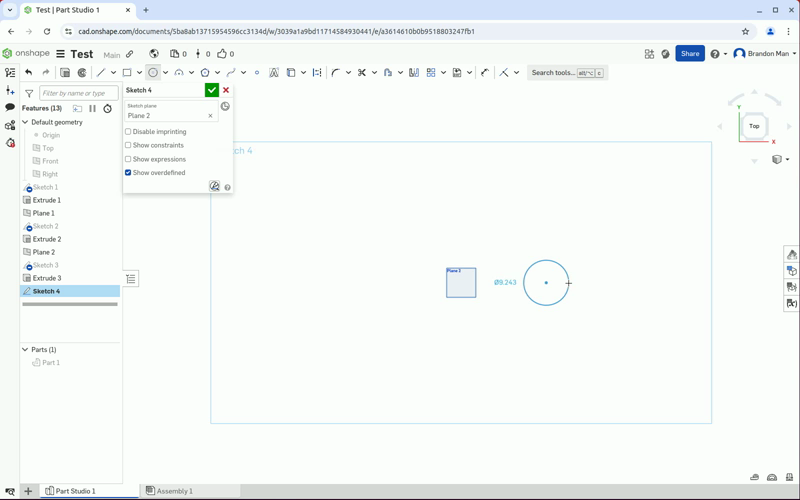
key(esc)
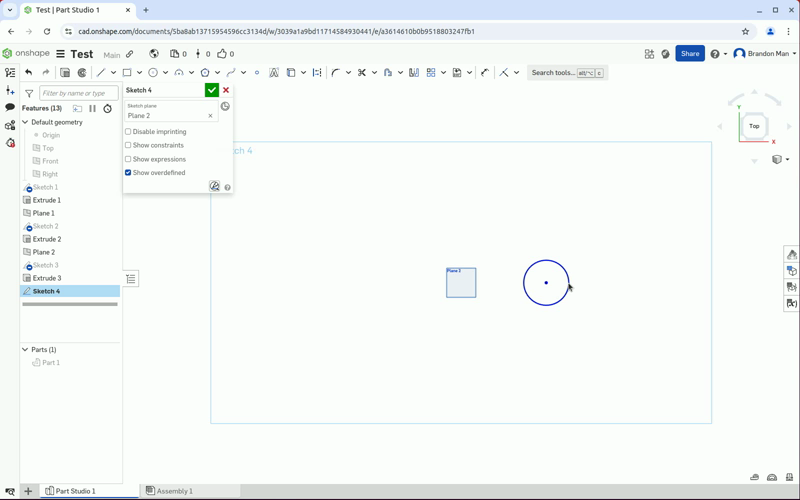
mouse_move(542, 264)
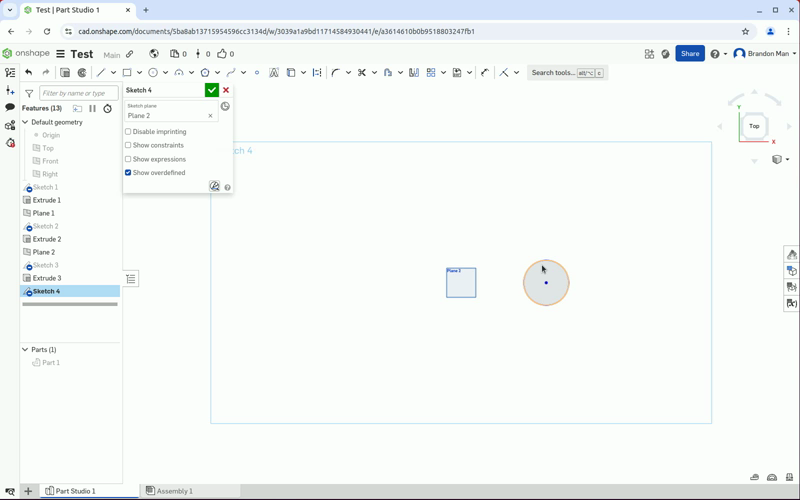
scroll(6)
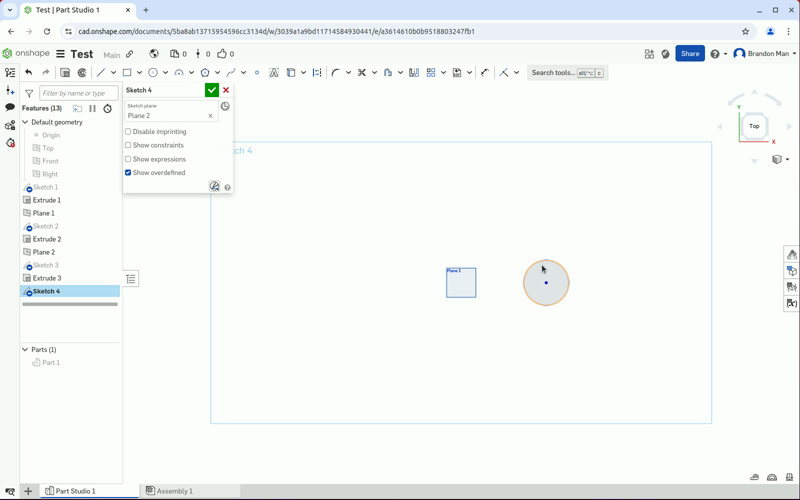
scroll(6)
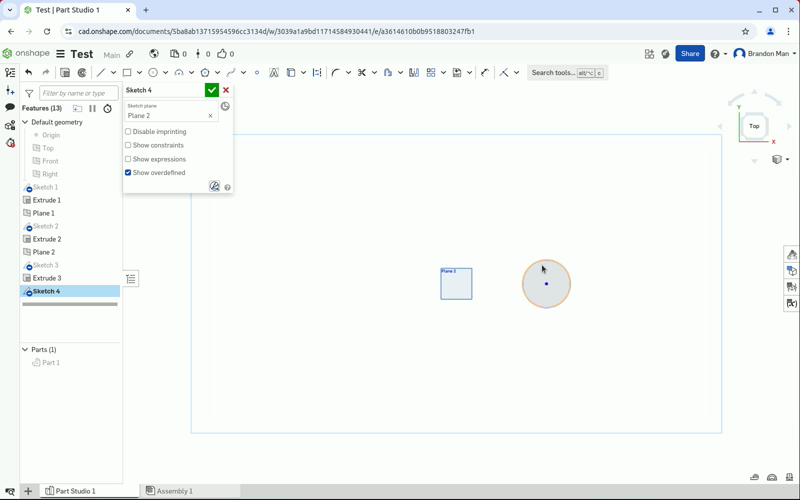
scroll(6)
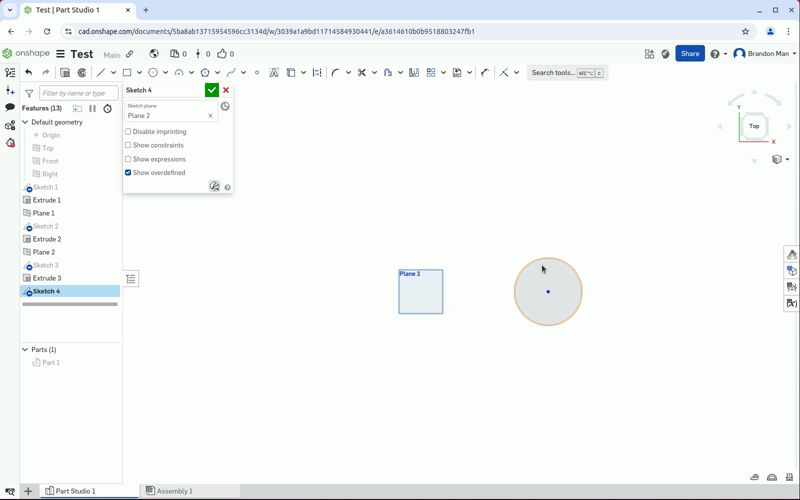
scroll(6)
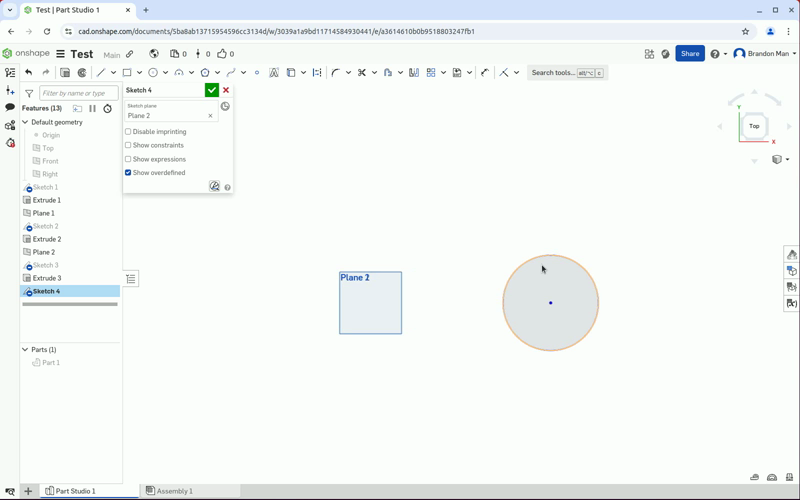
scroll(6)
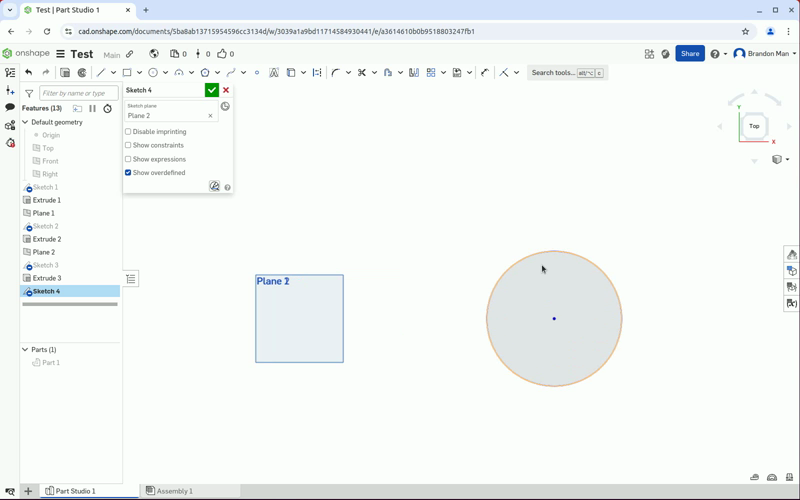
scroll(6)
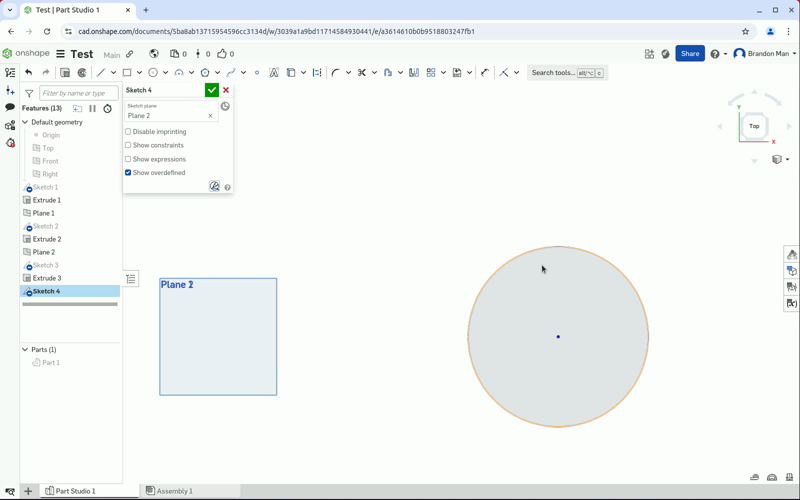
scroll(6)
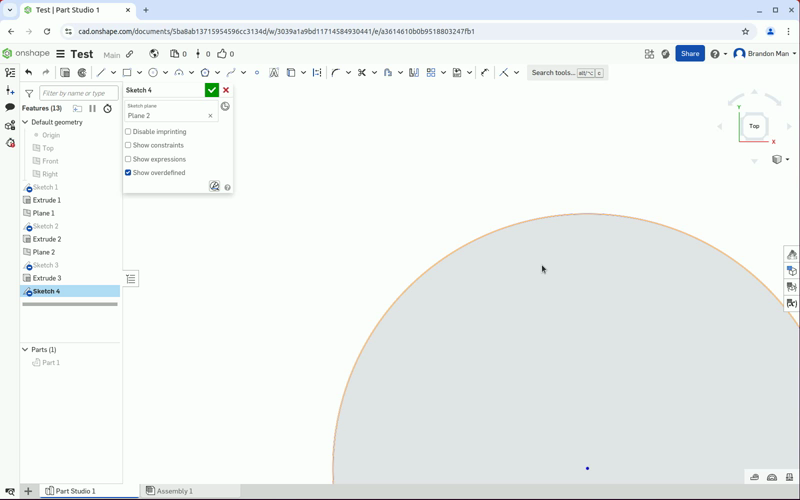
click(542, 264)
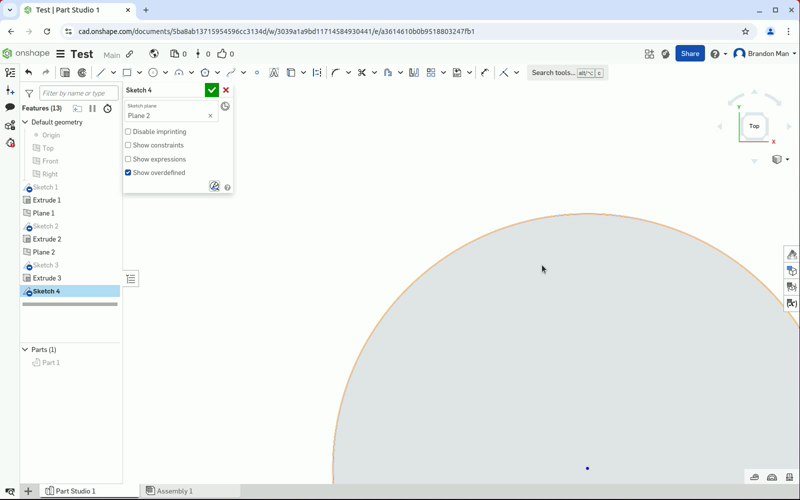
scroll(-6)
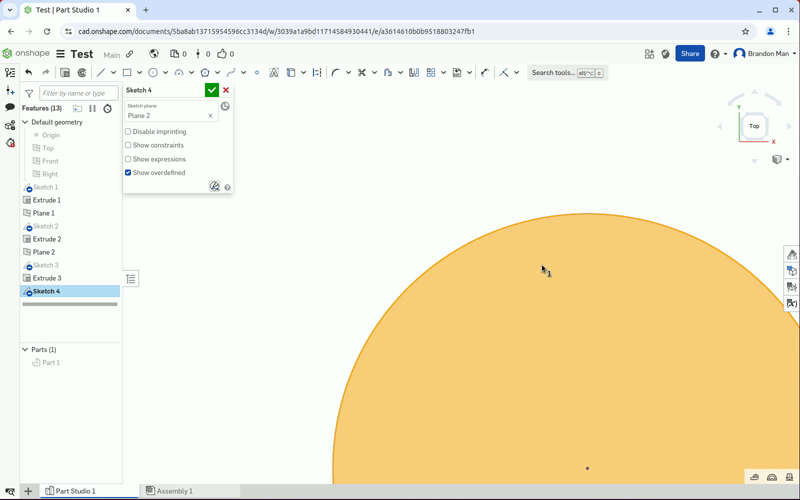
scroll(-6)
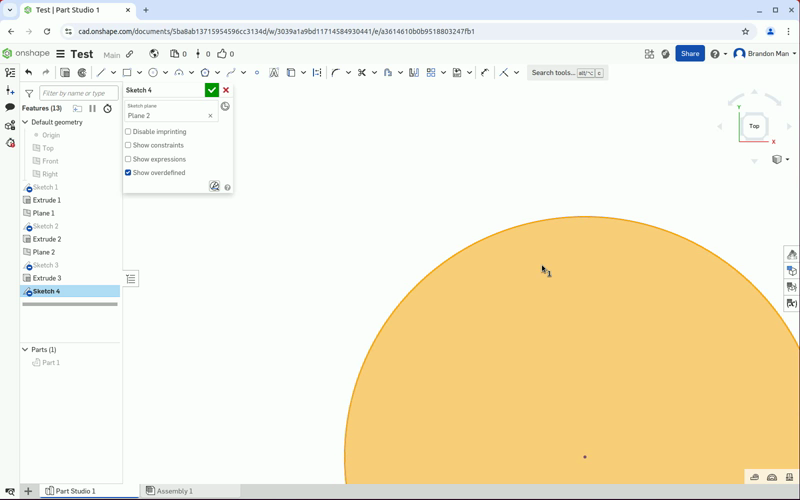
scroll(-6)
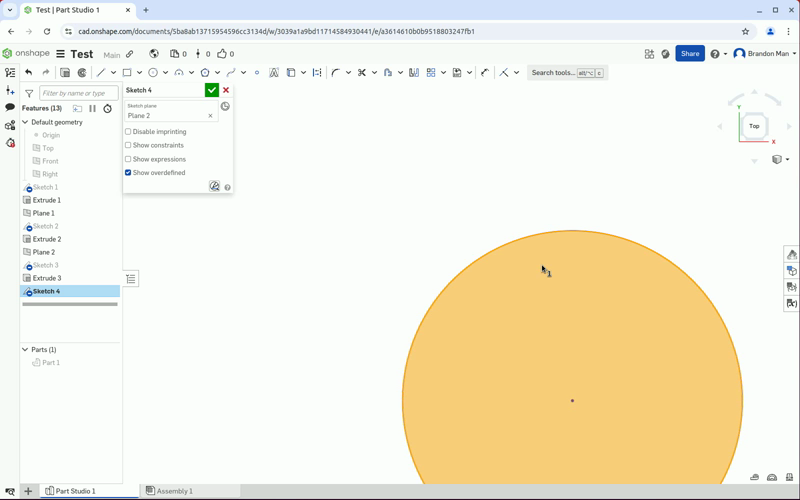
scroll(-6)
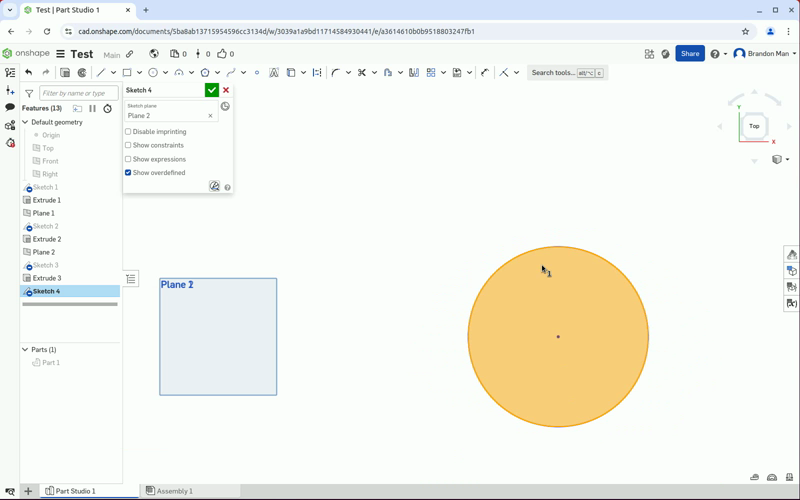
scroll(-6)
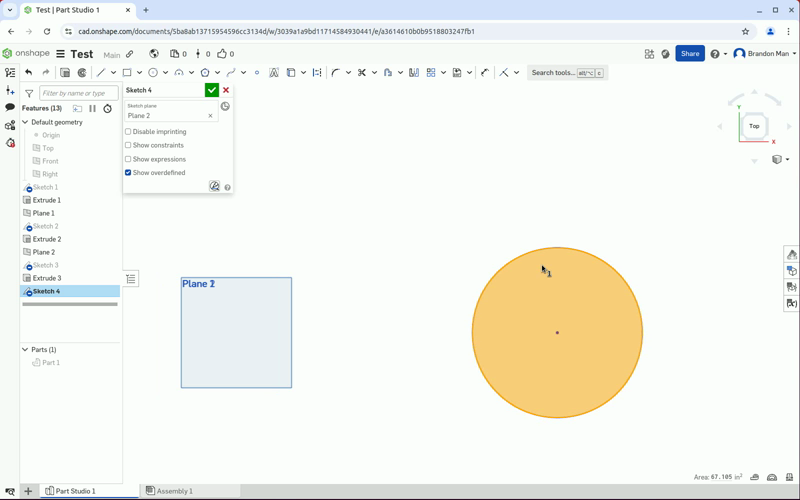
scroll(-6)
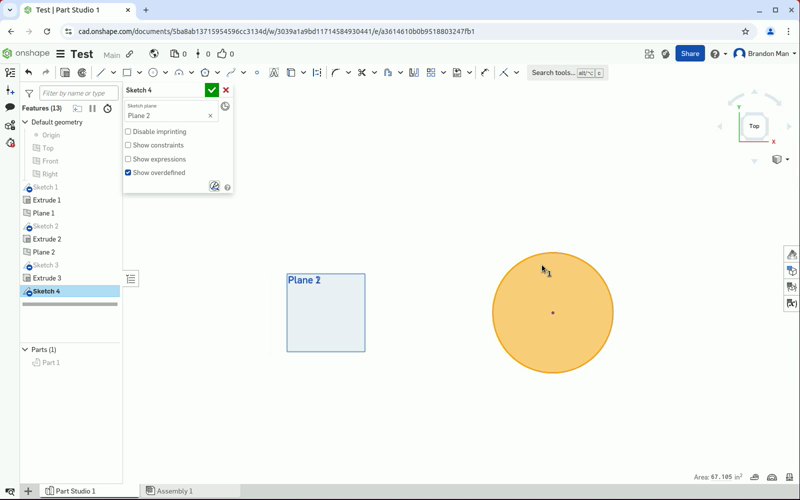
scroll(-6)
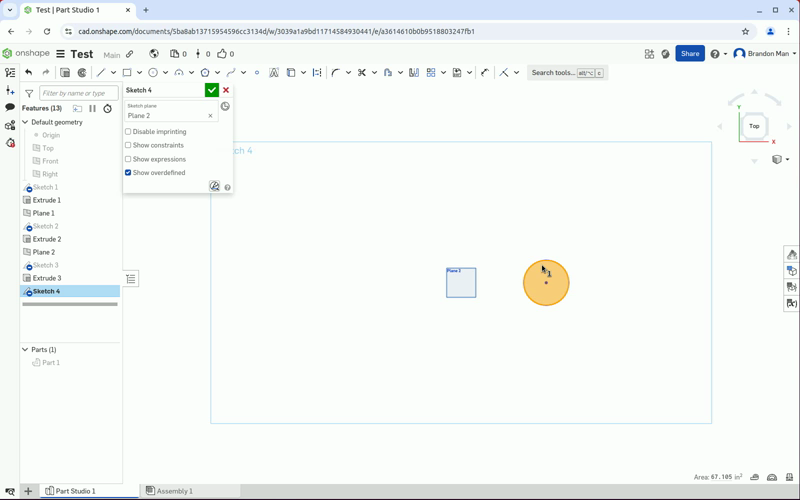
mouse_move(73, 352)
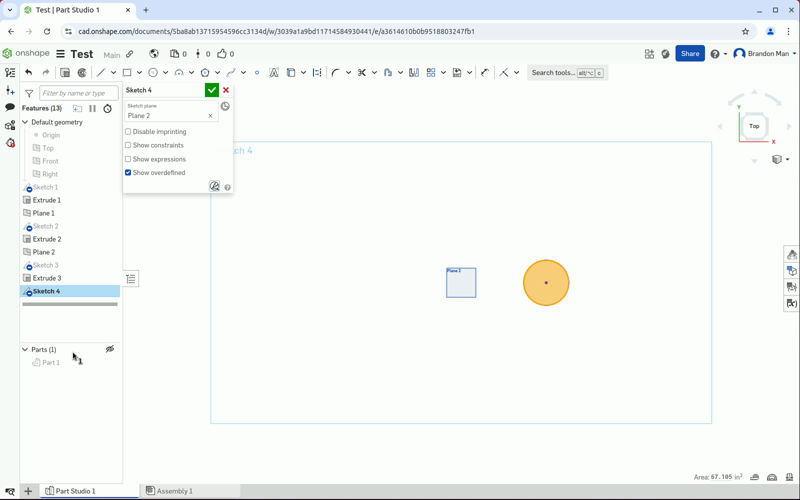
key(shift+y)
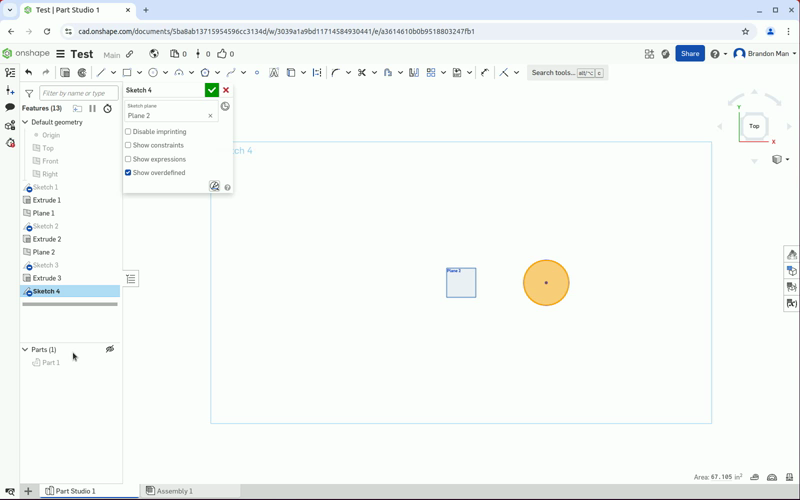
key(shift+e)
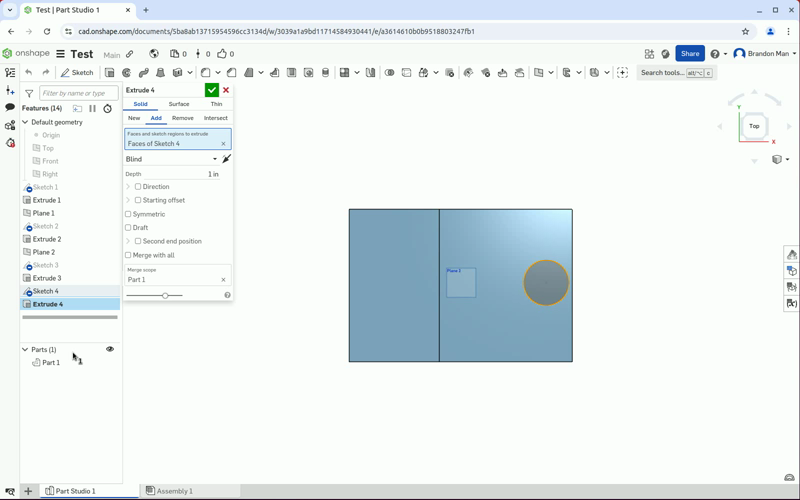
mouse_move(143, 106)
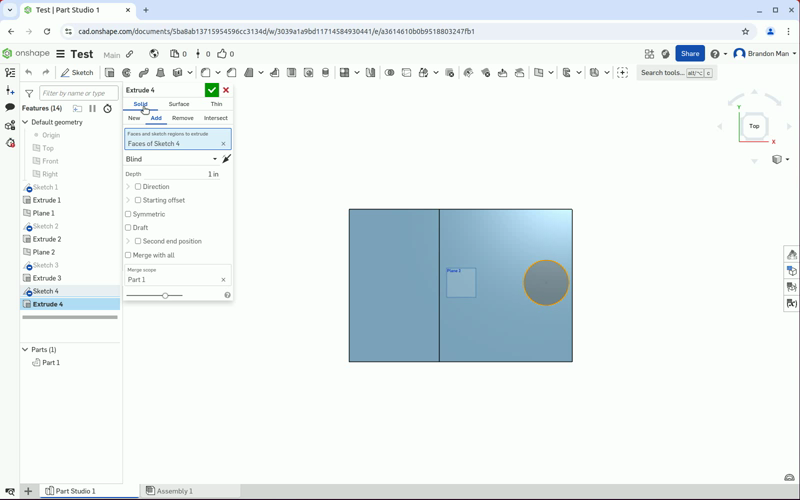
click(143, 106)
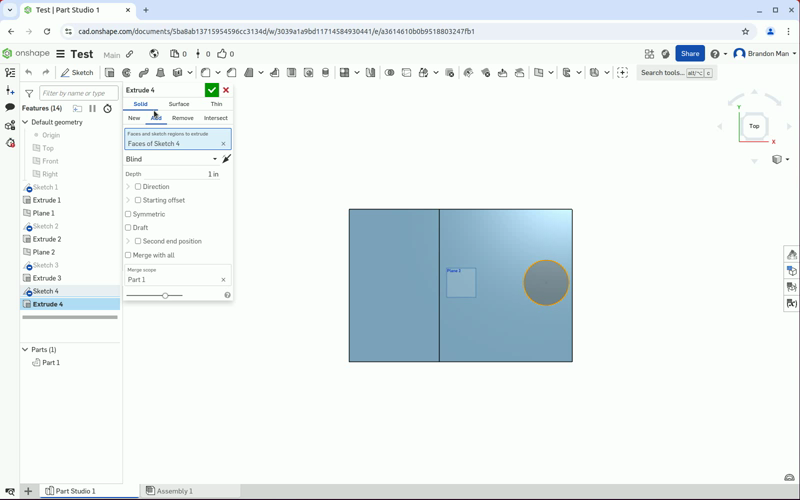
mouse_move(186, 120)
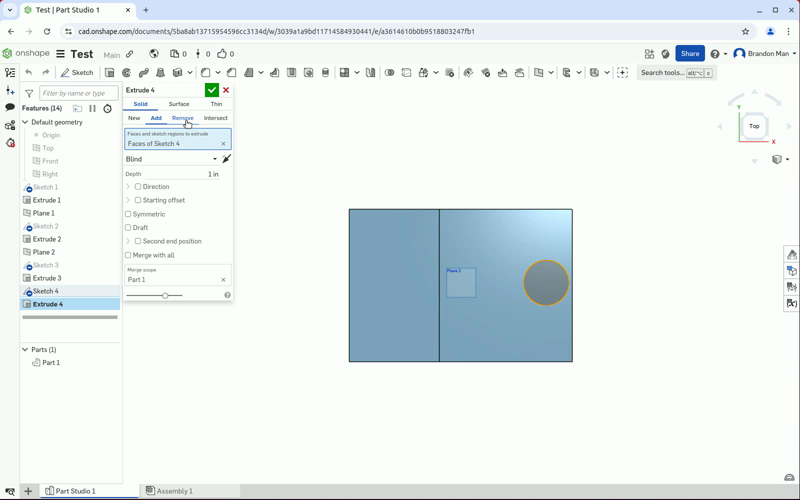
click(186, 120)
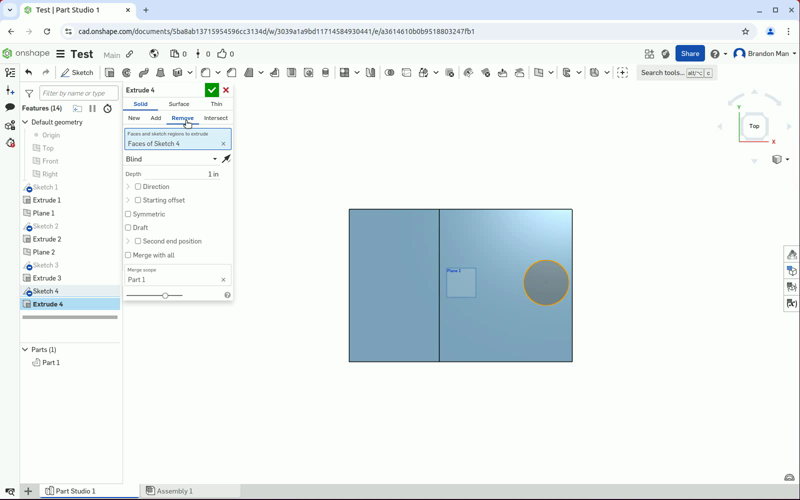
key(tab, 4)
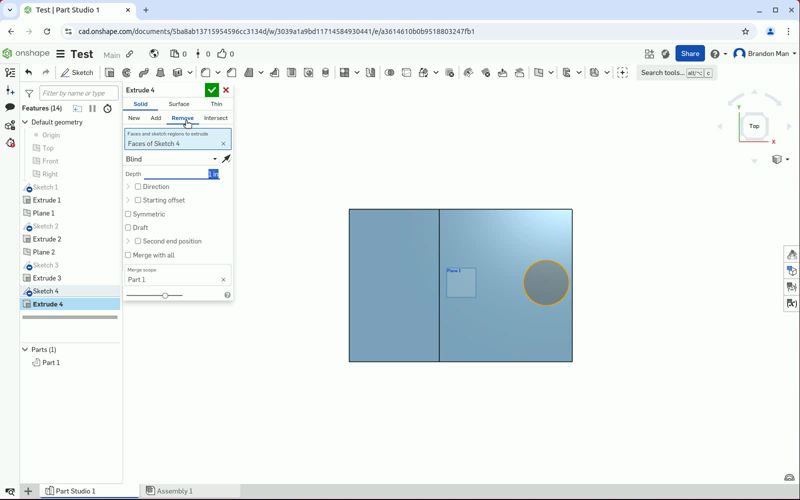
text(5.296)
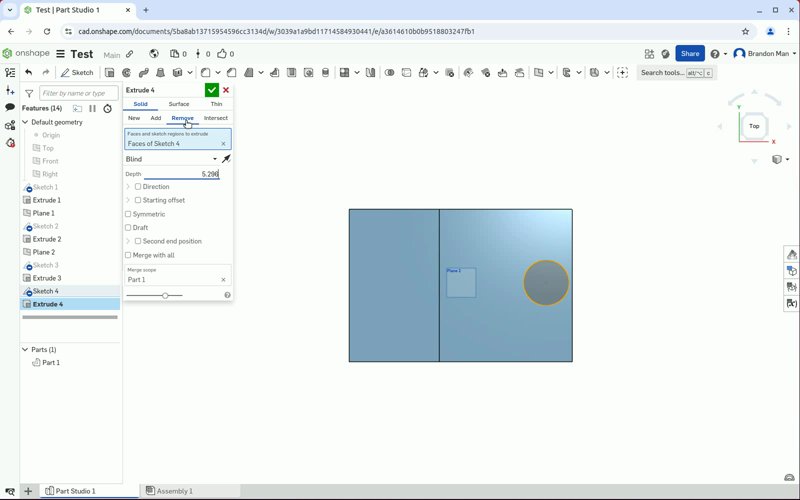
key(tab, 6)
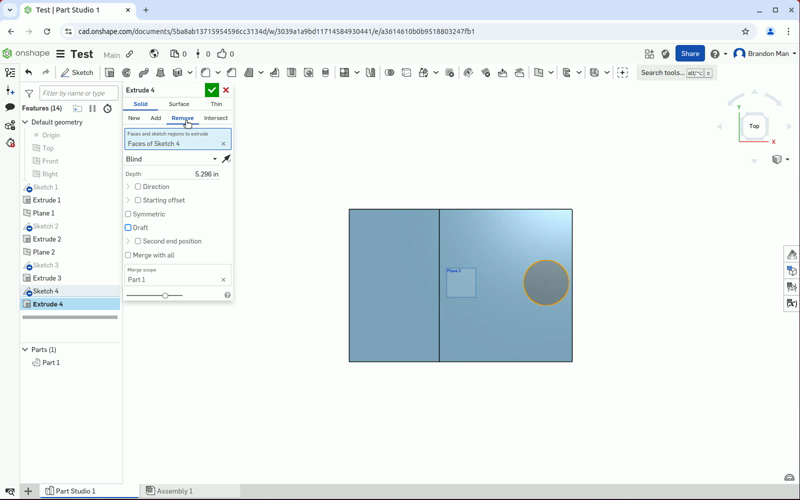
key(space)
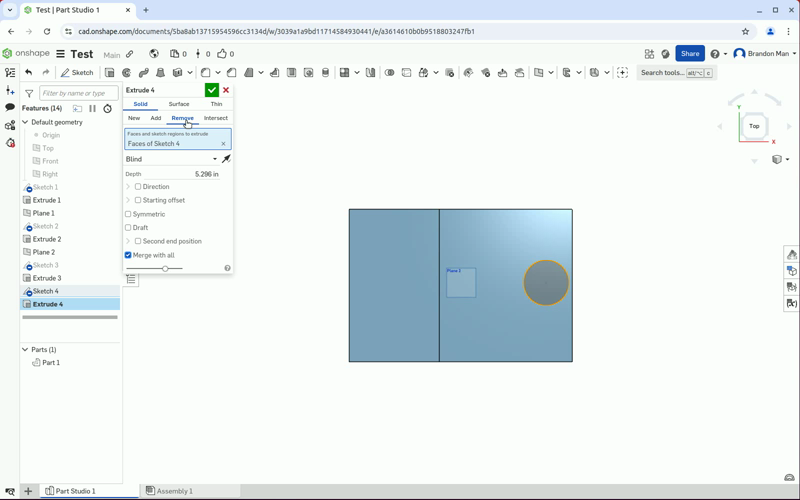
key(enter)
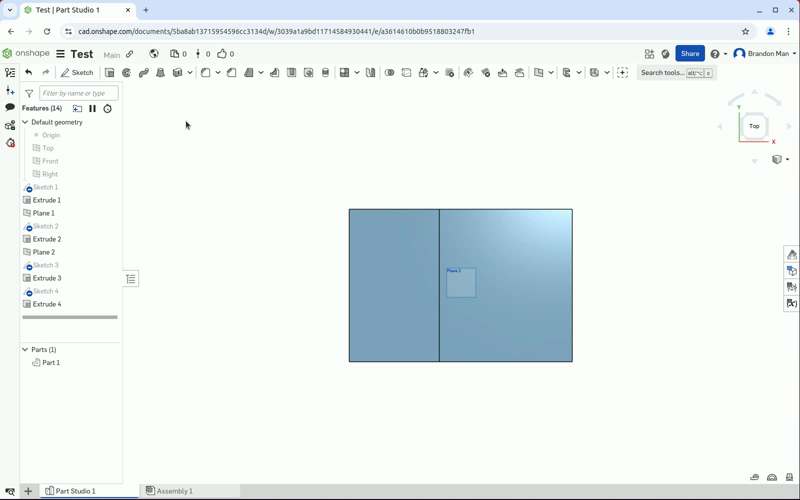
key(shift+h)
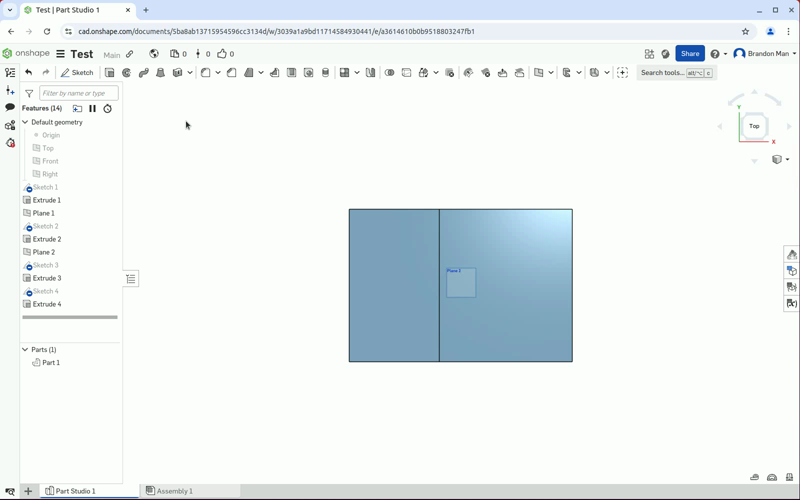
key(shift+h)
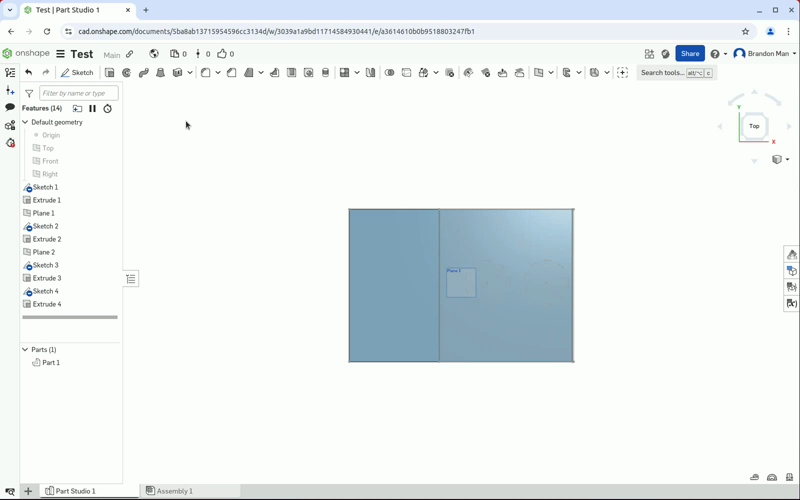
key(shift+7)
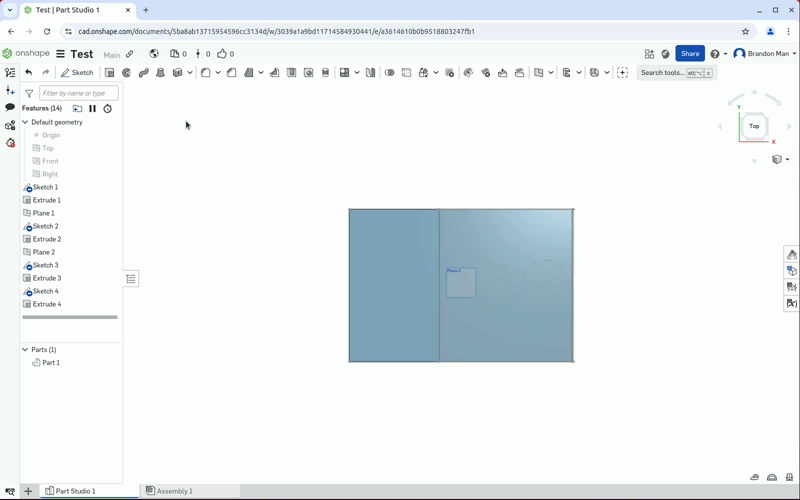
key(up, 3)
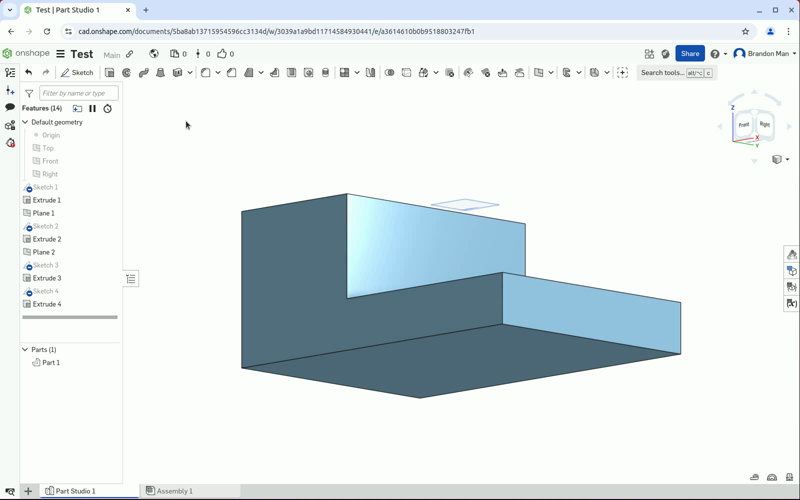
key(left, 3)
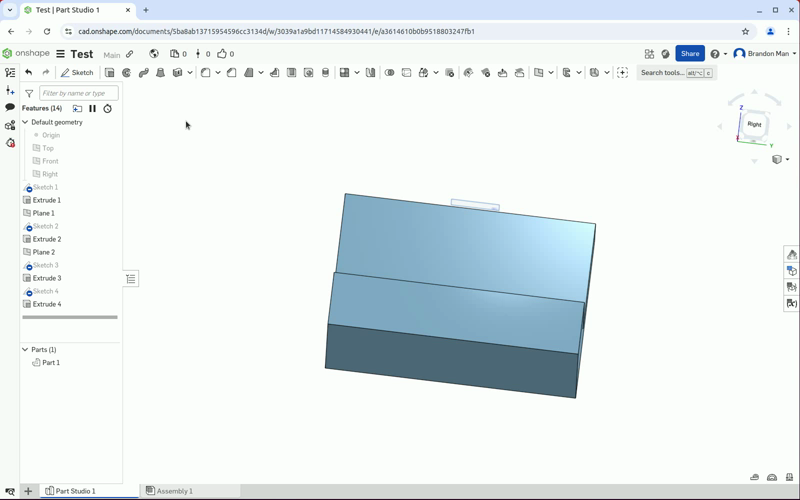
key(right, 3)
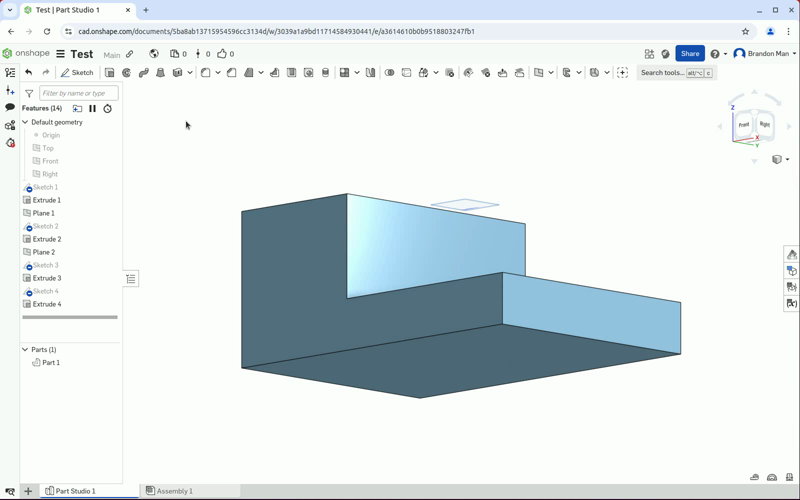
key(down, 3)
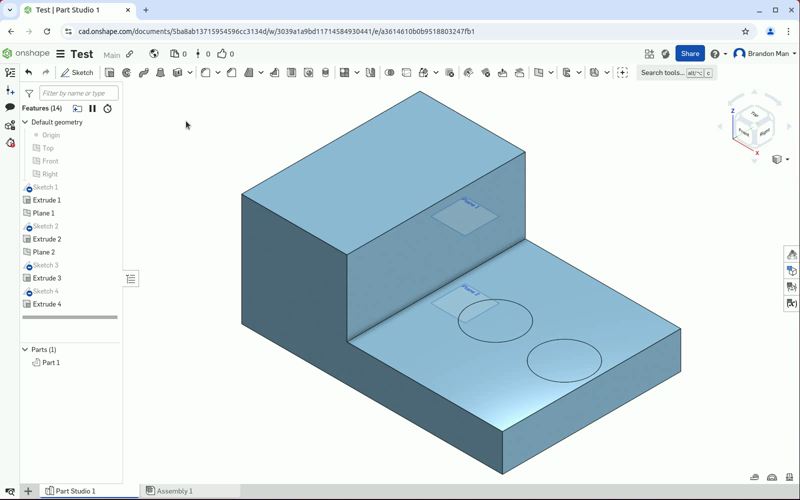
mouse_move(73, 189)
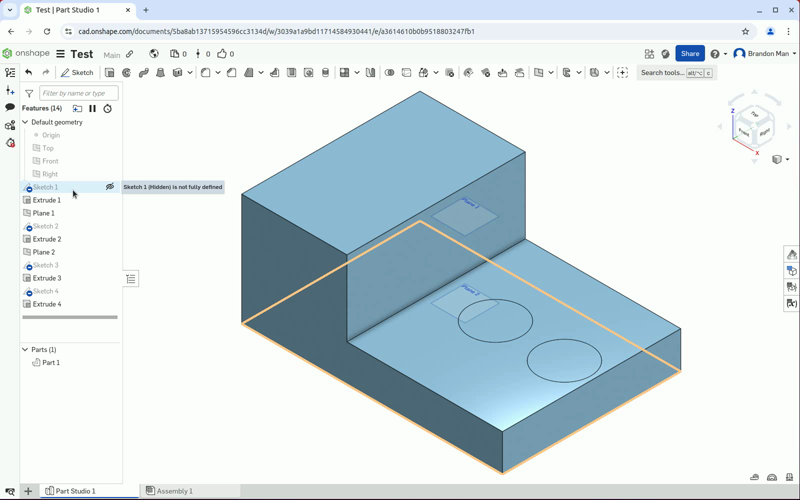
click(73, 189)